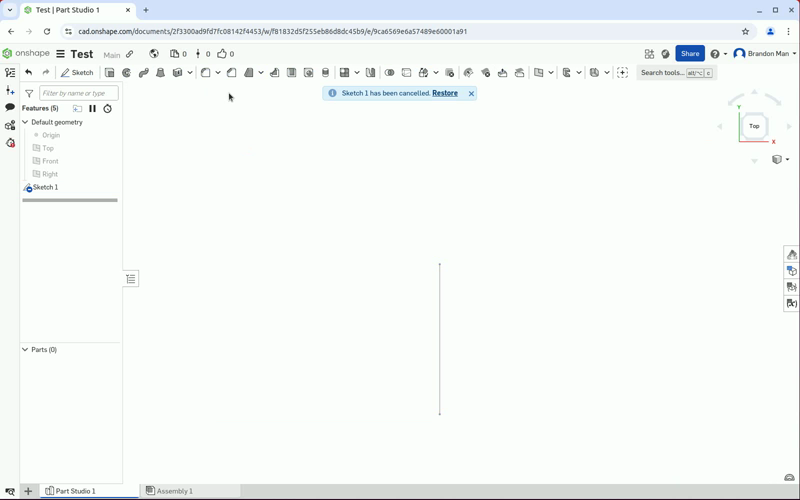
key(shift+h)
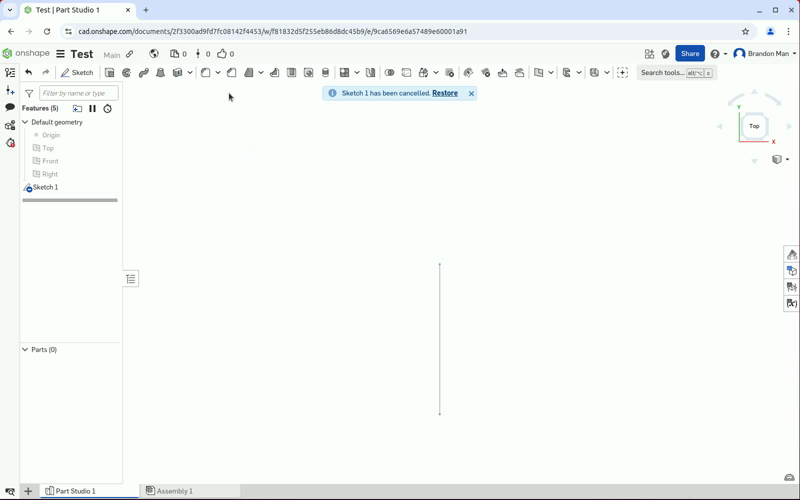
key(shift+s)
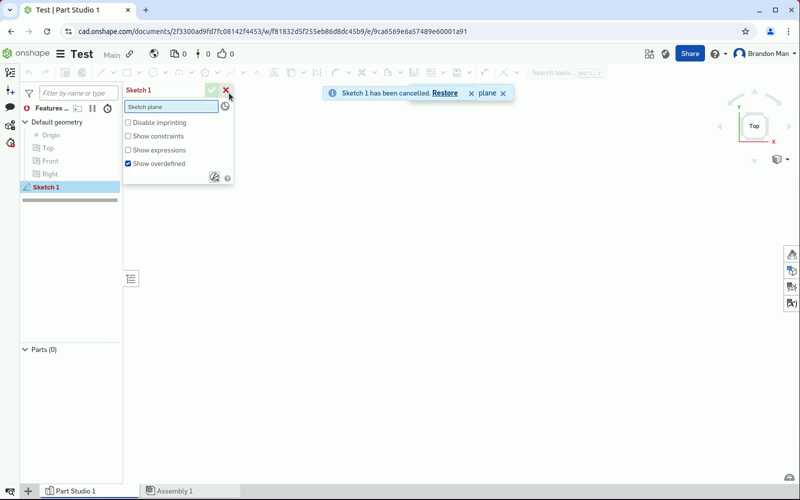
mouse_move(73, 150)
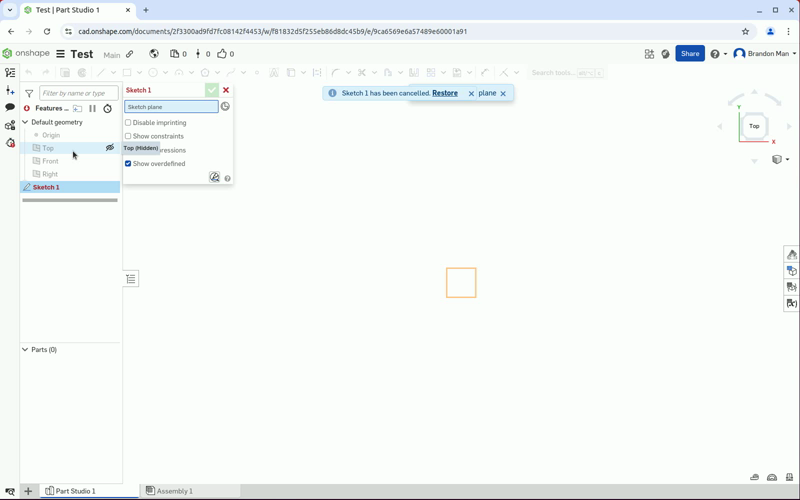
click(73, 150)
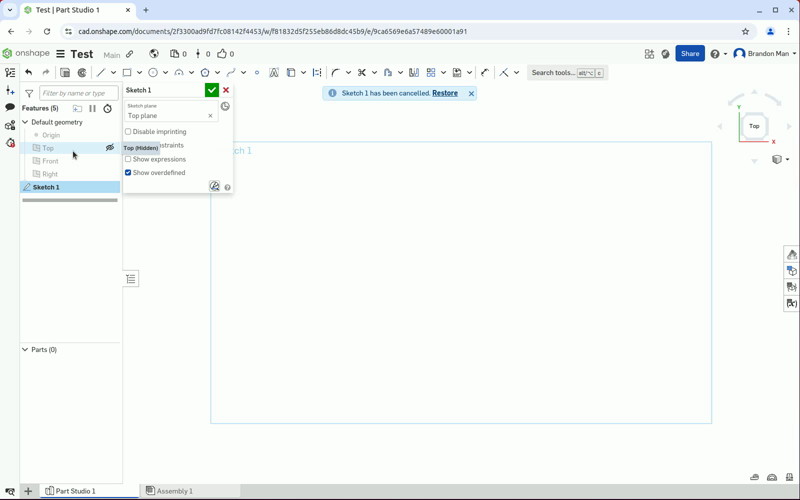
mouse_move(73, 352)
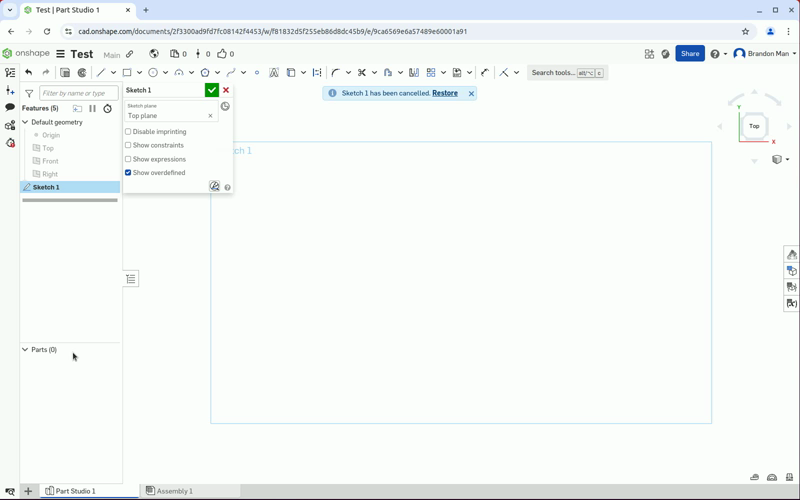
key(y)
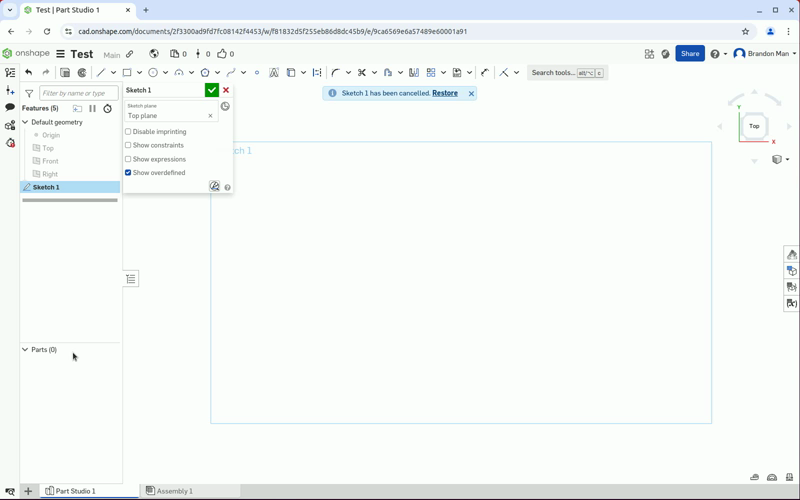
key(c)
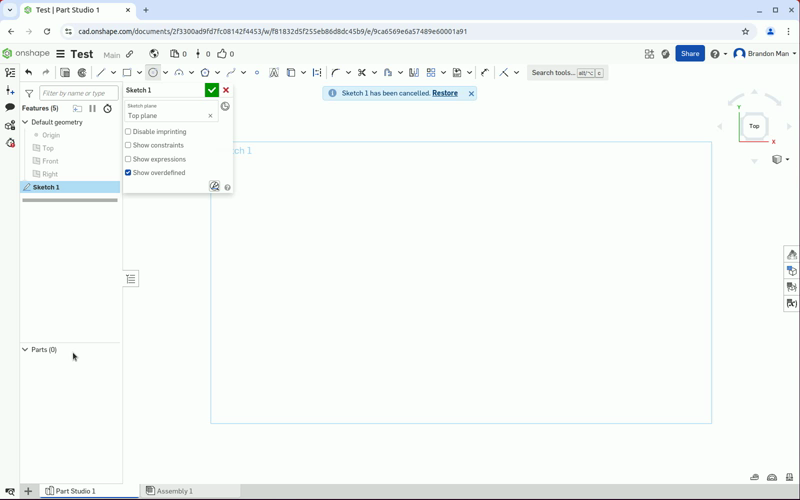
key_down(shift)
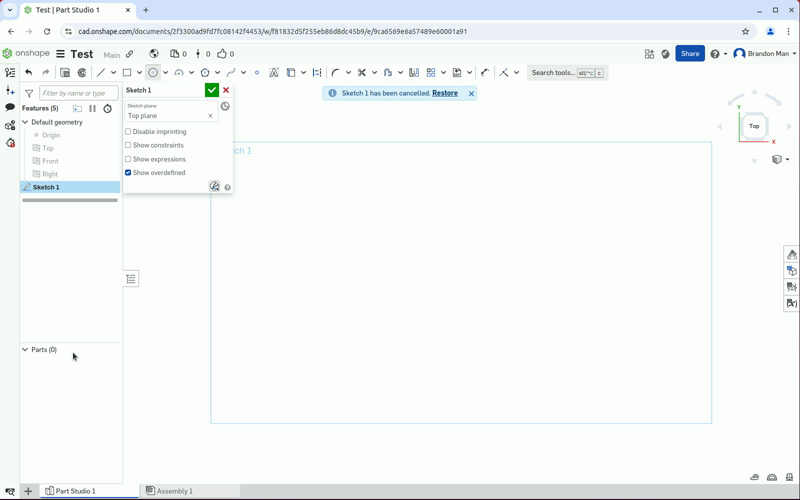
mouse_move(461, 282)
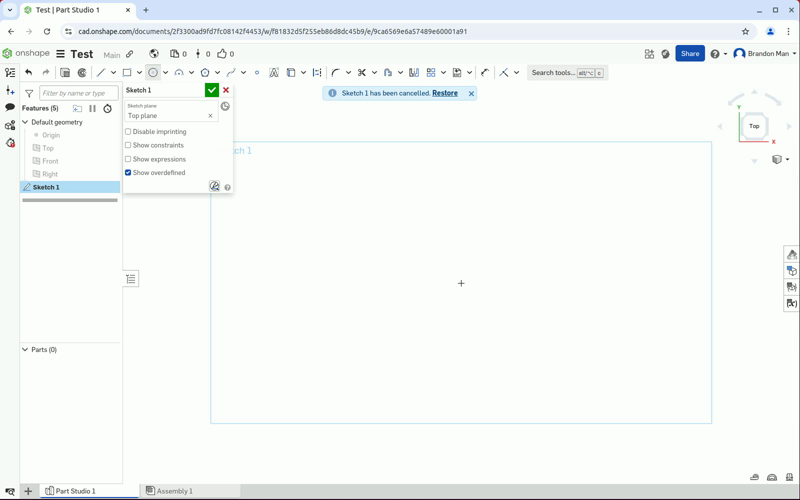
click(461, 282)
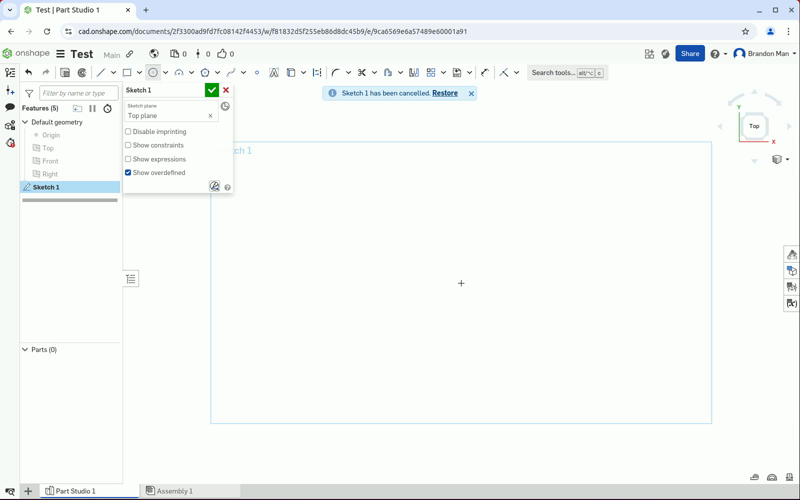
key_up(shift)
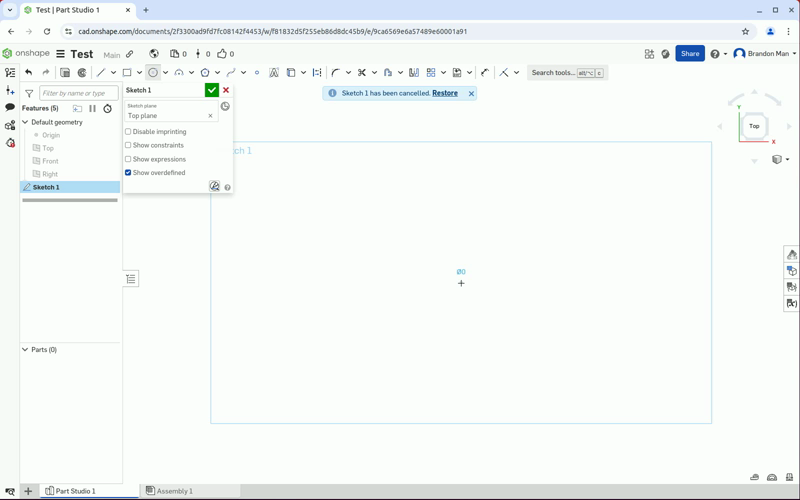
mouse_move(574, 282)
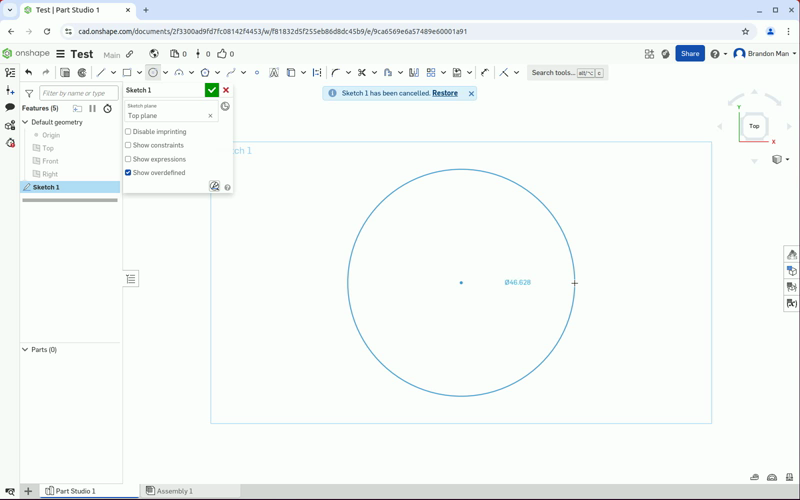
click(574, 282)
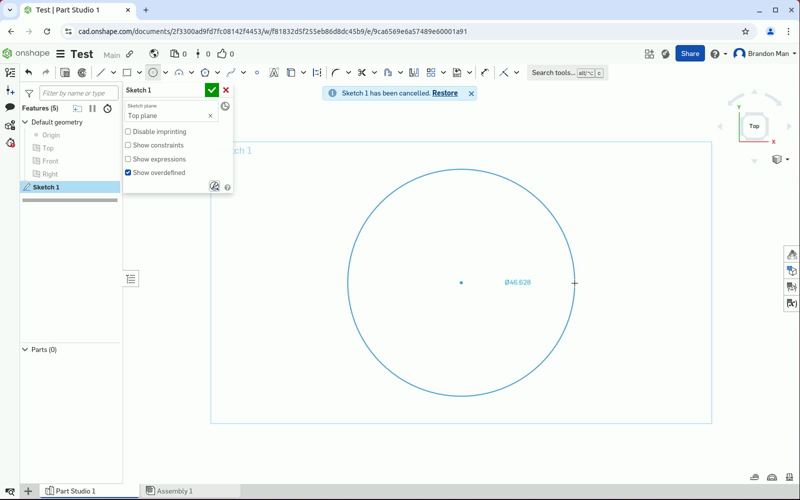
key(esc)
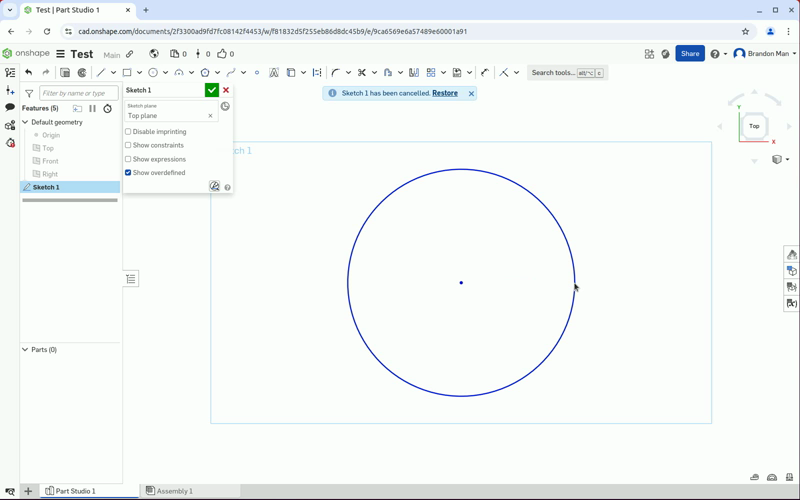
key(c)
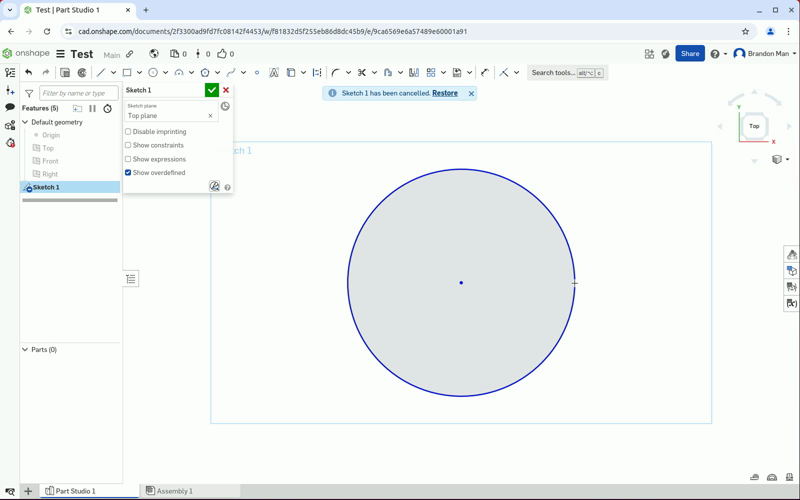
key_down(shift)
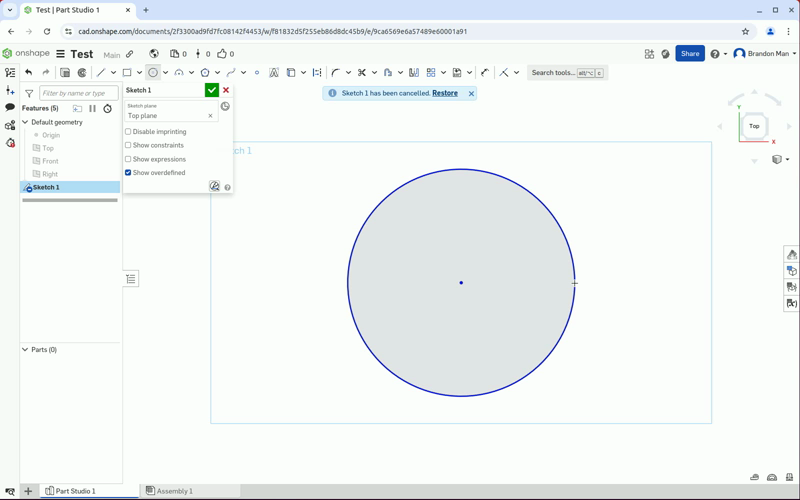
mouse_move(400, 341)
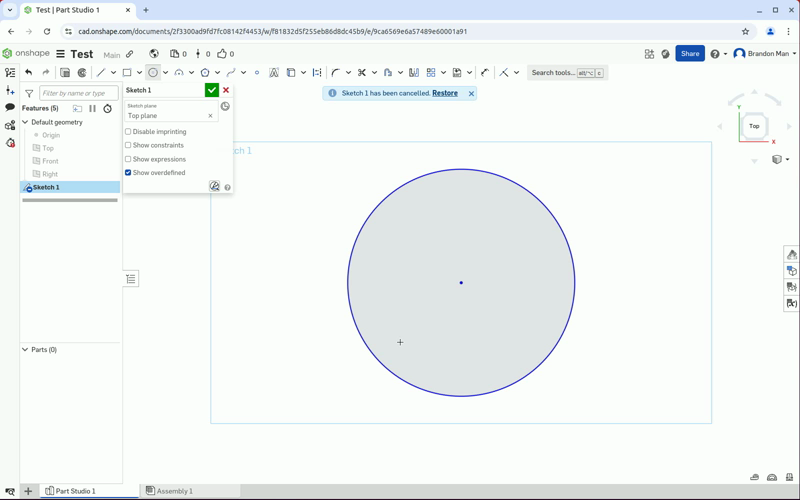
click(400, 341)
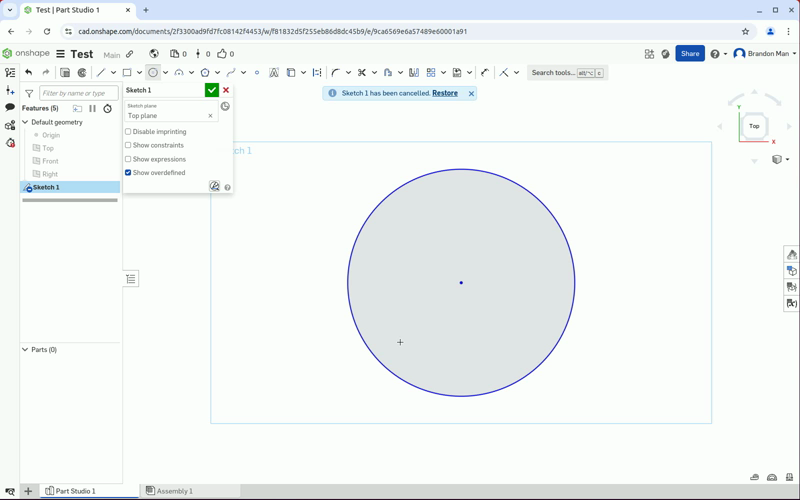
key_up(shift)
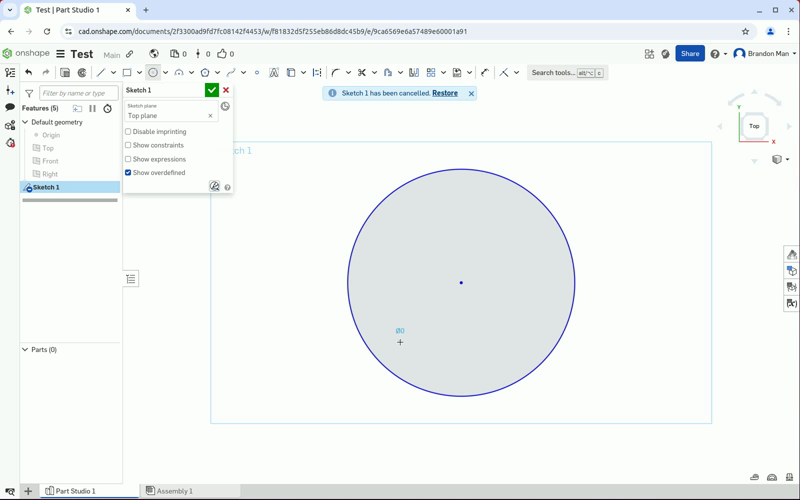
mouse_move(411, 341)
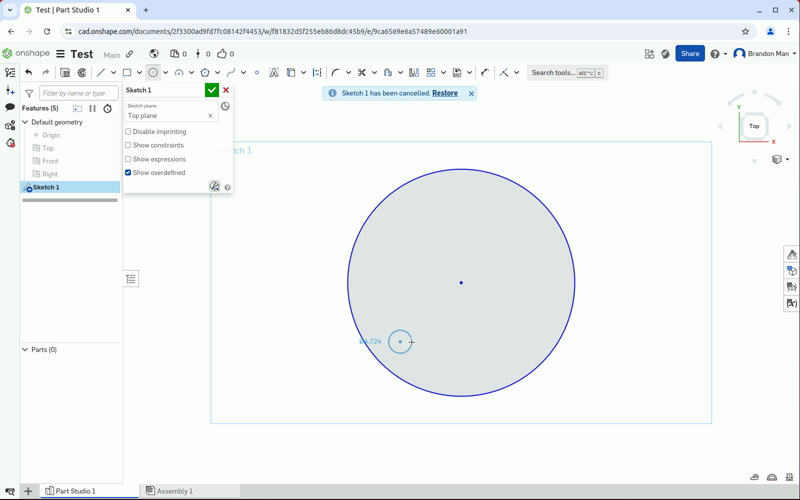
click(411, 341)
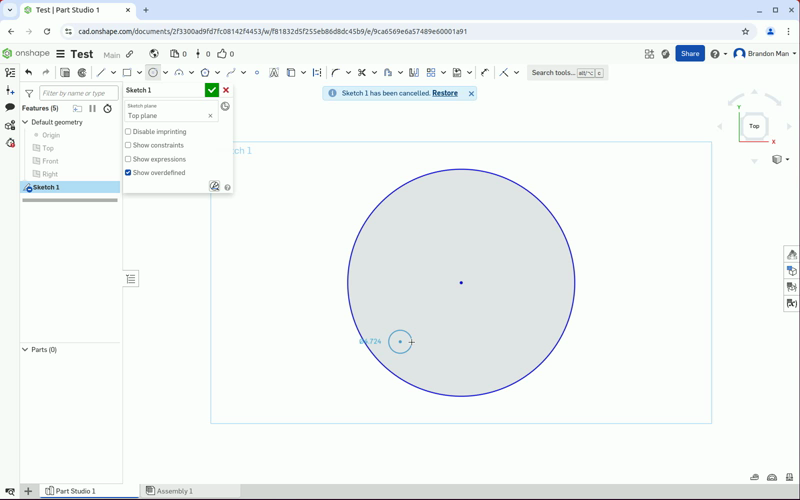
key(esc)
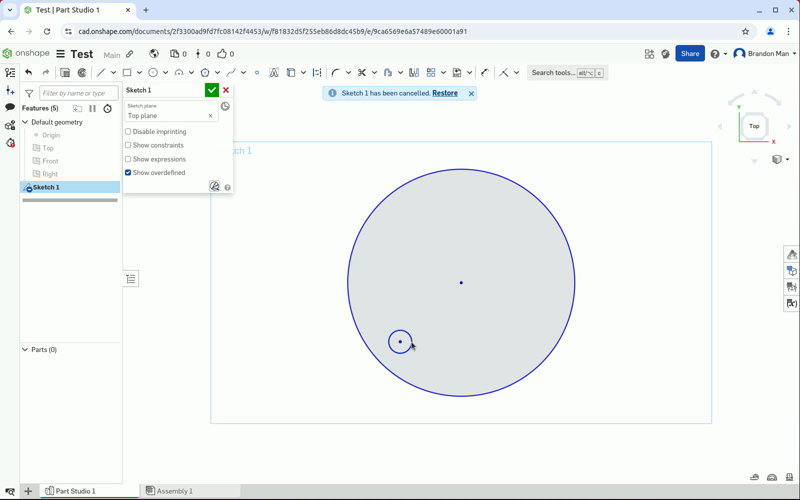
key(c)
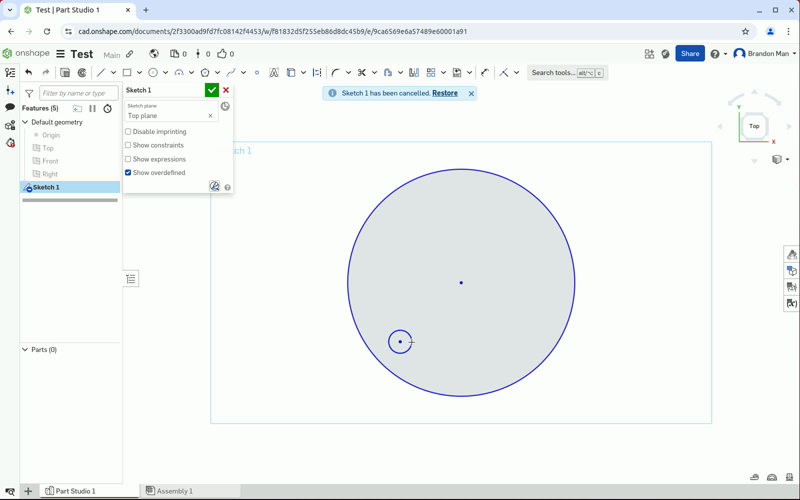
key_down(shift)
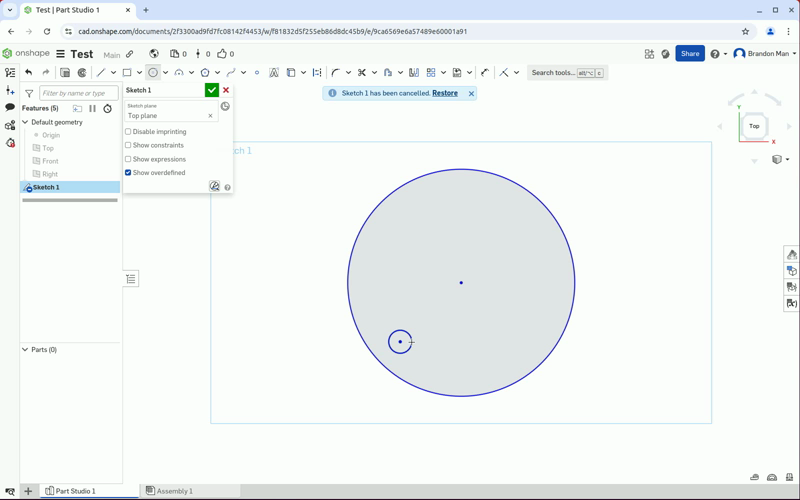
mouse_move(400, 224)
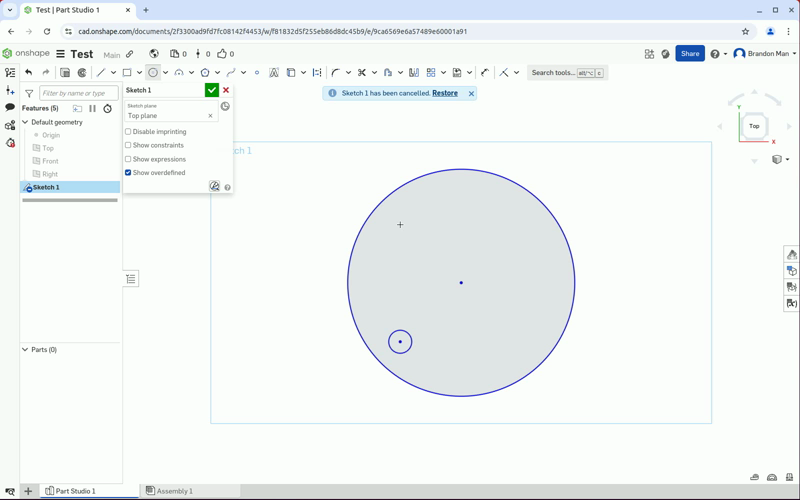
click(400, 224)
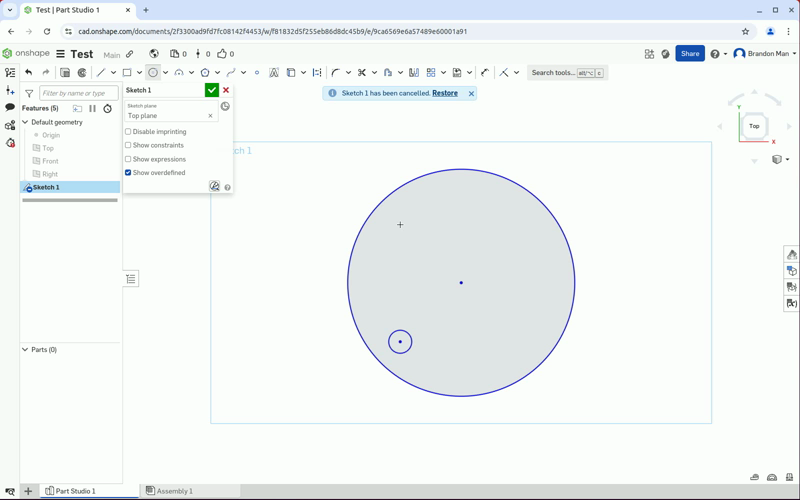
key_up(shift)
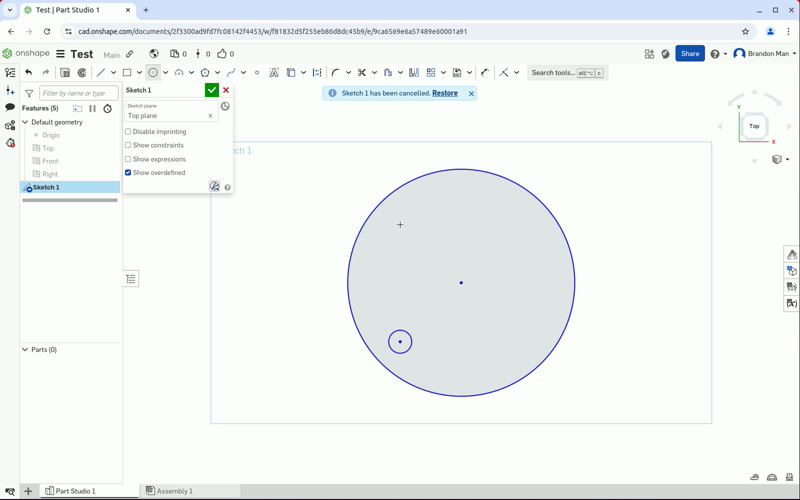
mouse_move(411, 224)
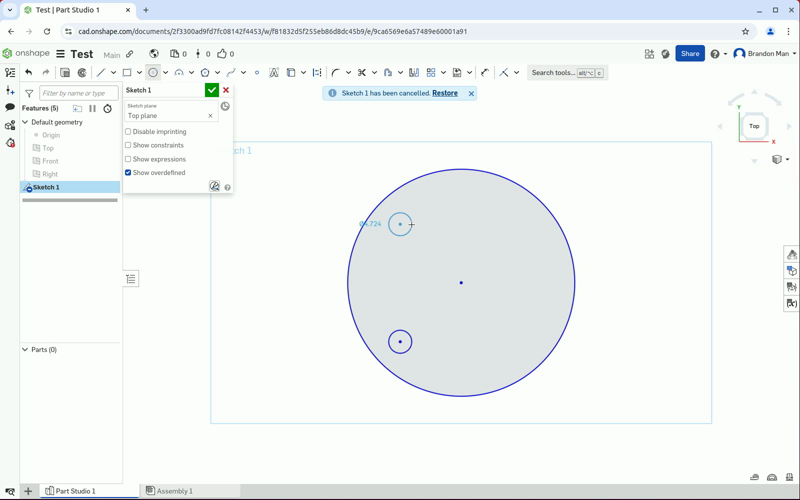
click(411, 224)
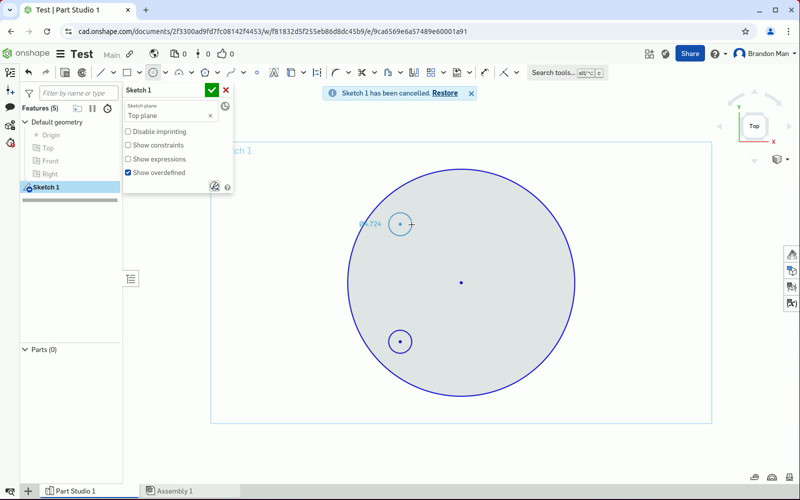
key(esc)
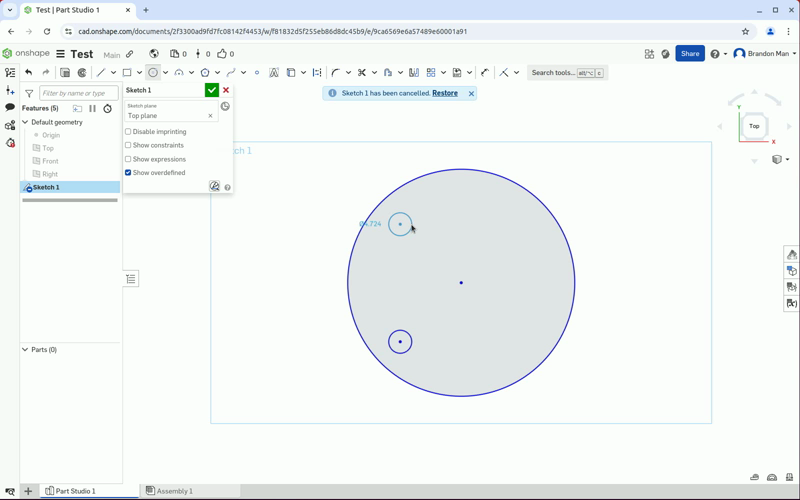
key(c)
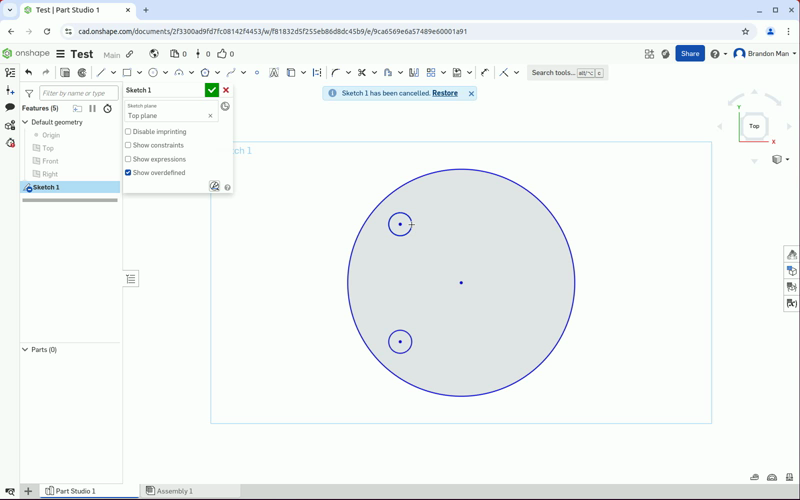
key_down(shift)
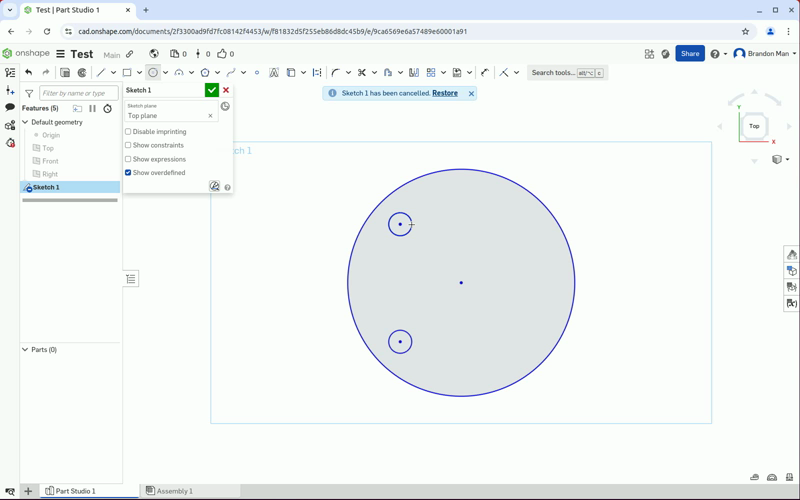
mouse_move(461, 282)
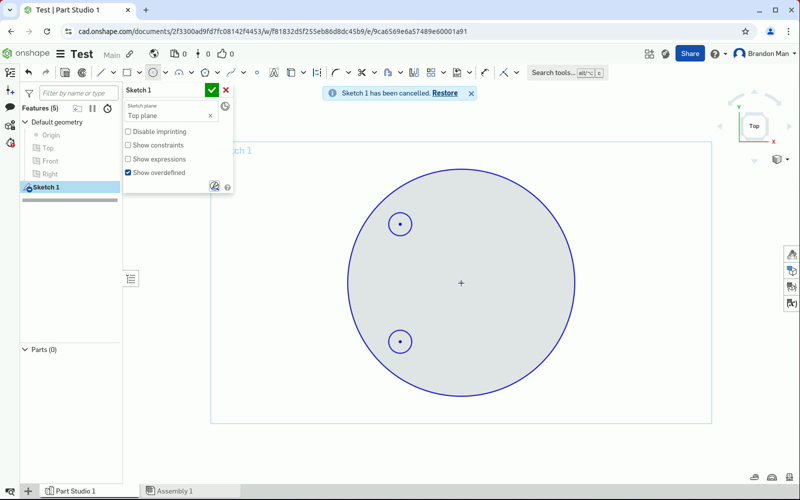
click(461, 282)
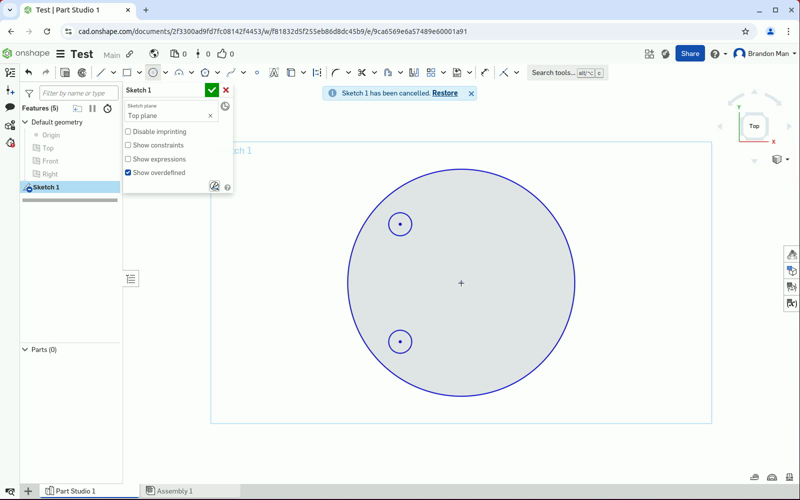
key_up(shift)
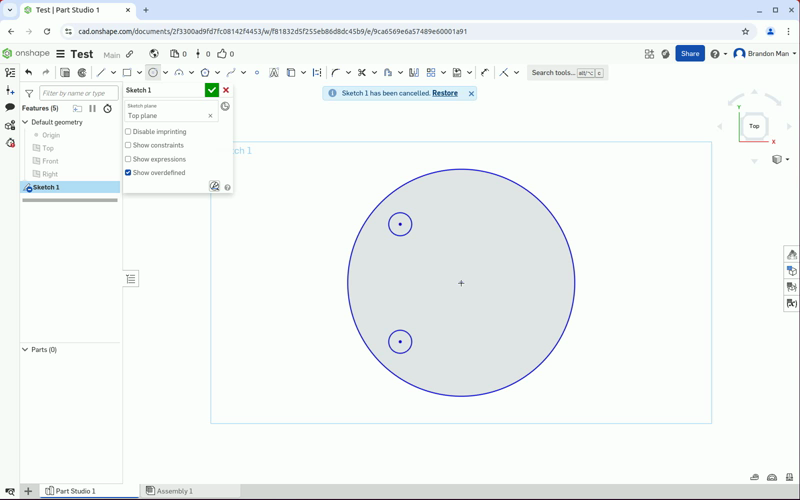
mouse_move(494, 282)
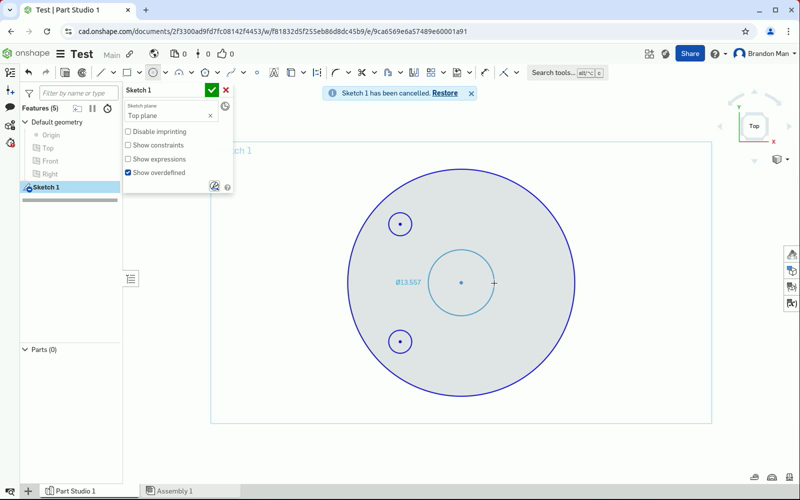
click(494, 282)
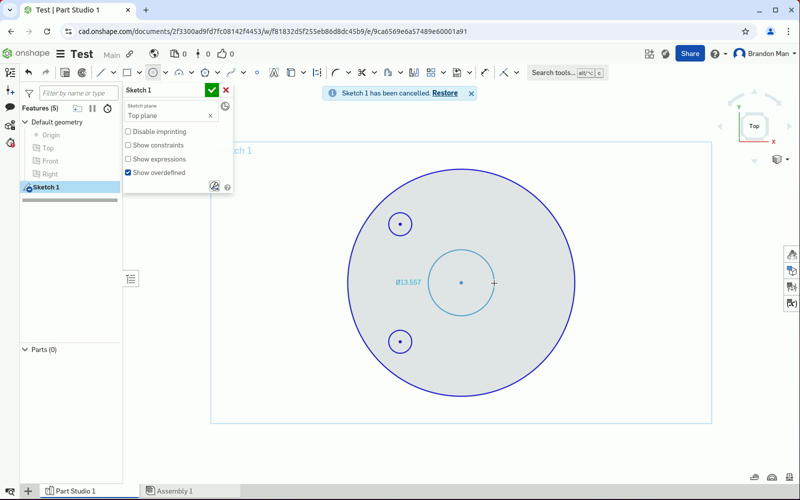
key(esc)
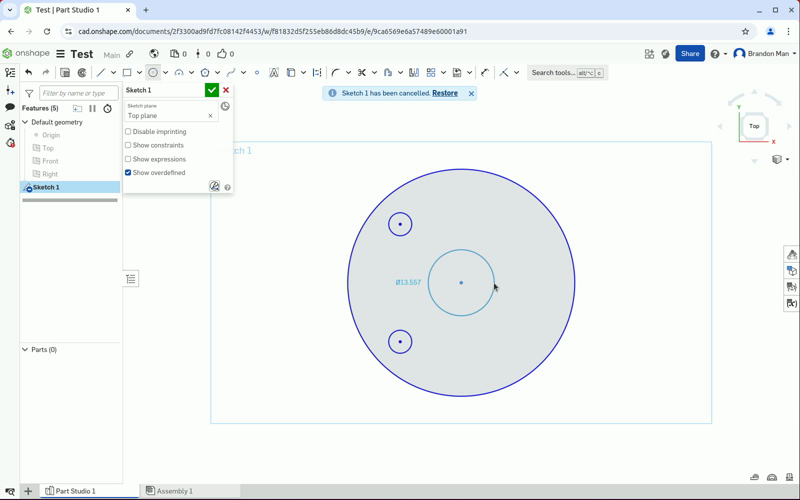
key(c)
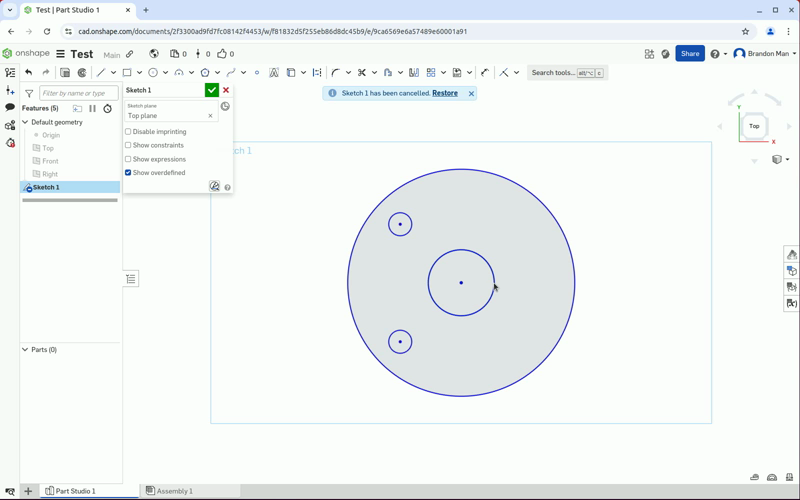
key_down(shift)
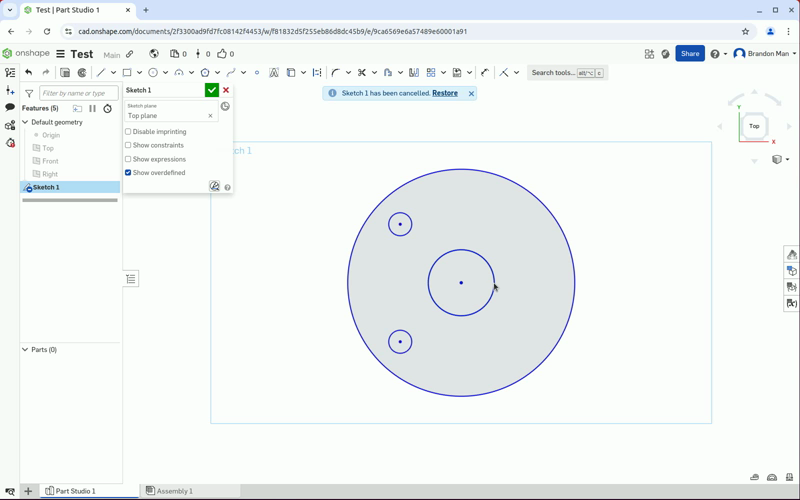
mouse_move(520, 341)
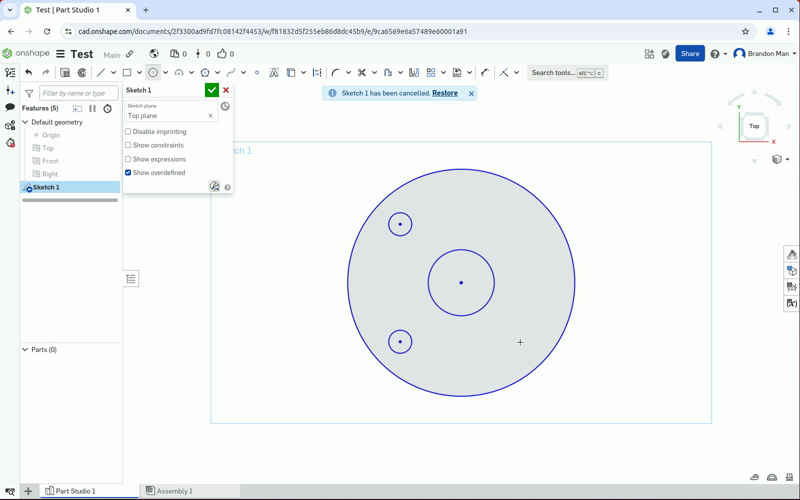
click(520, 341)
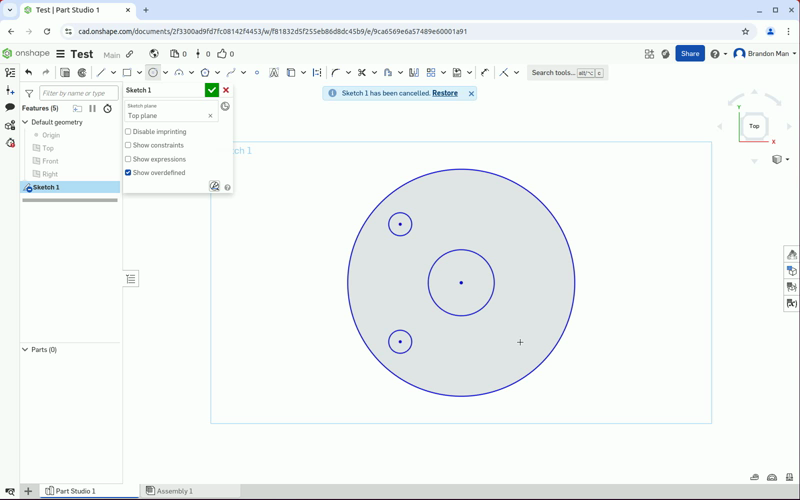
key_up(shift)
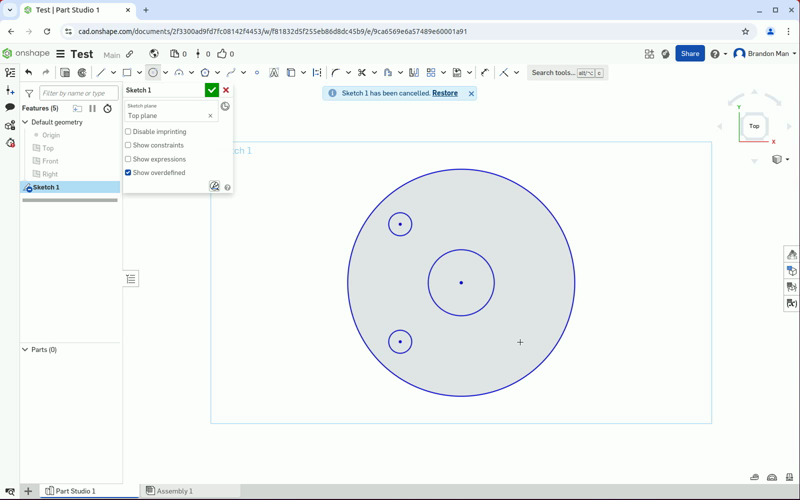
mouse_move(531, 341)
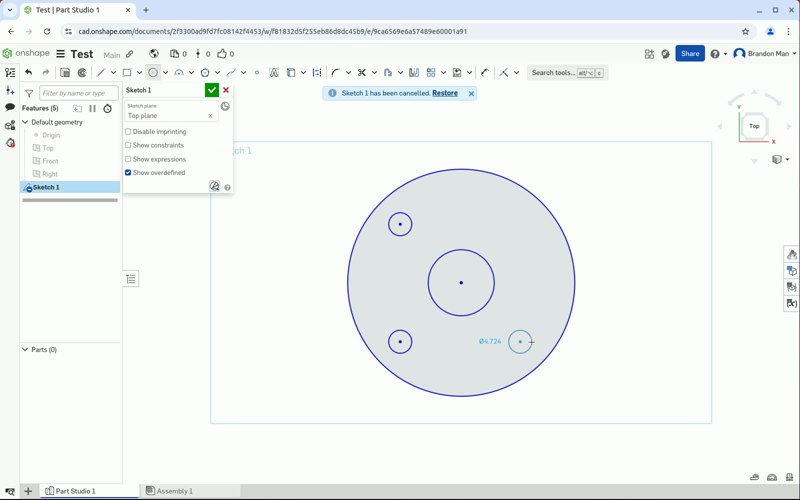
click(531, 341)
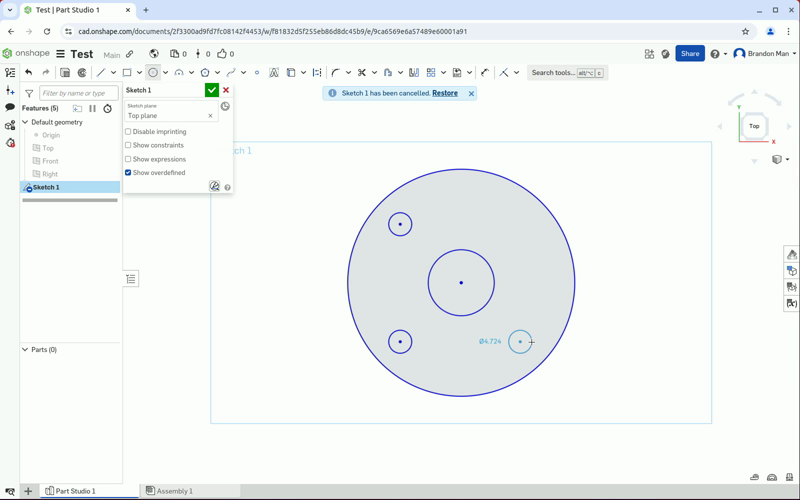
key(esc)
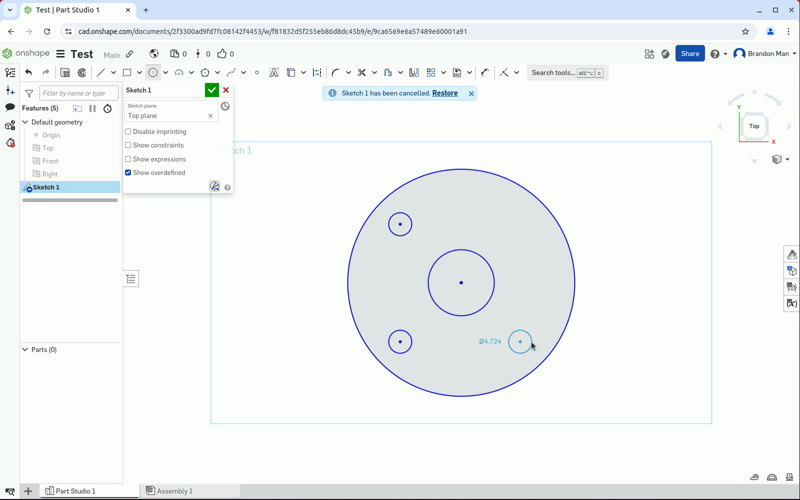
key(c)
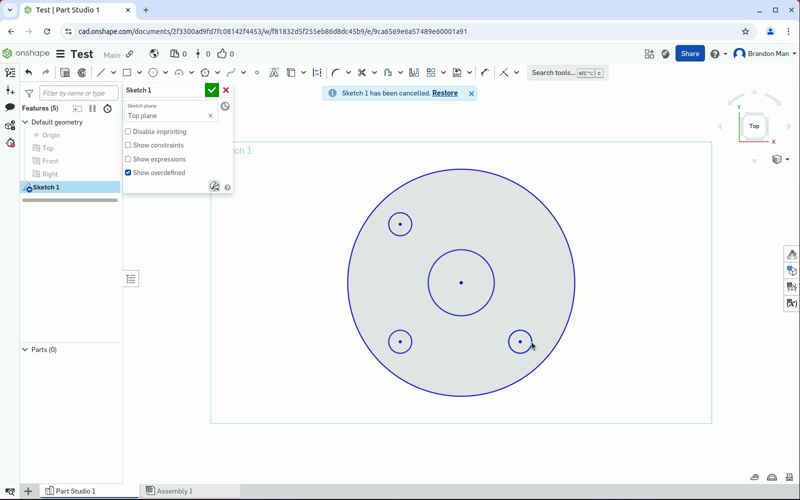
key_down(shift)
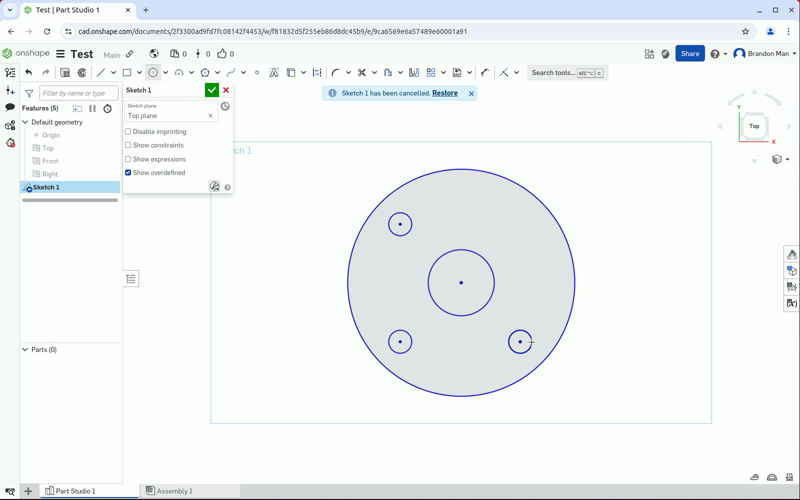
mouse_move(520, 224)
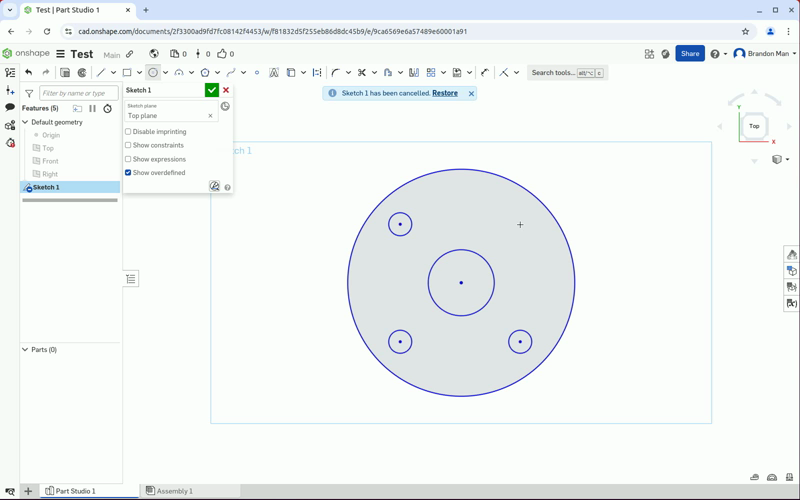
click(520, 224)
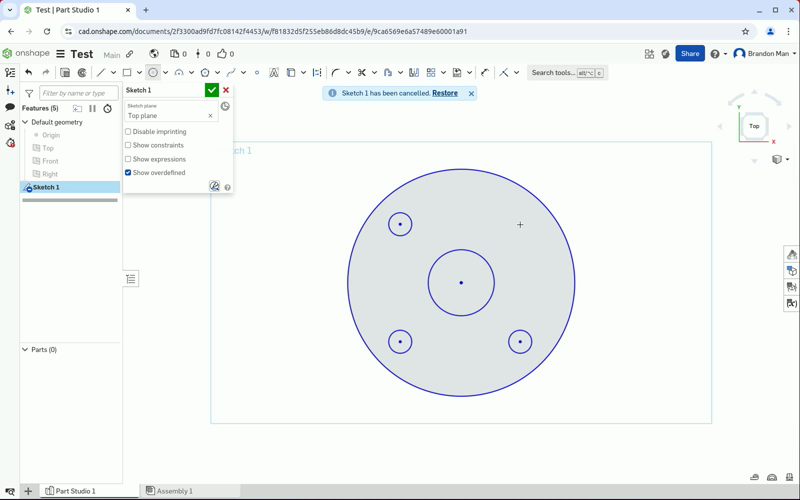
key_up(shift)
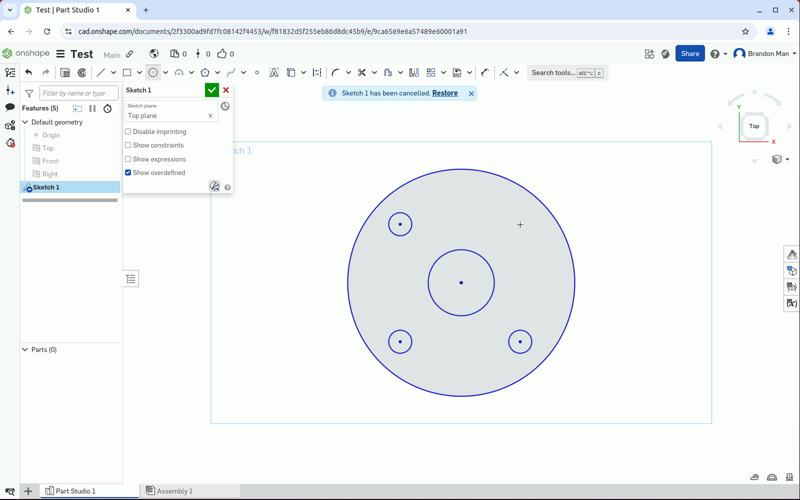
mouse_move(531, 224)
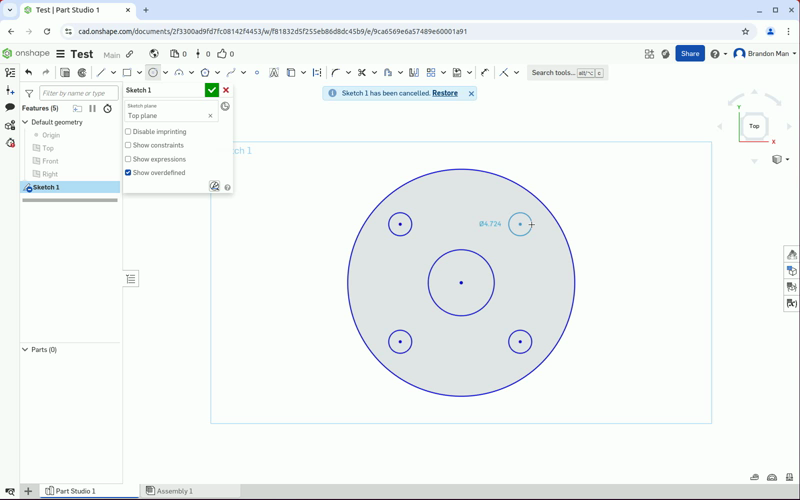
click(531, 224)
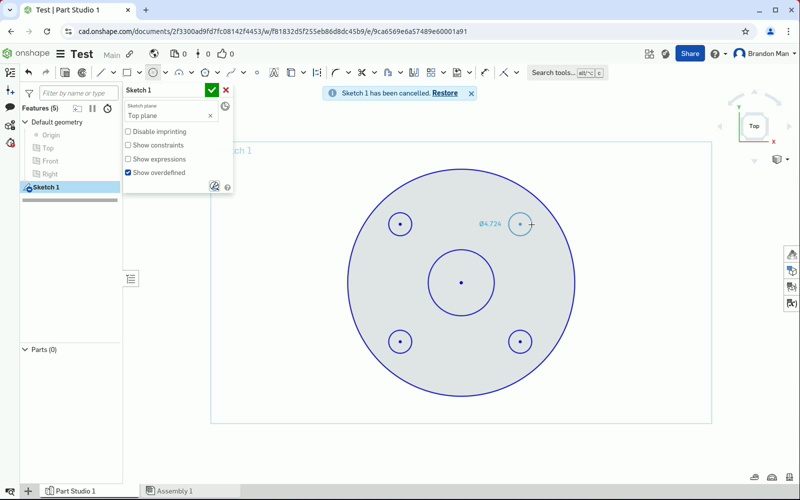
key(esc)
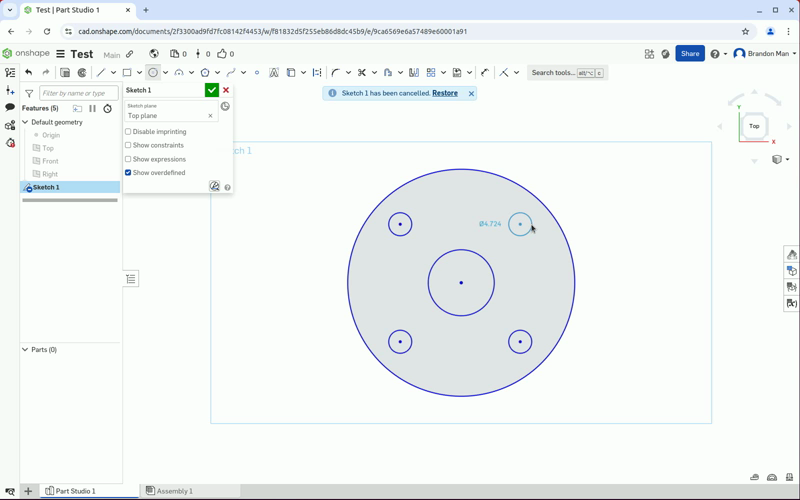
mouse_move(456, 210)
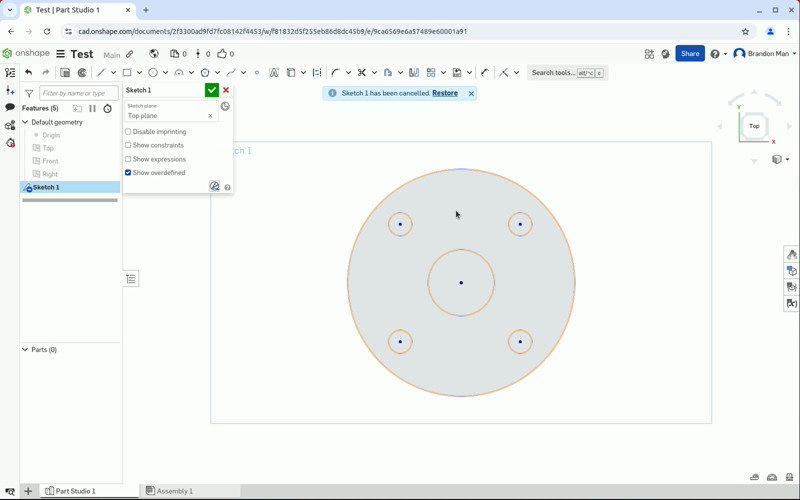
click(456, 210)
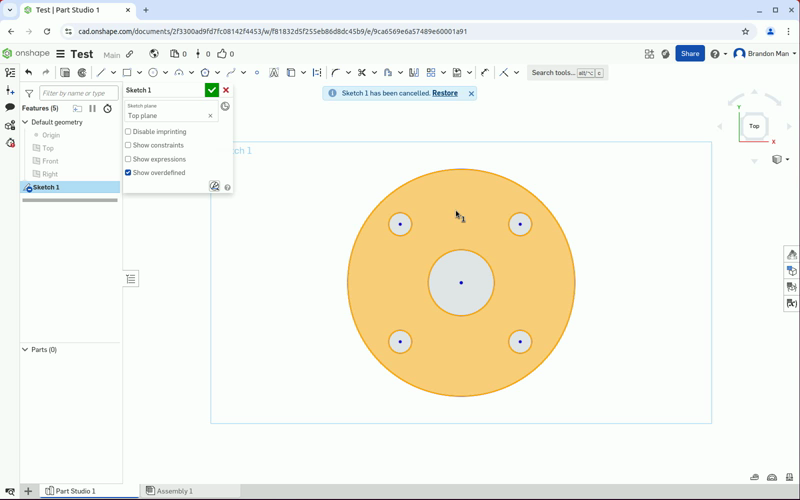
mouse_move(73, 352)
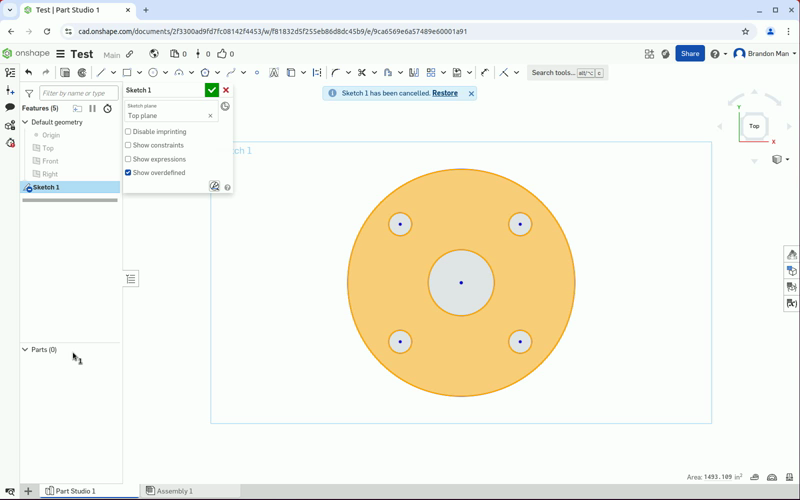
key(shift+y)
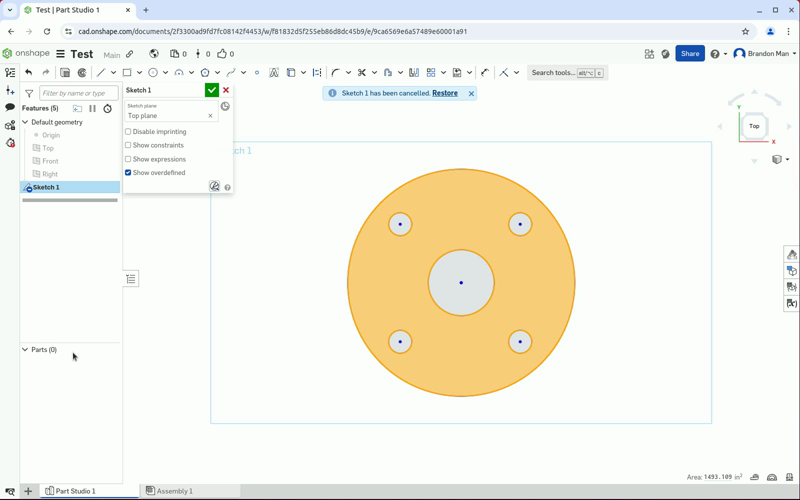
key(shift+e)
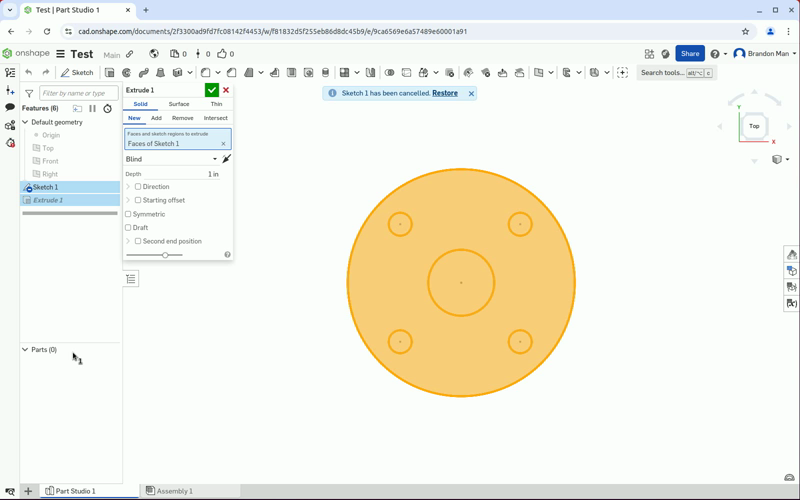
mouse_move(143, 106)
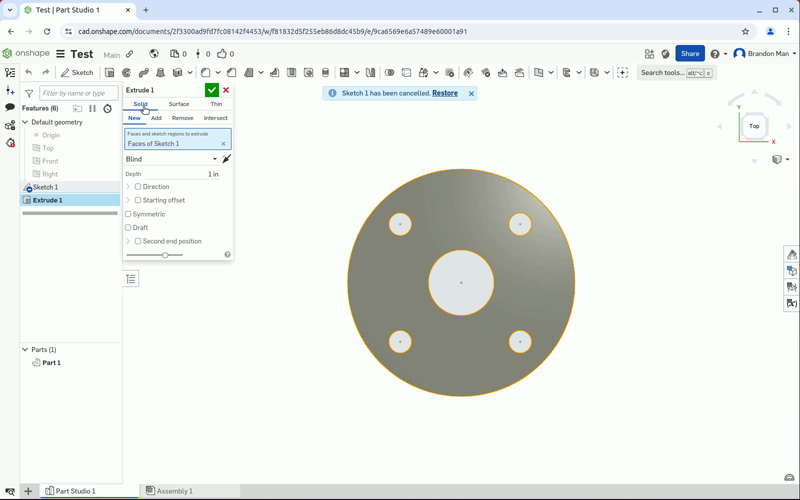
click(143, 106)
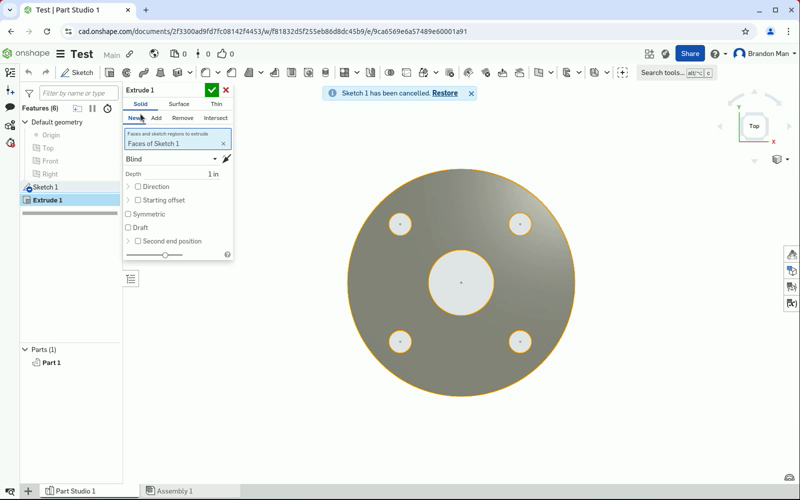
mouse_move(137, 120)
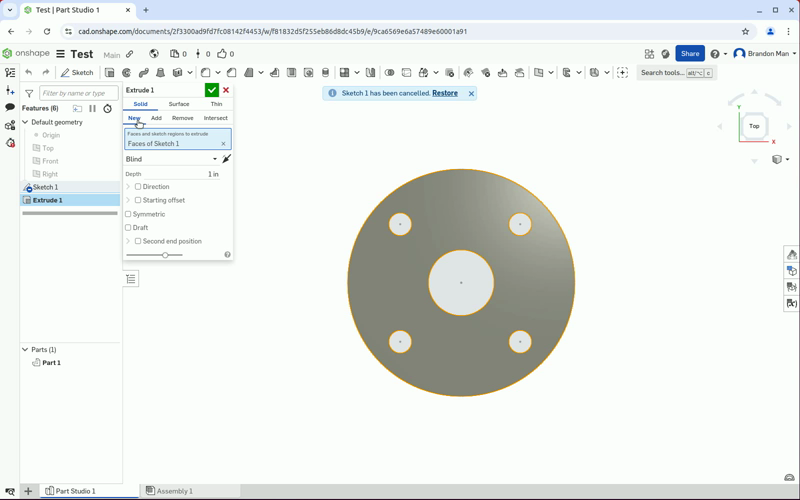
click(137, 120)
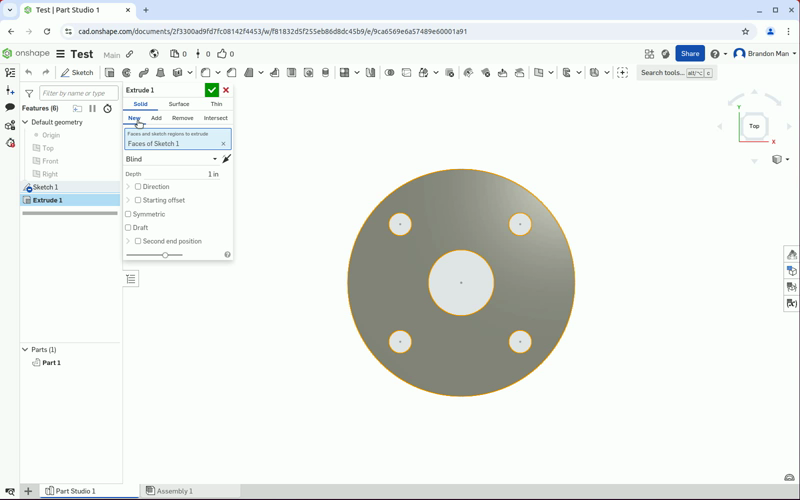
key(tab, 4)
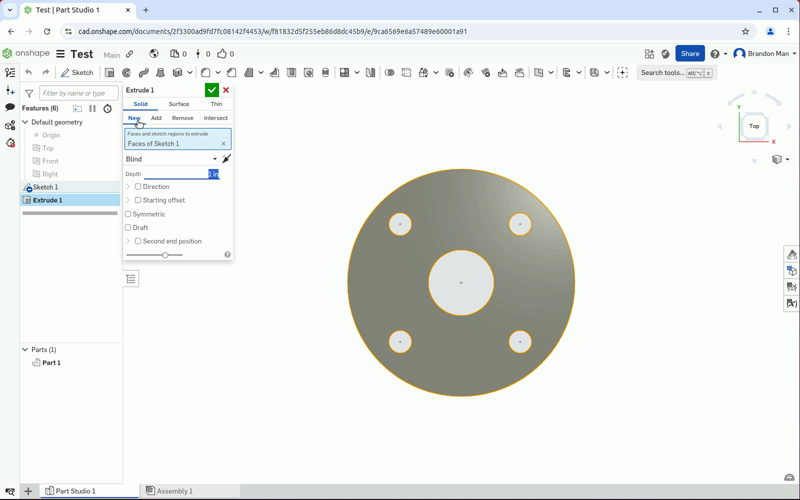
text(2.648)
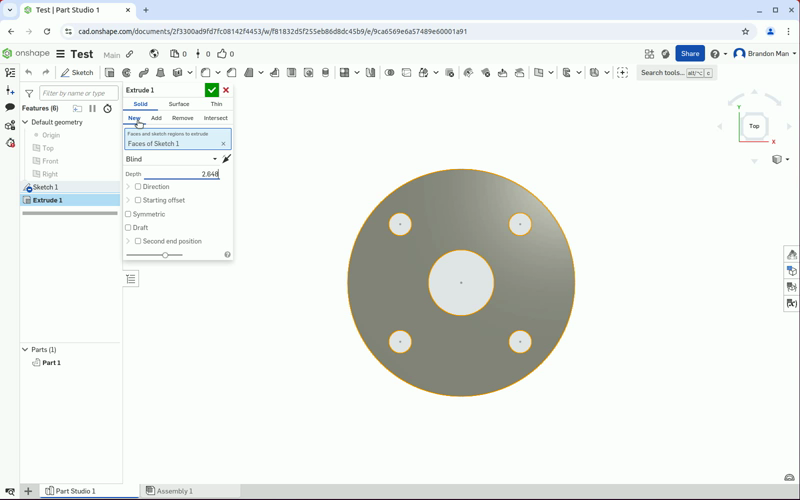
key(enter)
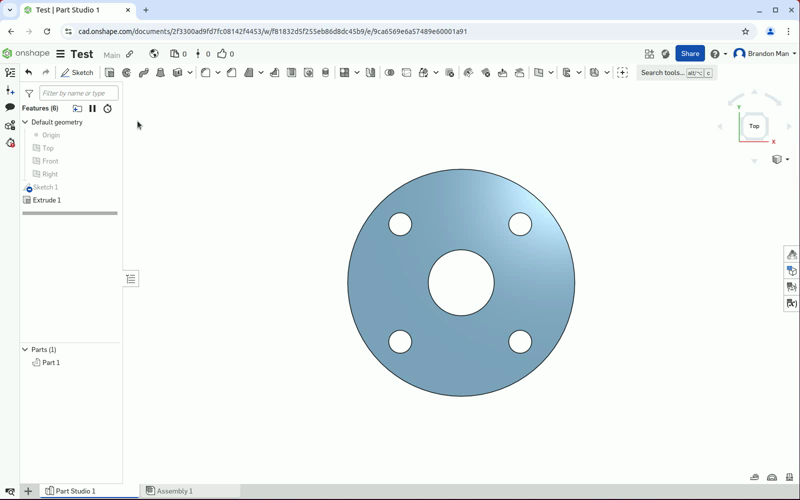
key(shift+h)
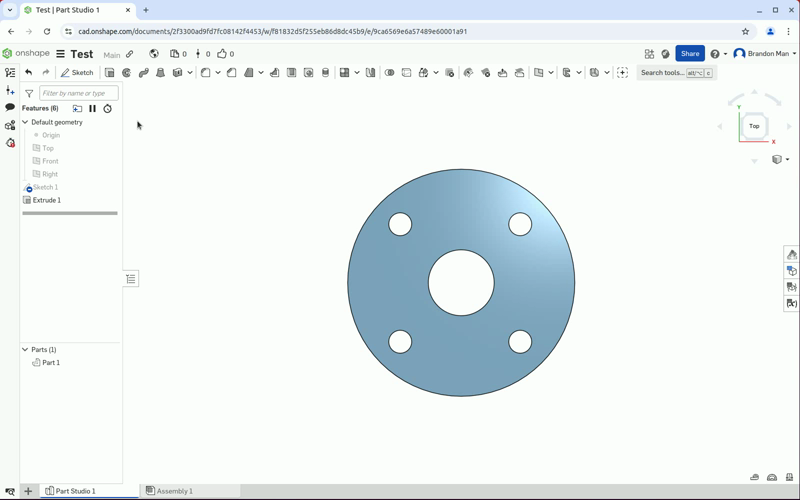
key(shift+h)
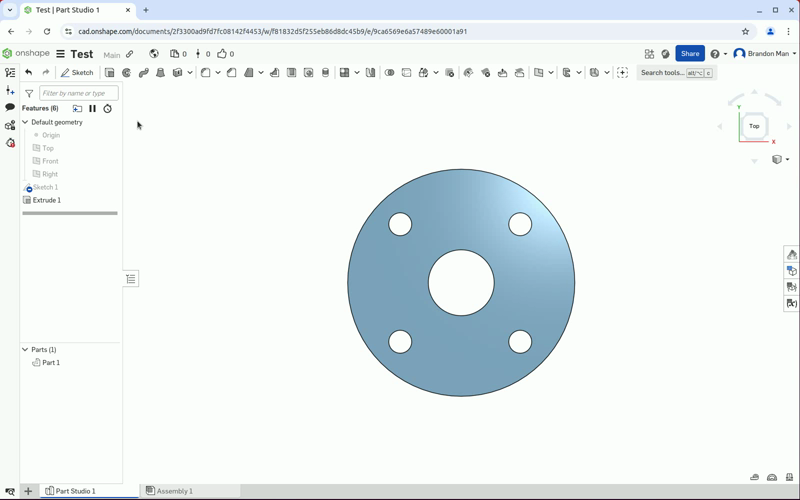
mouse_move(73, 189)
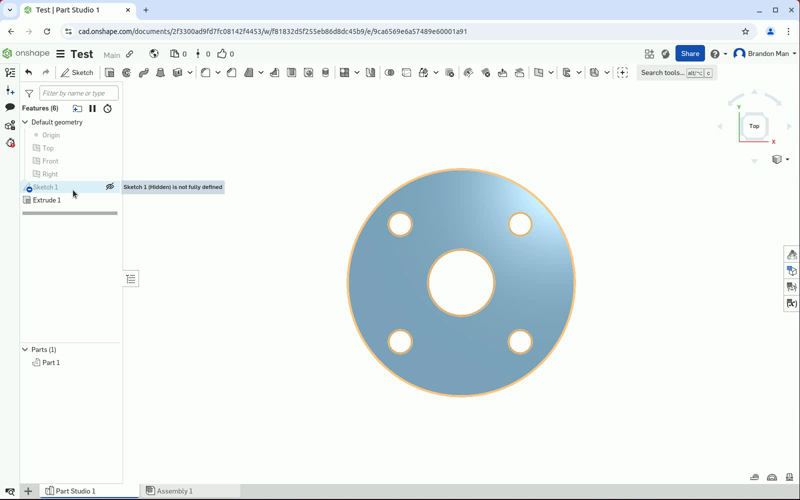
click(73, 189)
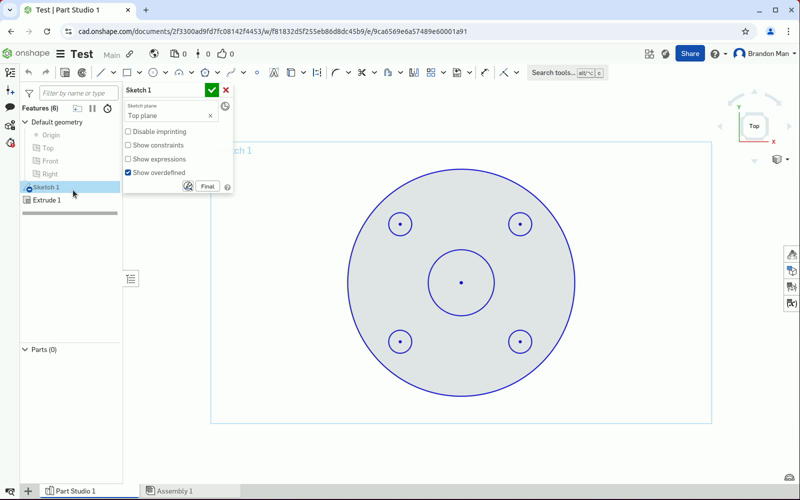
mouse_move(229, 92)
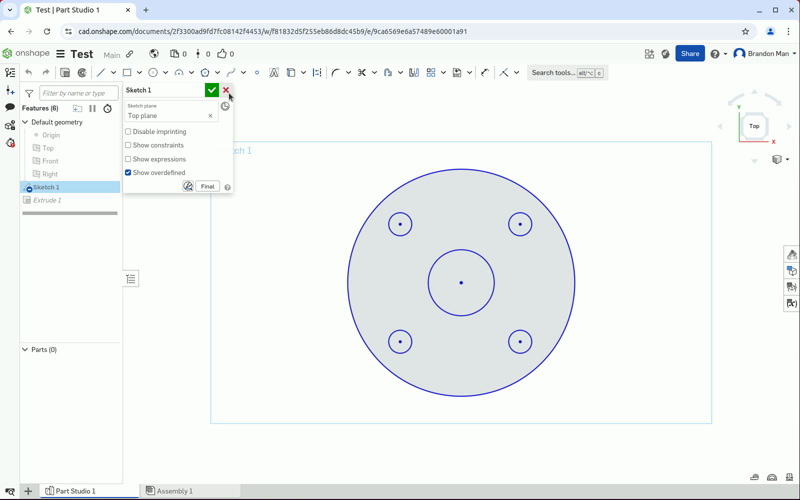
click(229, 92)
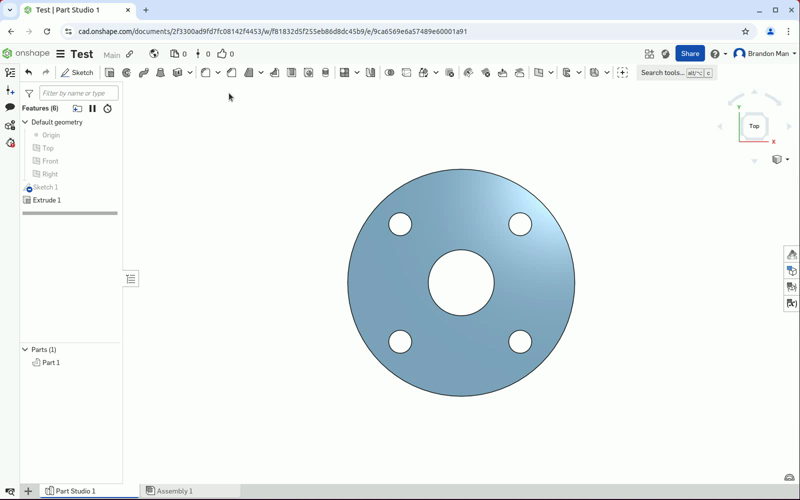
mouse_move(541, 75)
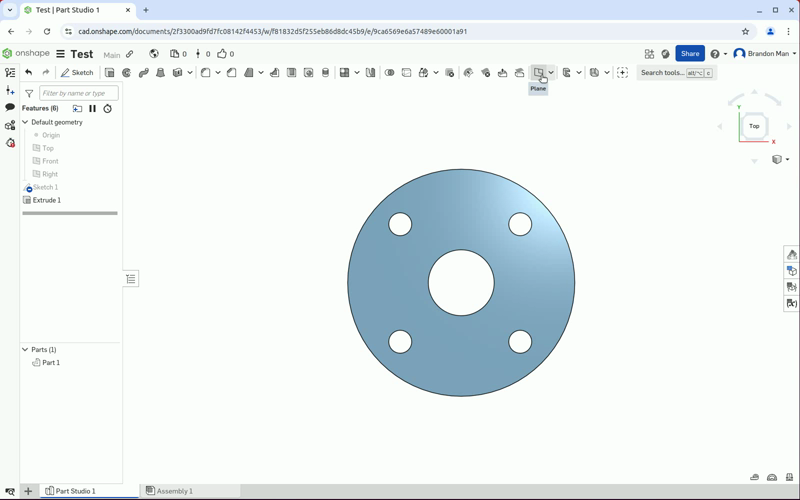
click(541, 75)
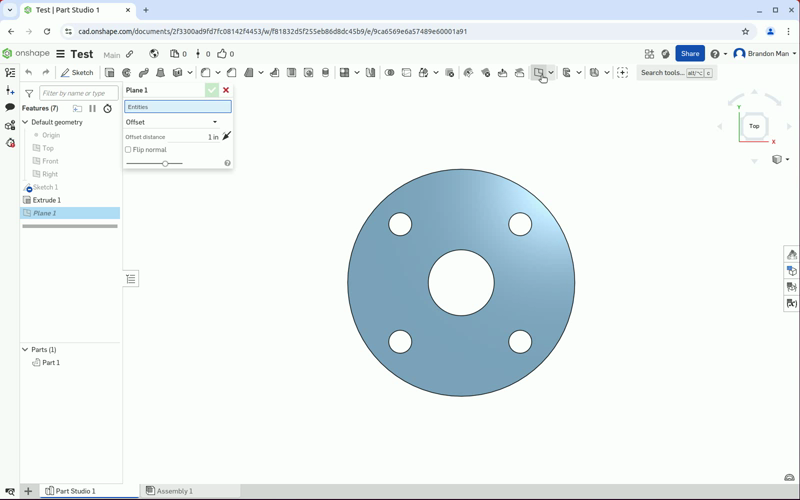
mouse_move(73, 150)
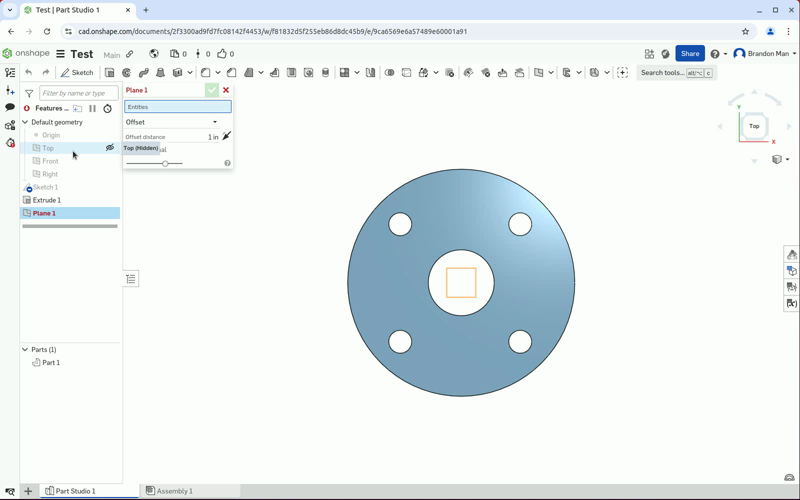
click(73, 150)
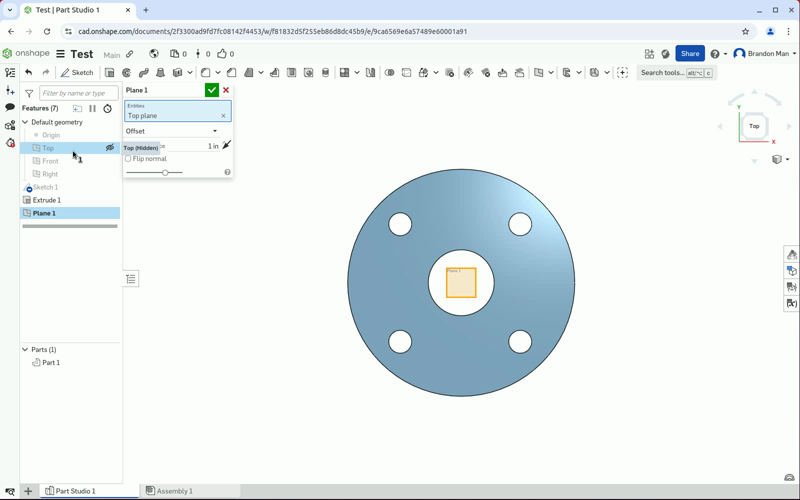
key(tab, 2)
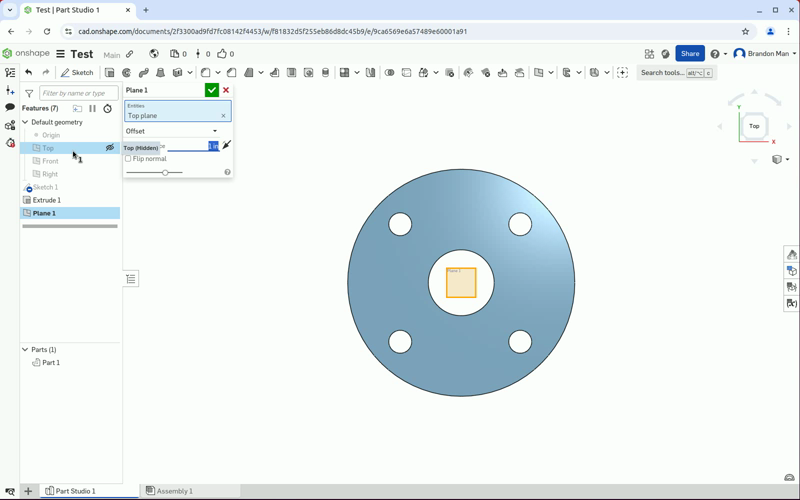
text(2.65)
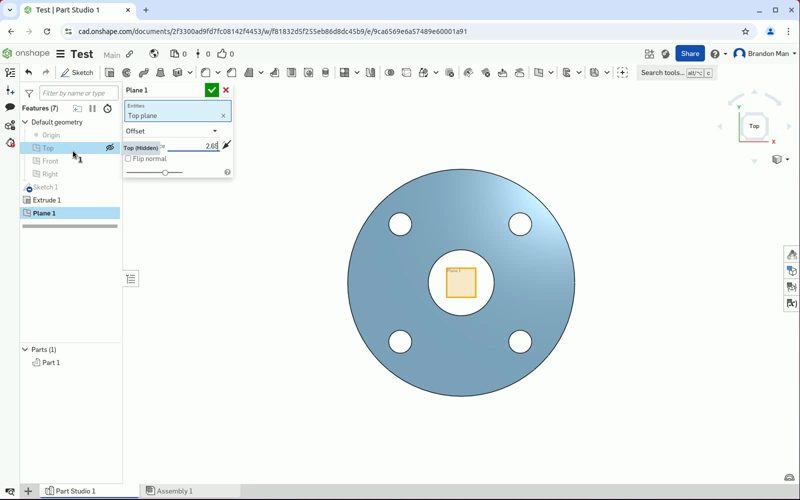
key(enter, 2)
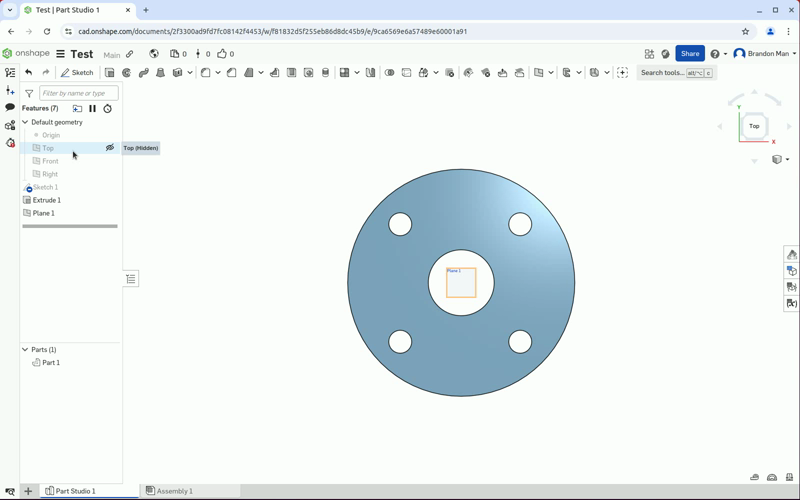
key(shift+s)
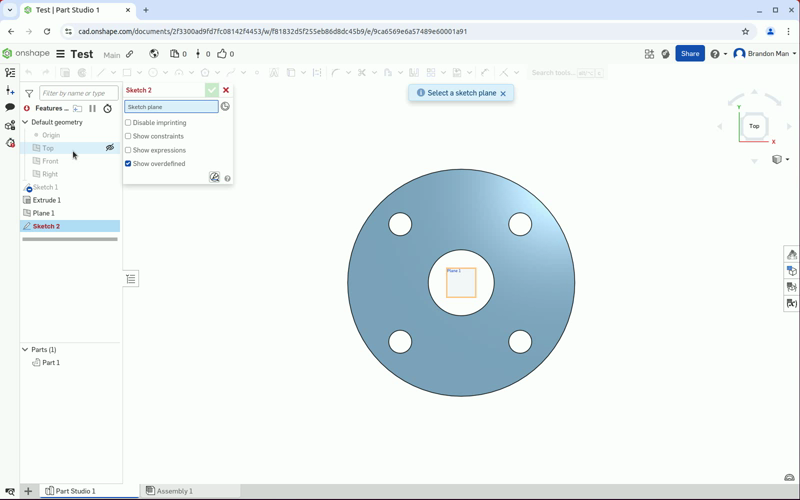
mouse_move(73, 215)
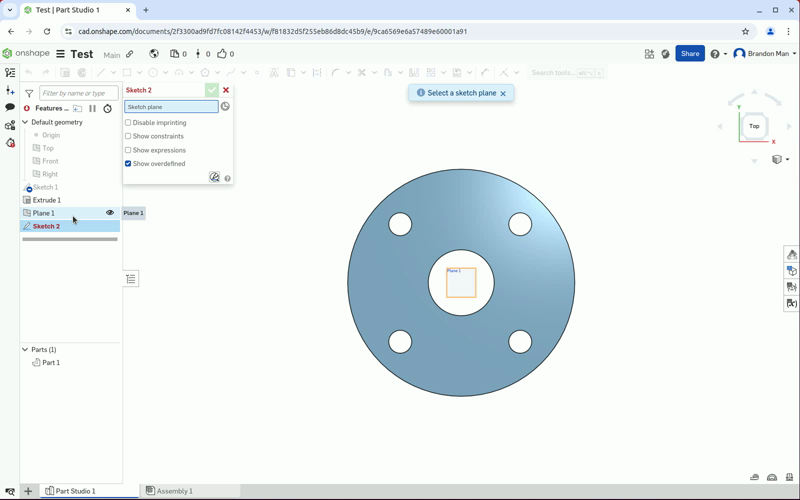
click(73, 215)
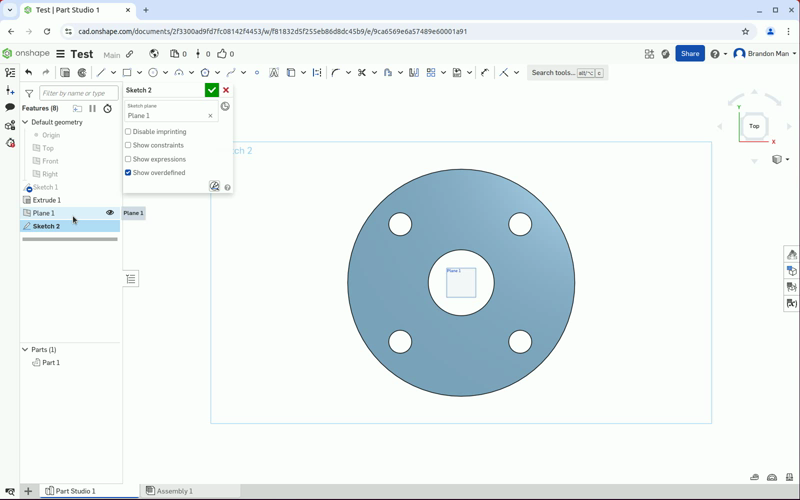
mouse_move(73, 352)
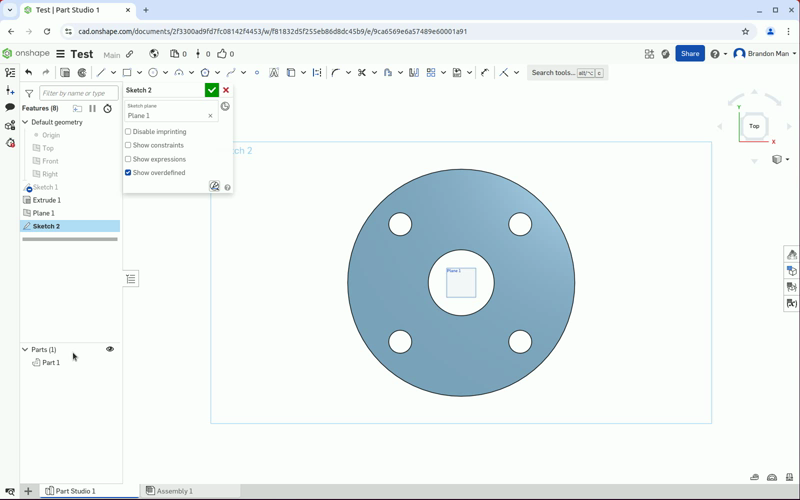
key(y)
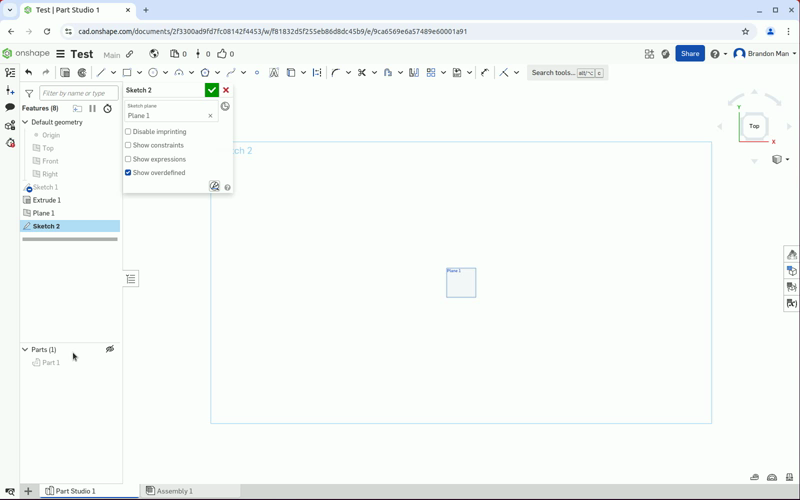
key(c)
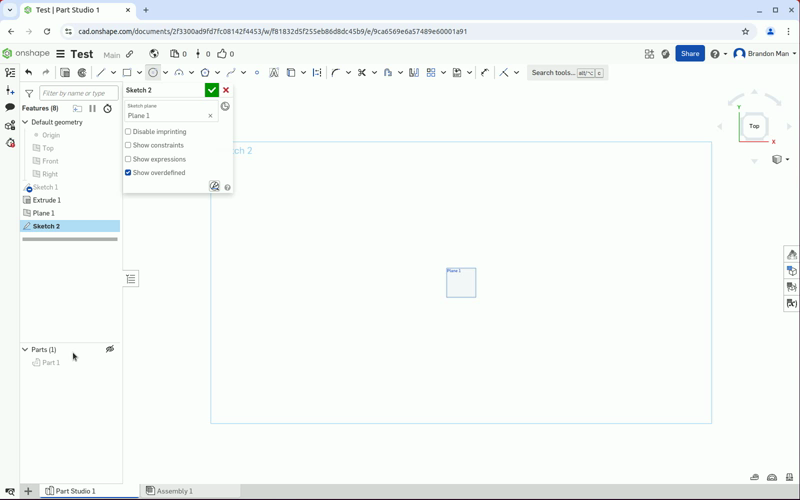
key_down(shift)
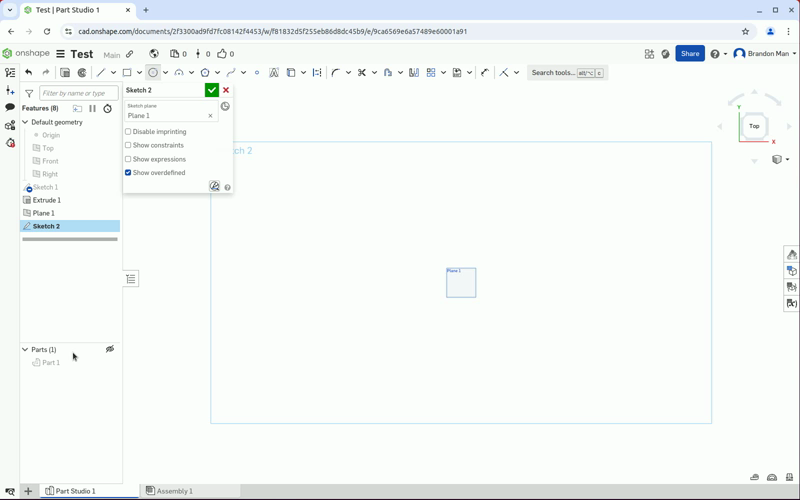
mouse_move(402, 342)
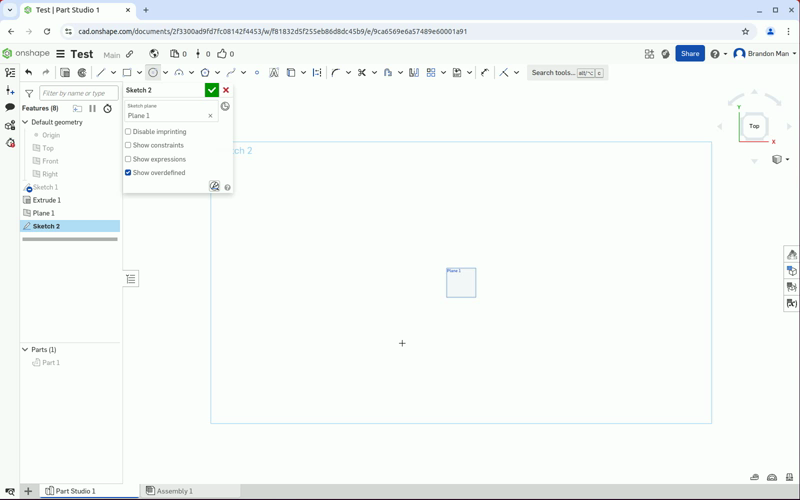
click(402, 342)
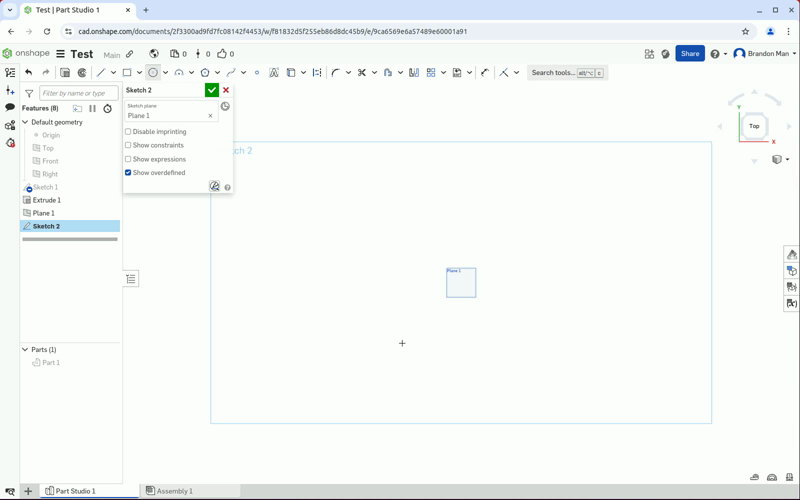
key_up(shift)
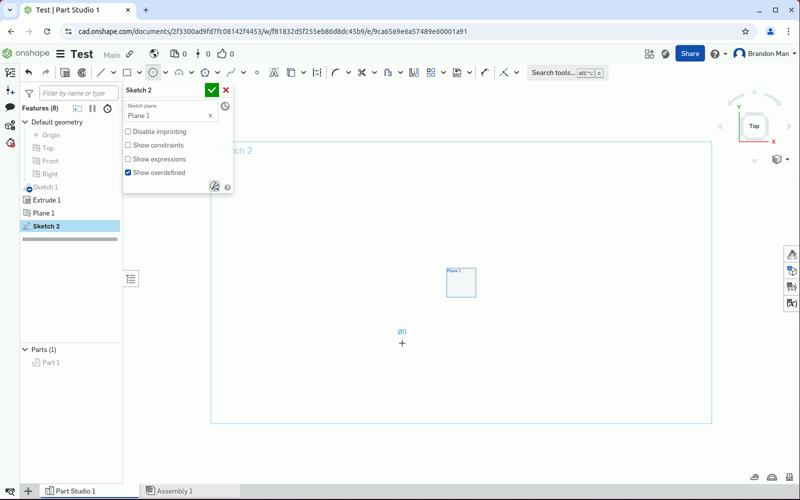
mouse_move(413, 342)
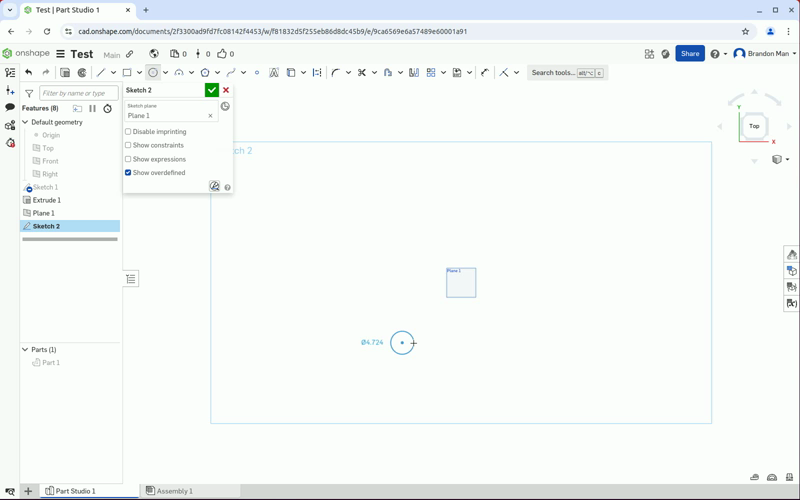
click(413, 342)
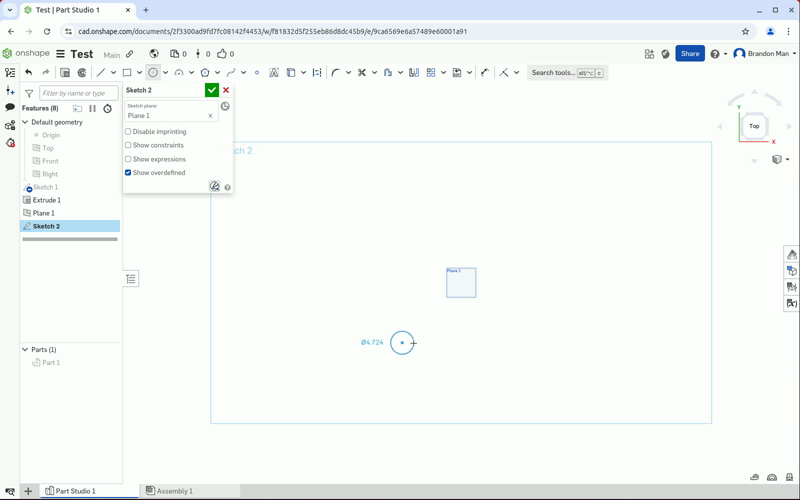
key(esc)
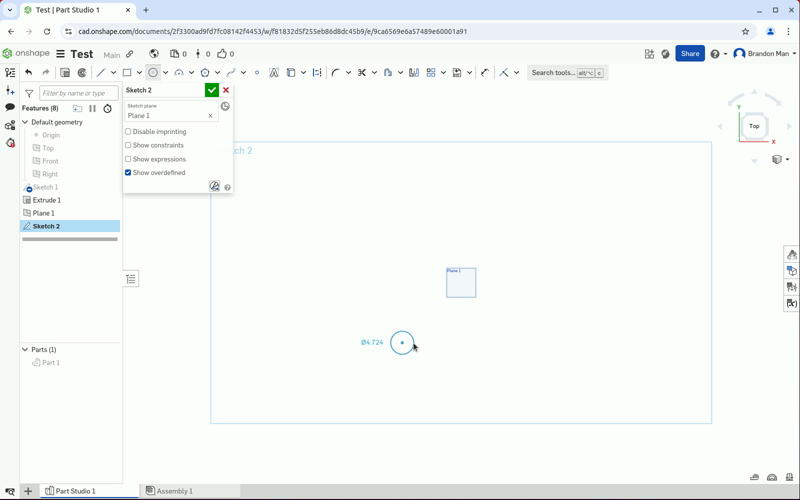
mouse_move(392, 338)
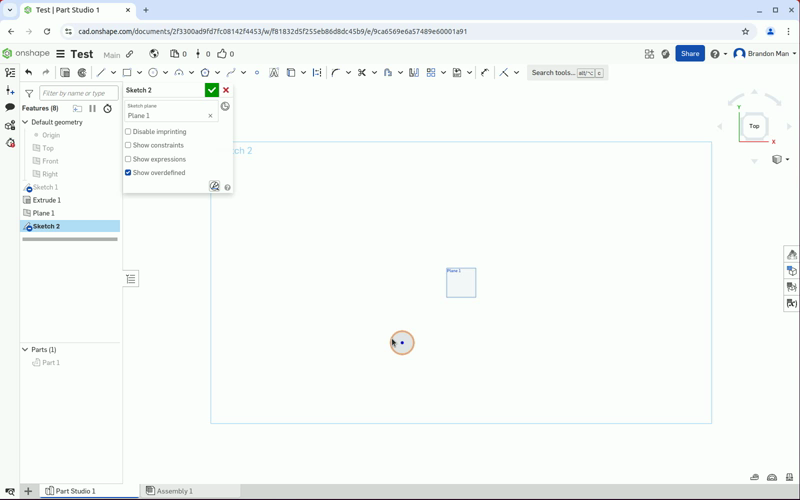
scroll(6)
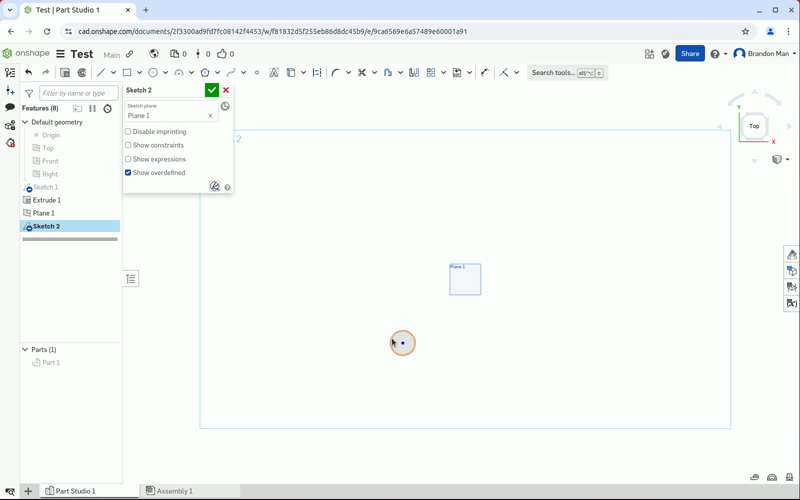
scroll(6)
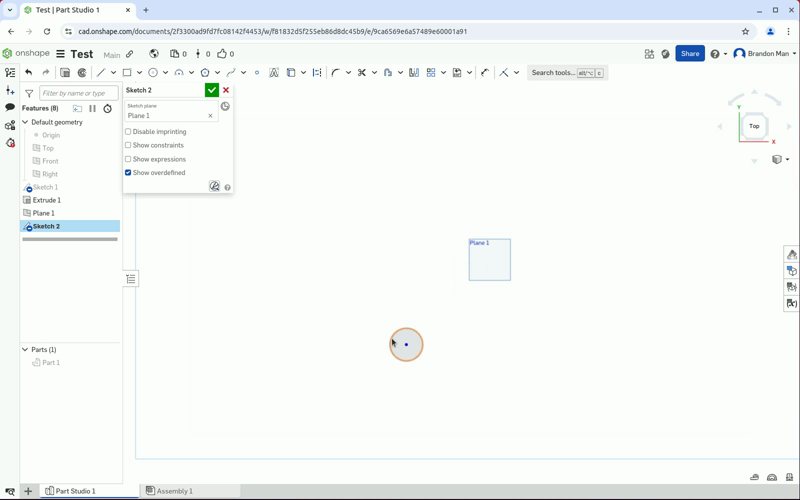
scroll(6)
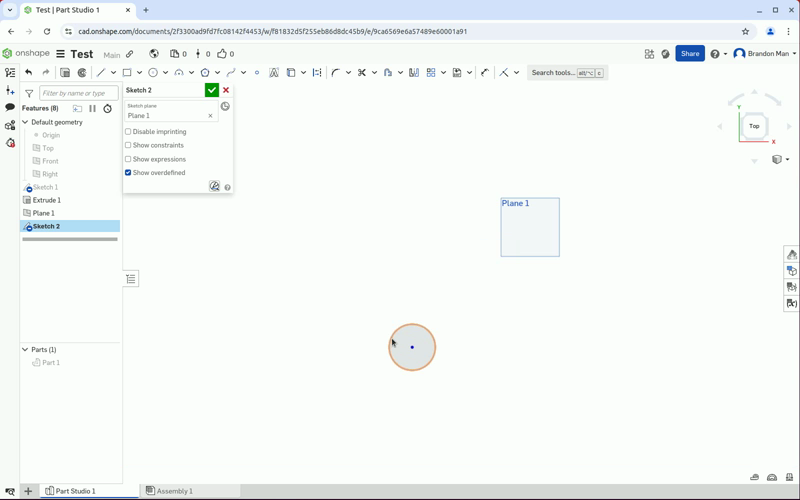
scroll(6)
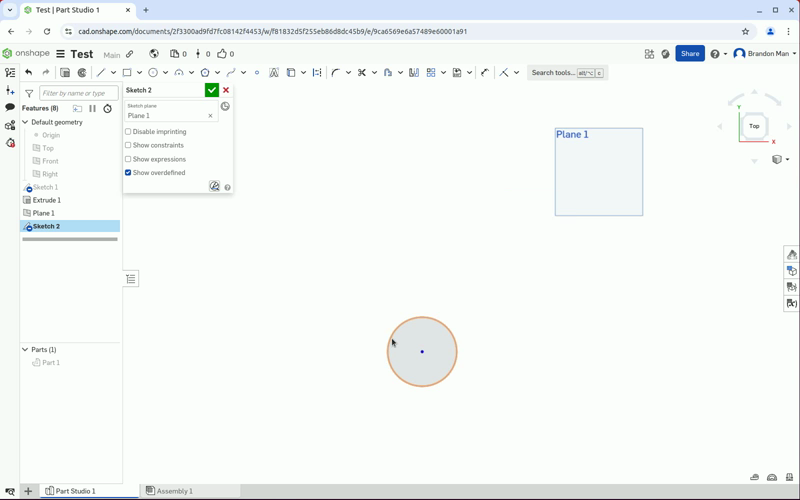
scroll(6)
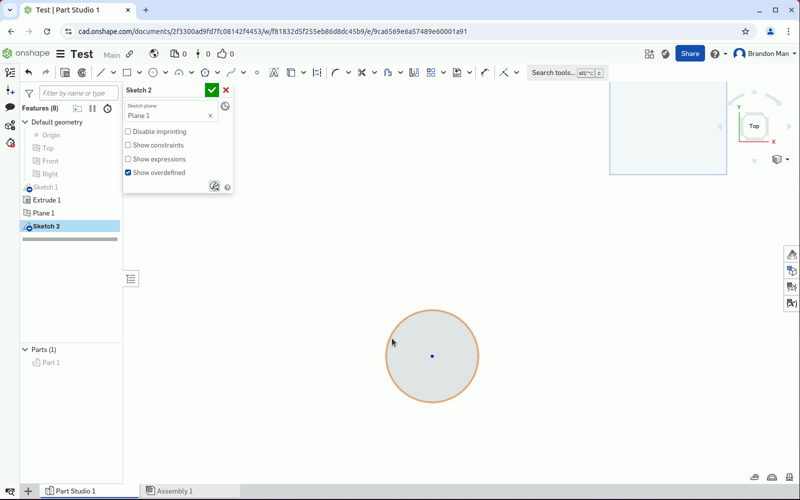
scroll(6)
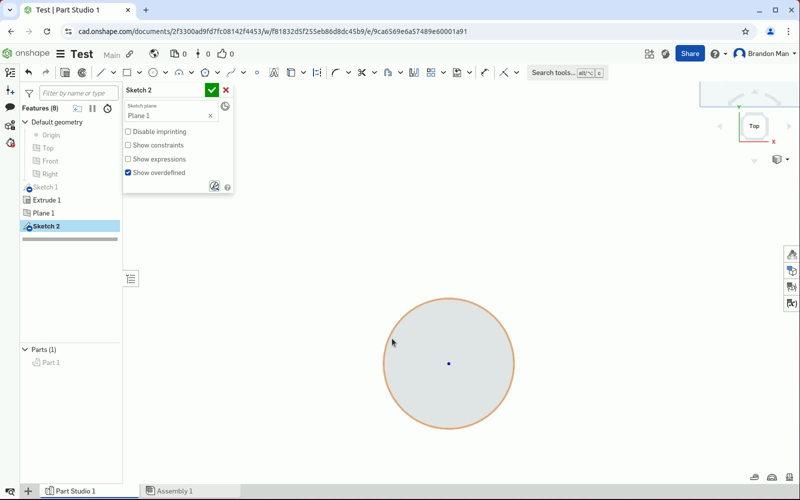
scroll(6)
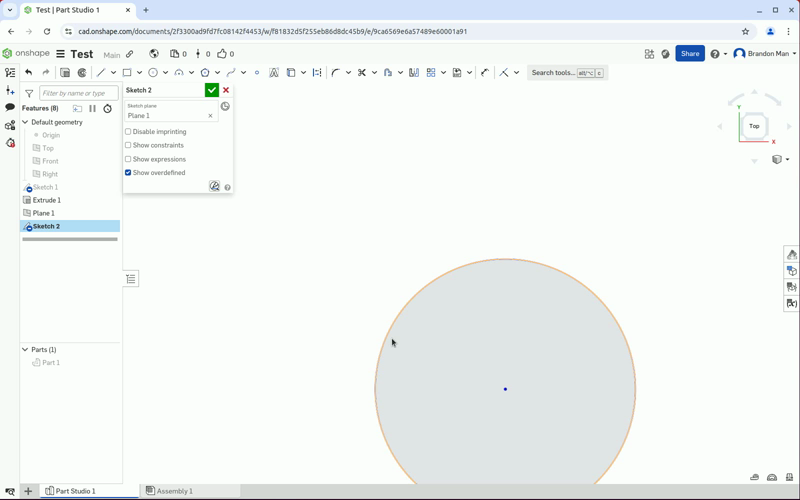
click(392, 338)
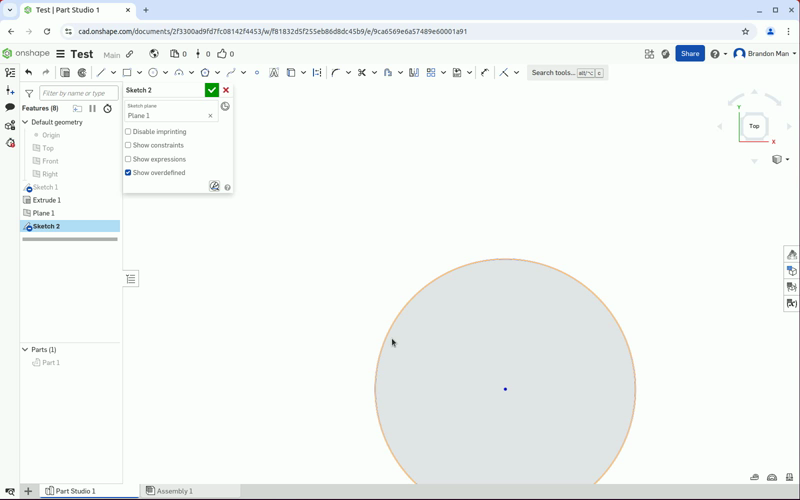
scroll(-6)
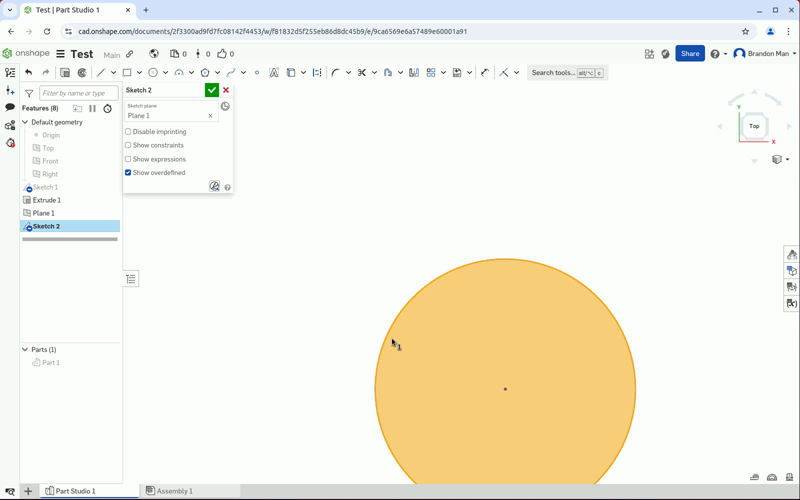
scroll(-6)
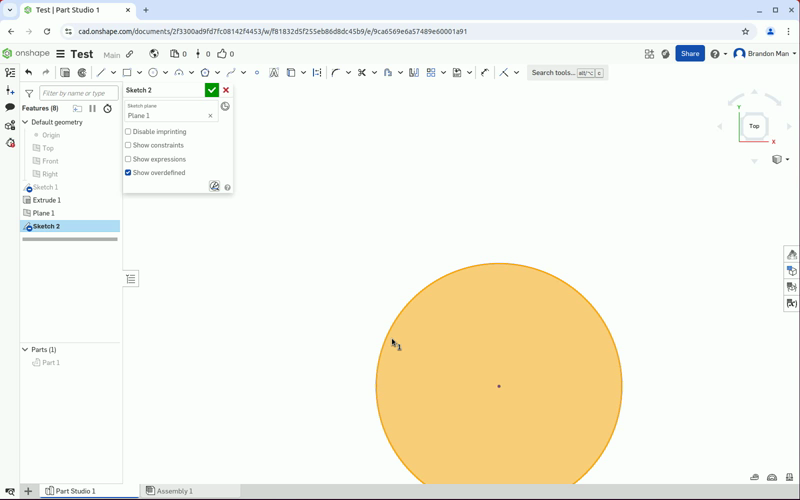
scroll(-6)
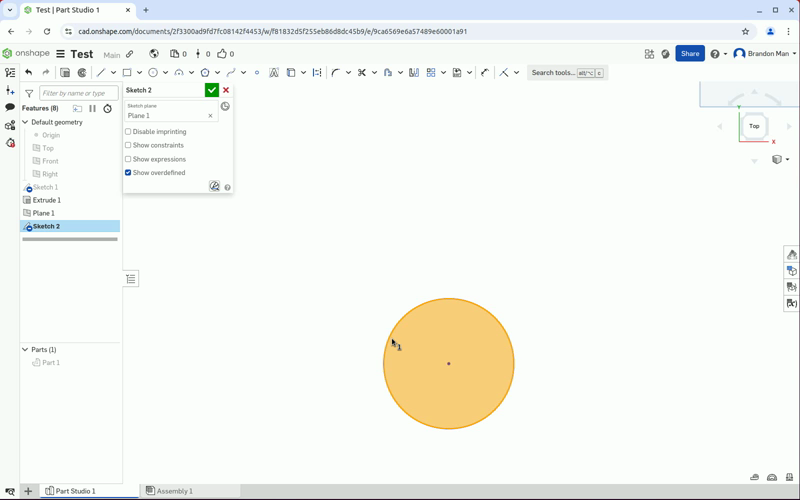
scroll(-6)
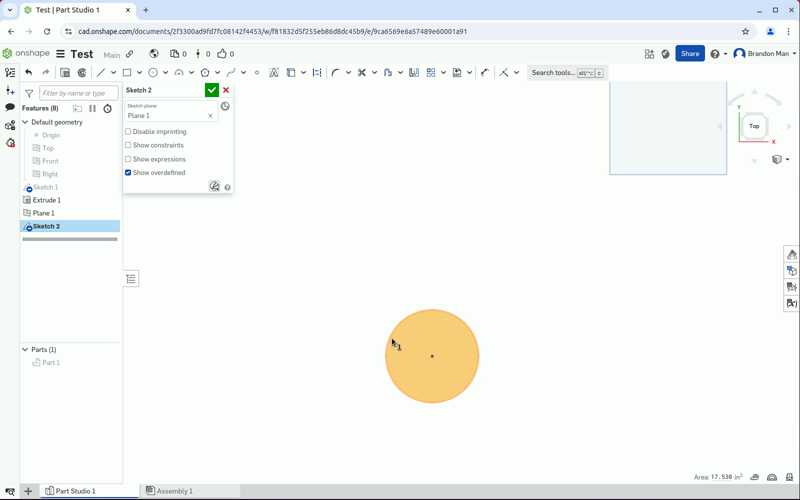
scroll(-6)
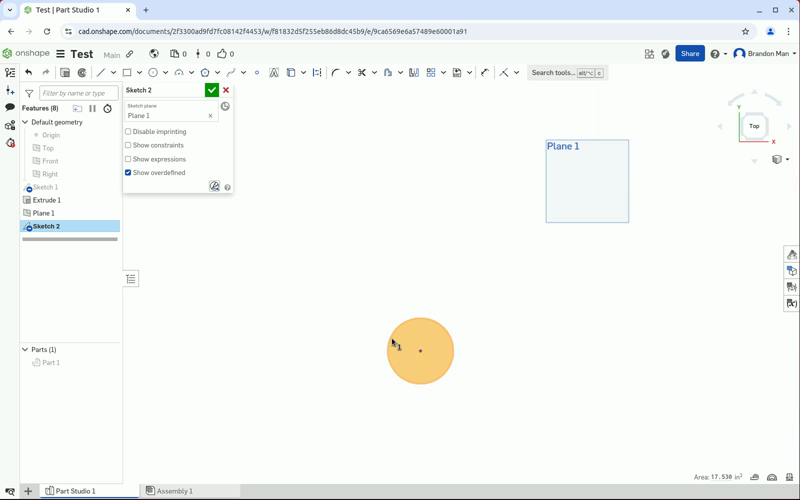
scroll(-6)
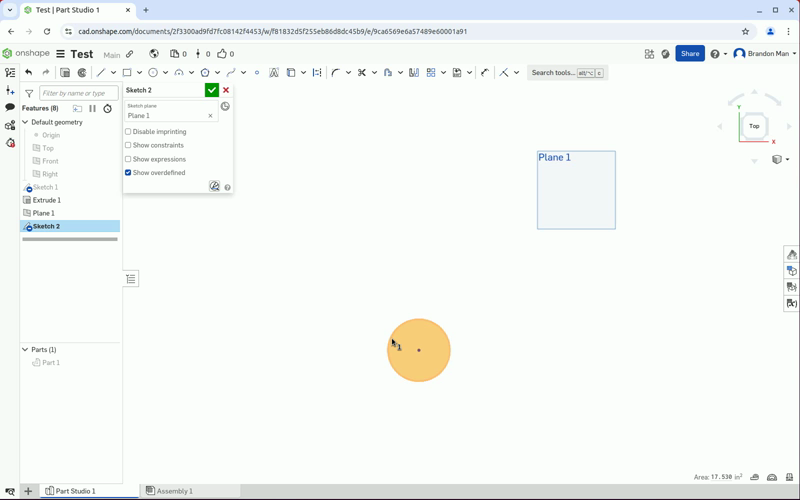
scroll(-6)
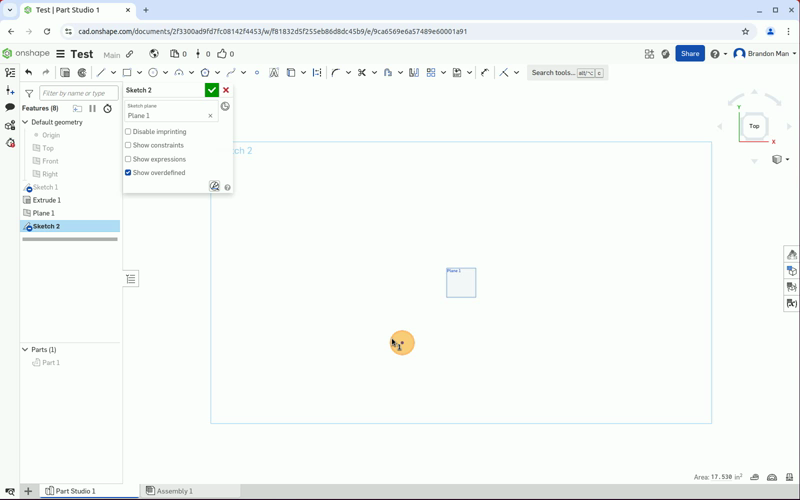
mouse_move(73, 352)
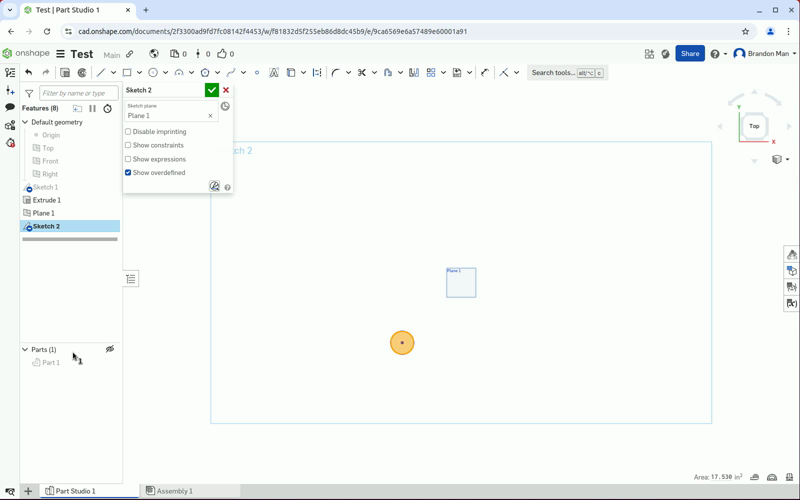
key(shift+y)
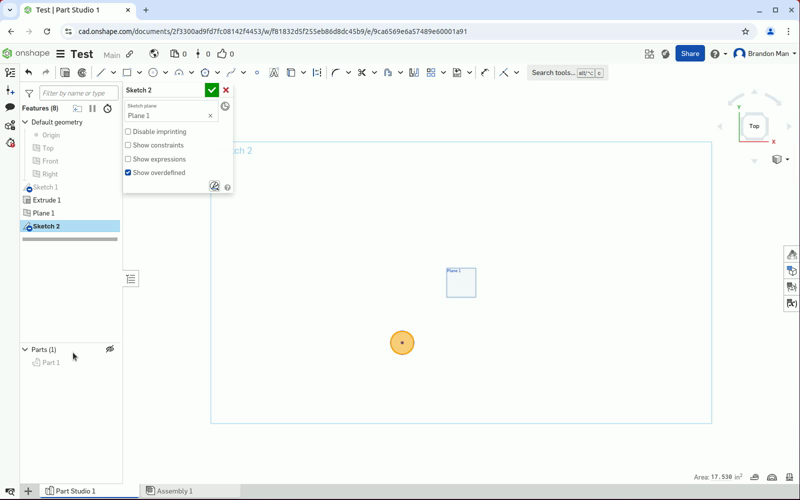
key(shift+e)
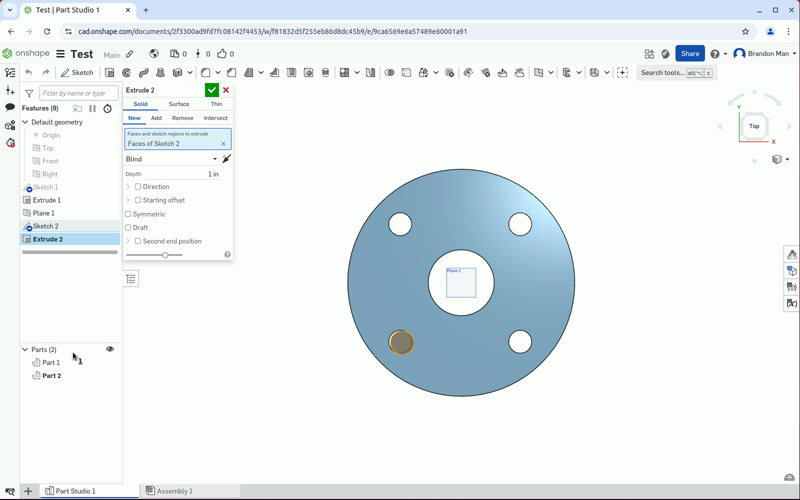
mouse_move(143, 106)
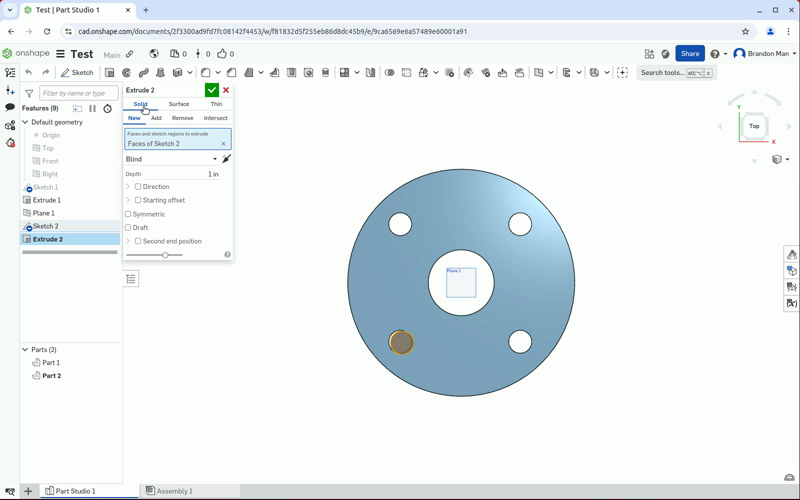
click(143, 106)
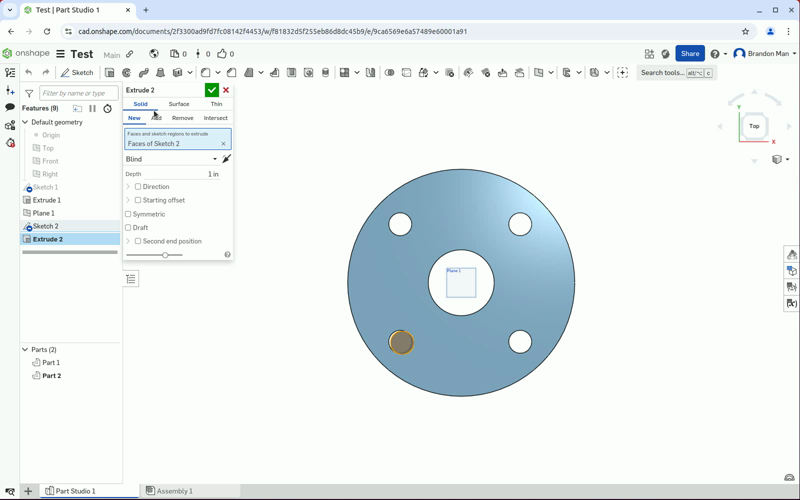
mouse_move(186, 120)
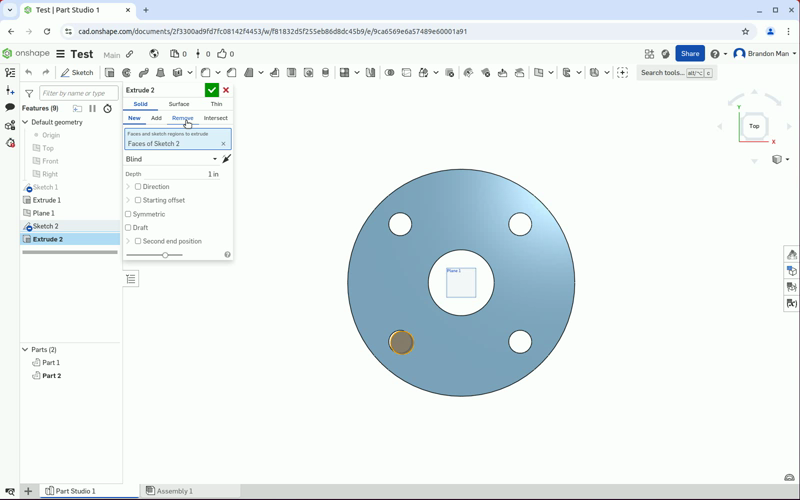
click(186, 120)
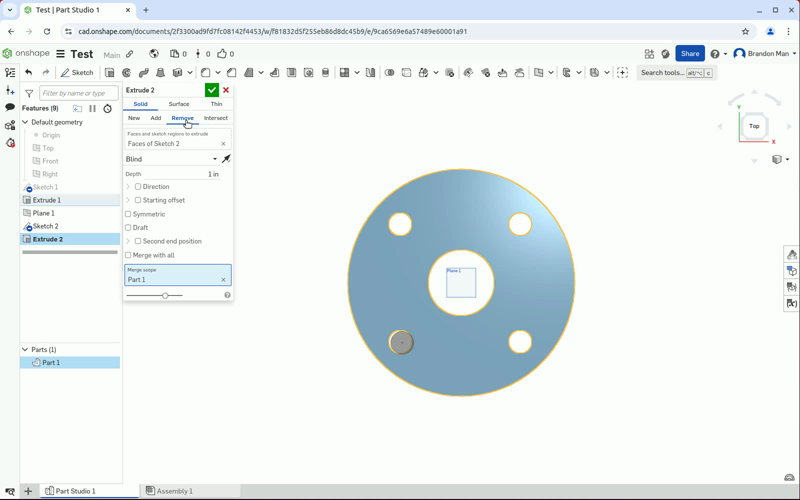
key(tab, 4)
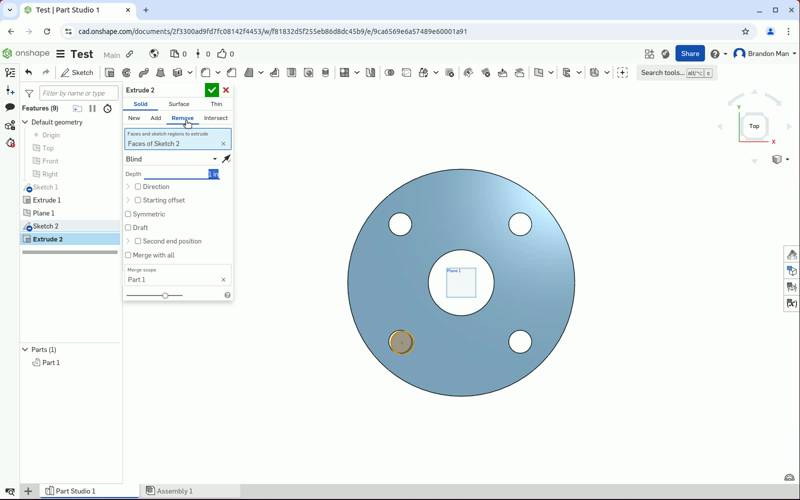
text(1.926)
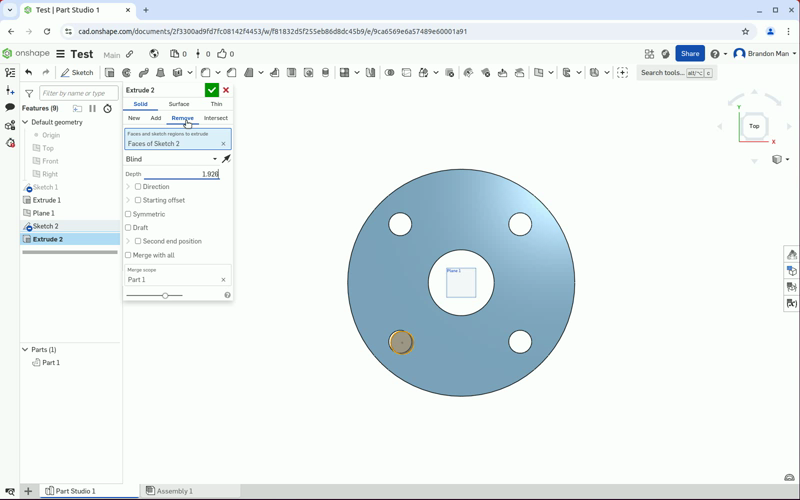
key(tab, 6)
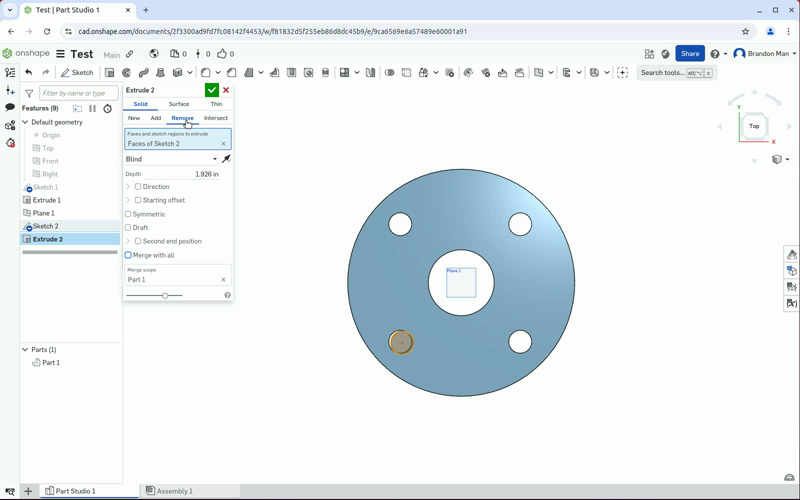
key(space)
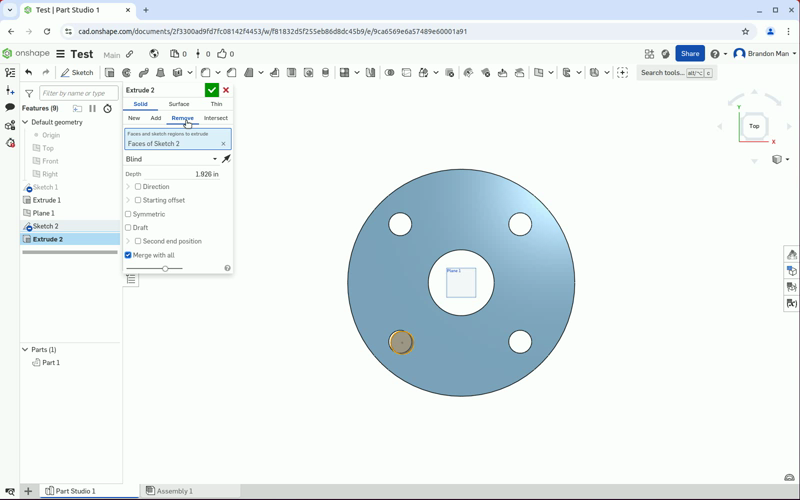
key(enter)
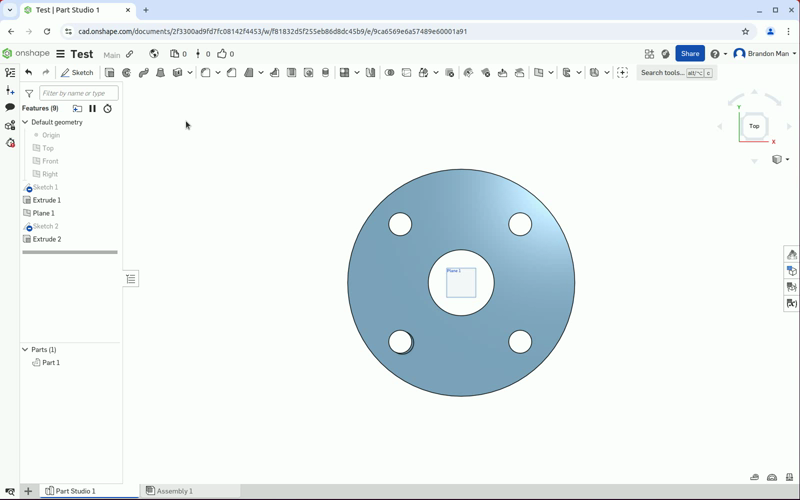
key(shift+h)
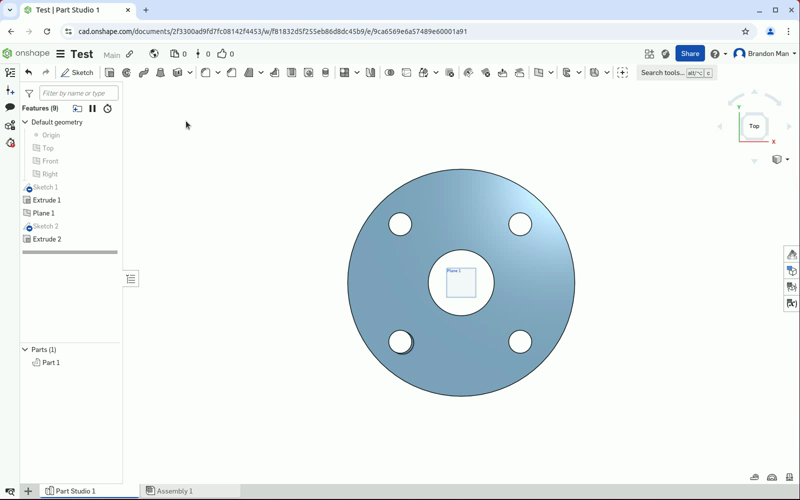
key(shift+h)
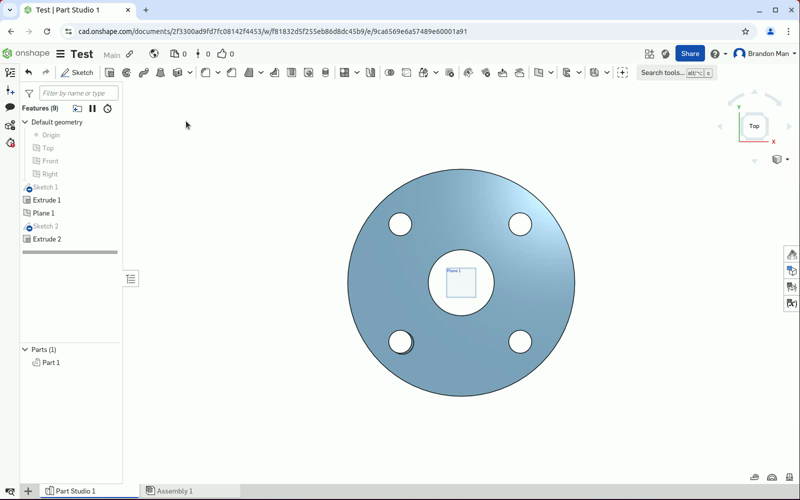
mouse_move(73, 189)
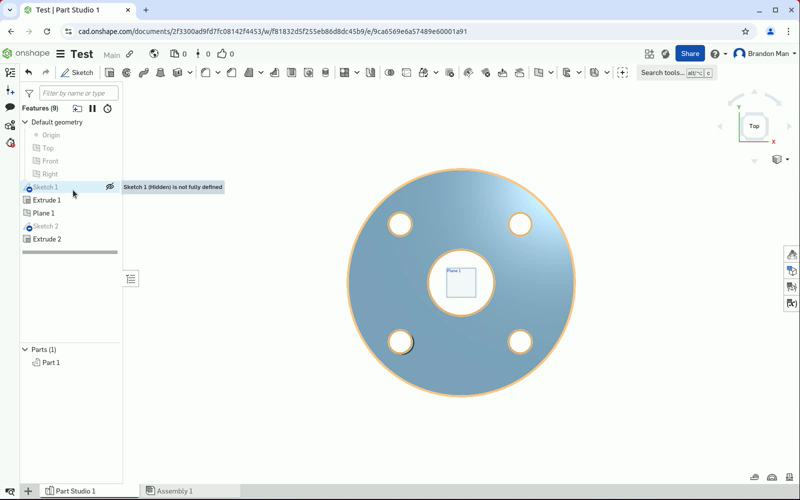
click(73, 189)
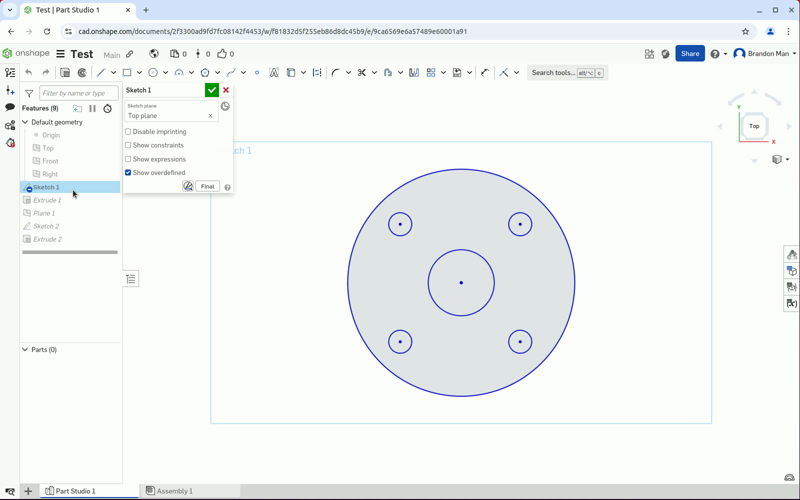
mouse_move(229, 92)
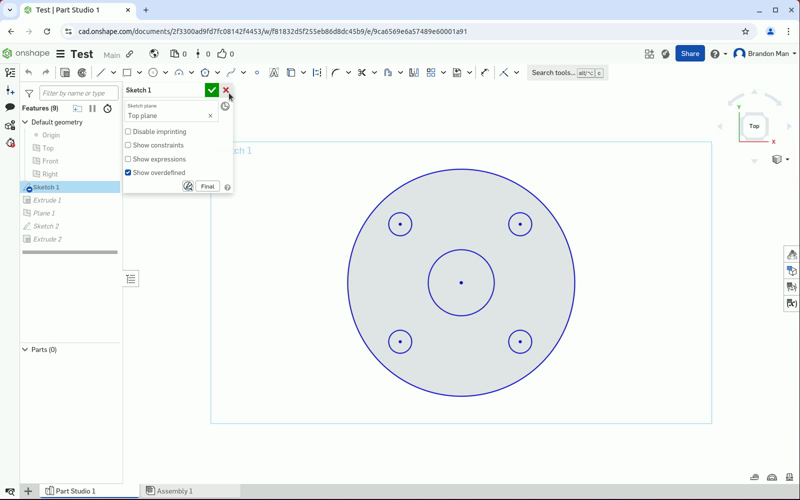
click(229, 92)
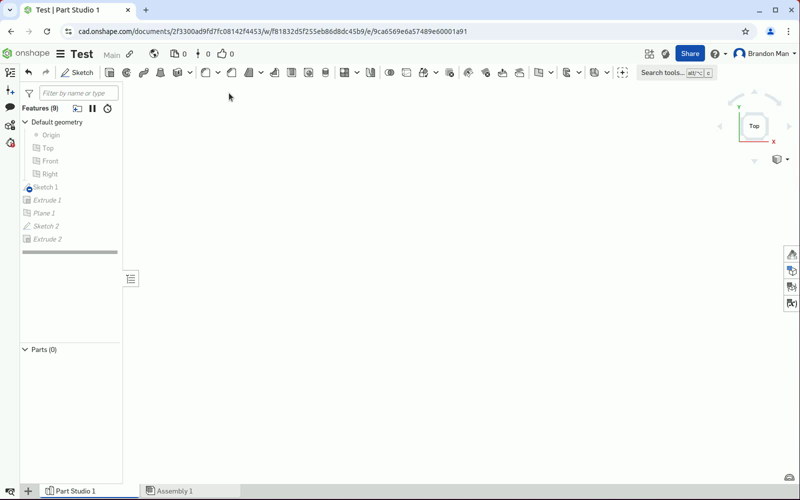
key(shift+s)
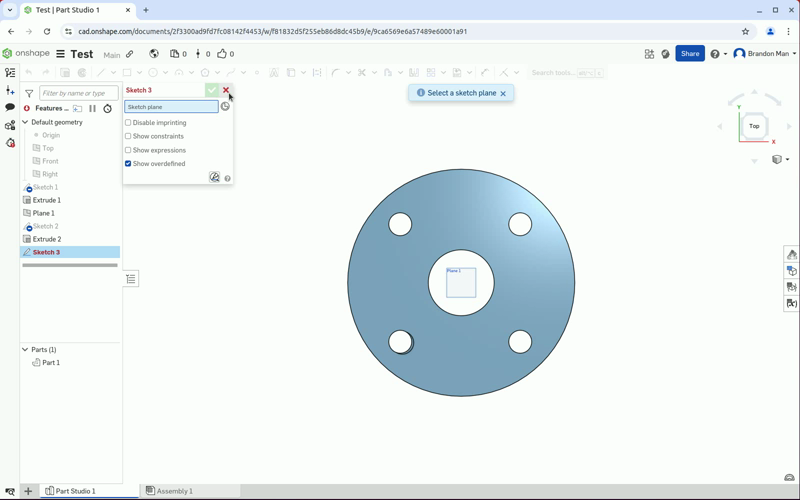
mouse_move(73, 215)
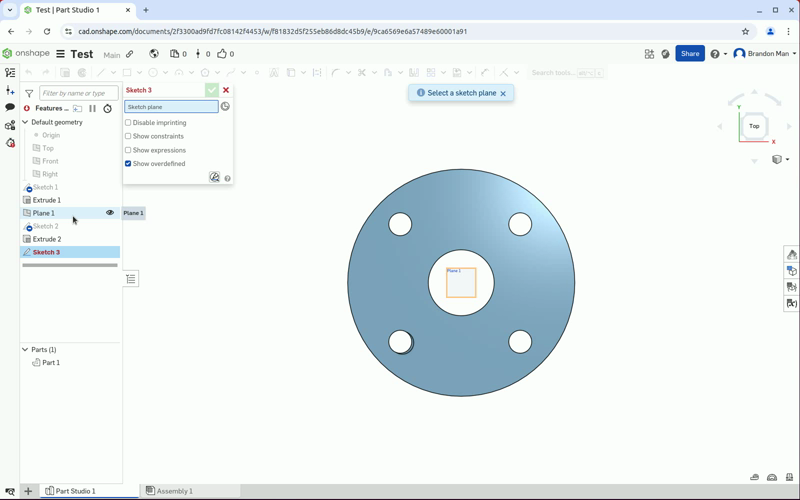
click(73, 215)
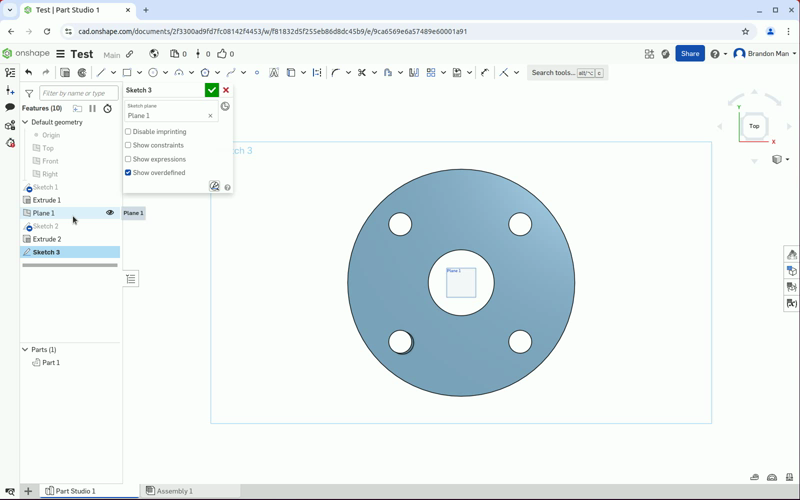
mouse_move(73, 352)
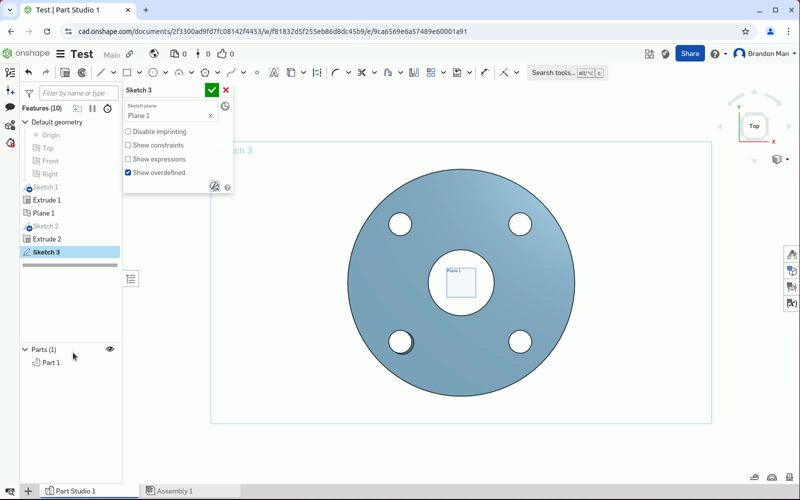
key(y)
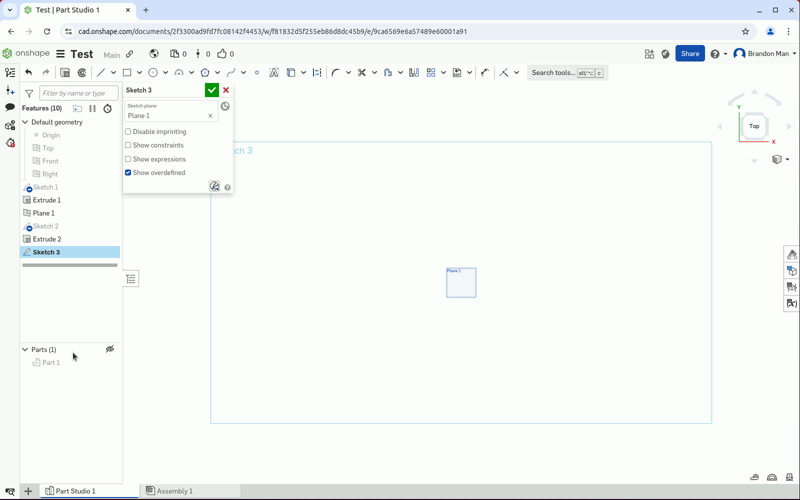
key(c)
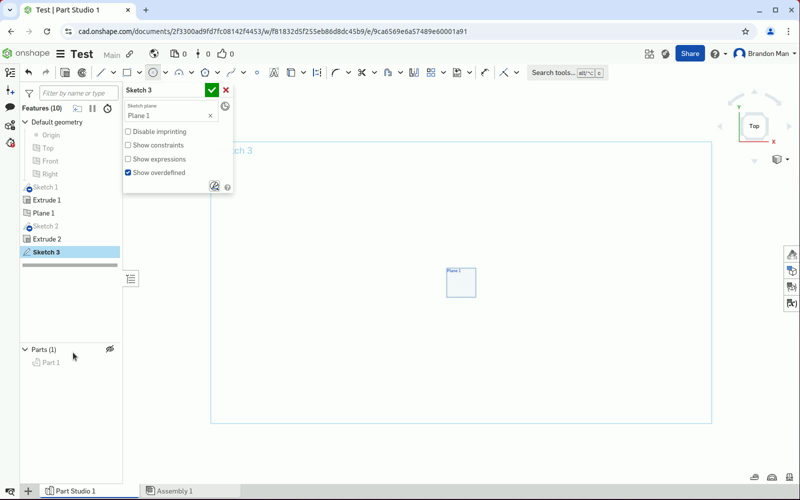
key_down(shift)
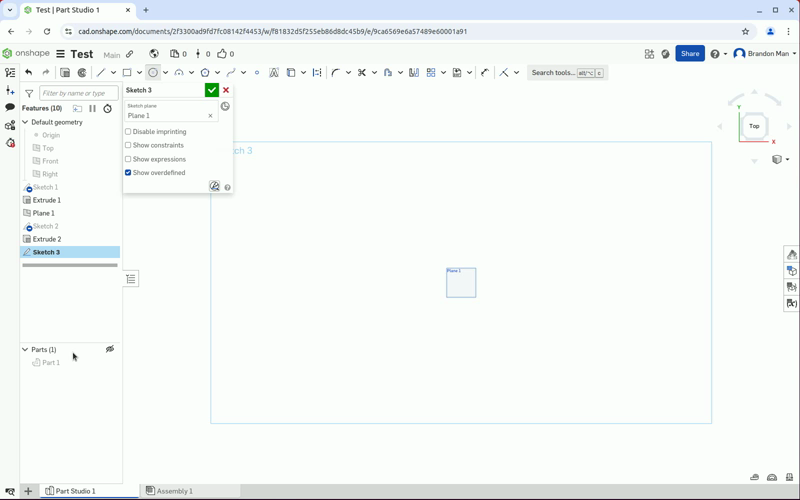
mouse_move(521, 223)
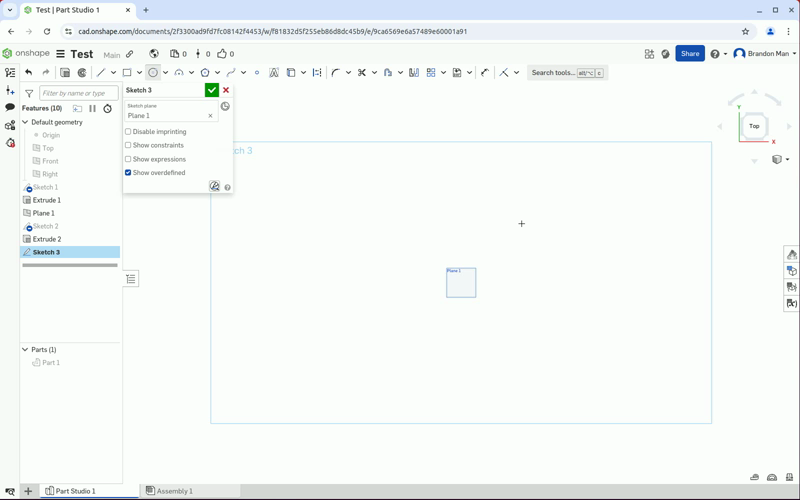
click(521, 223)
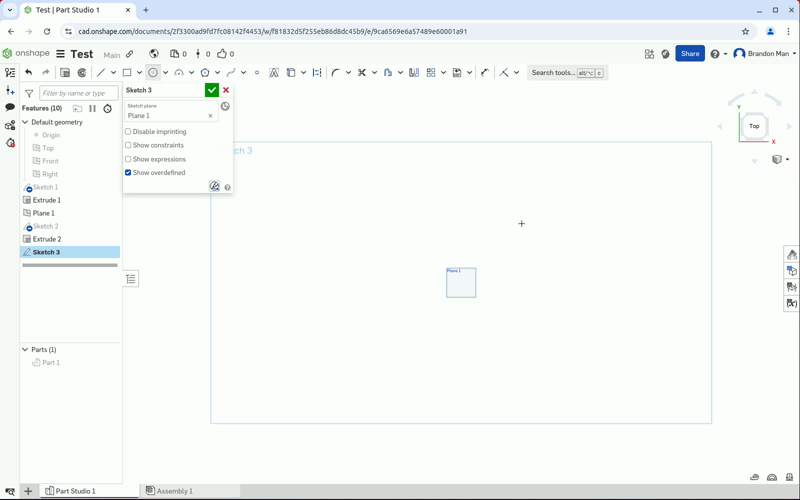
key_up(shift)
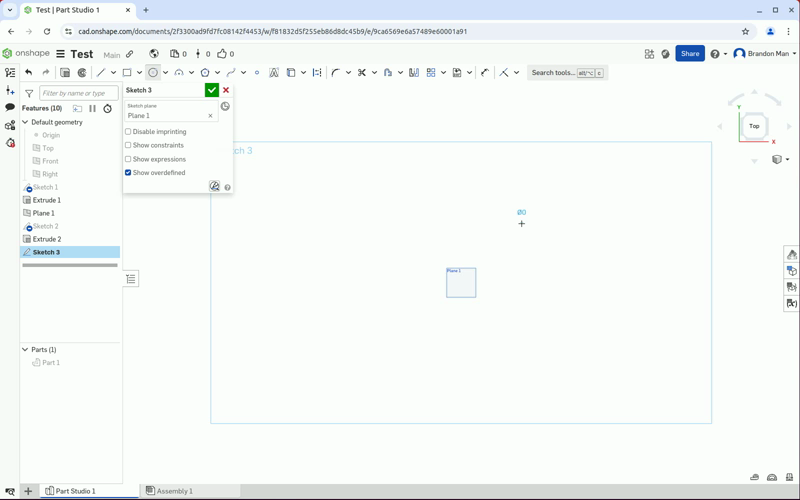
mouse_move(533, 223)
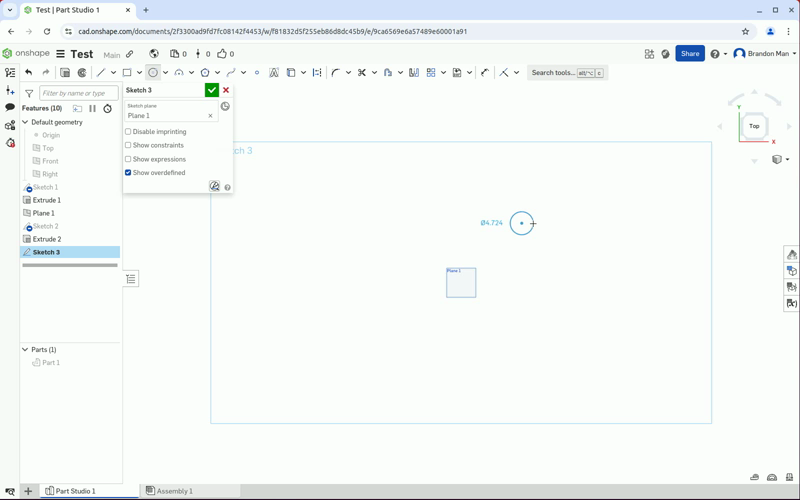
click(533, 223)
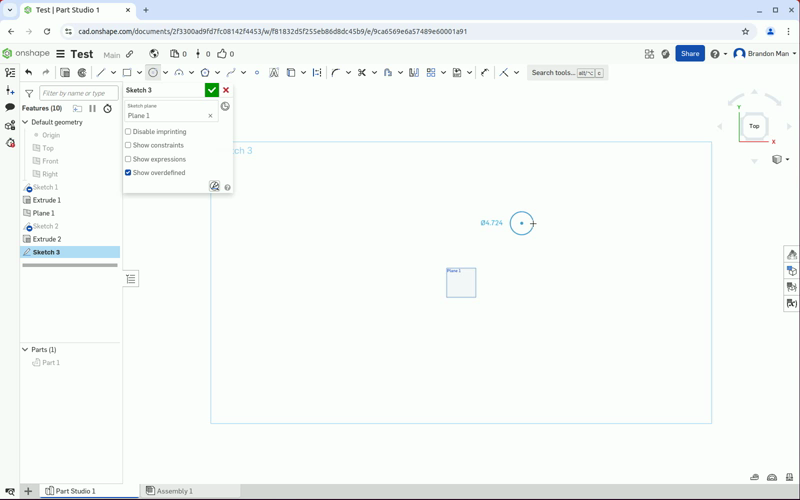
key(esc)
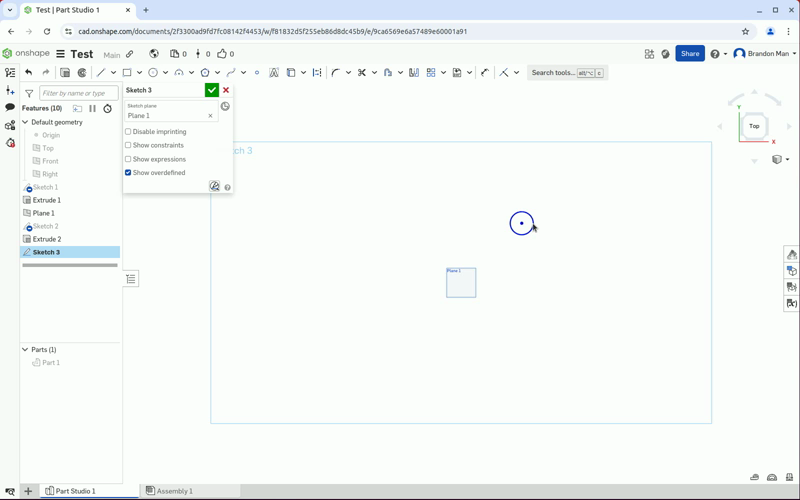
mouse_move(521, 226)
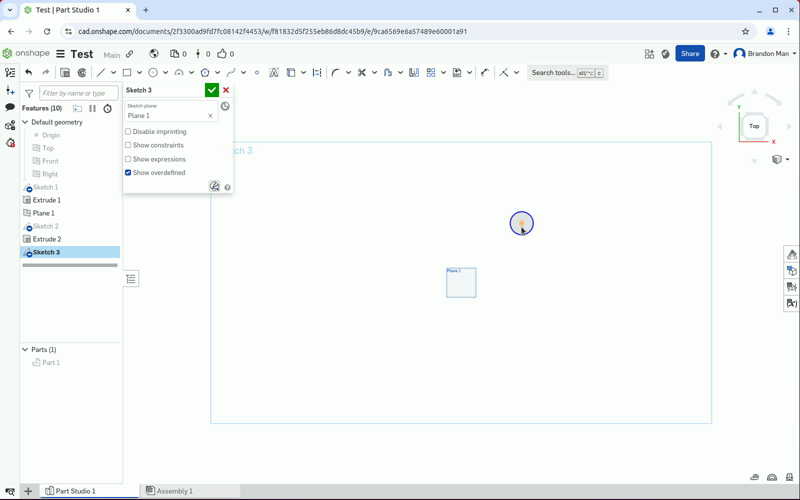
scroll(6)
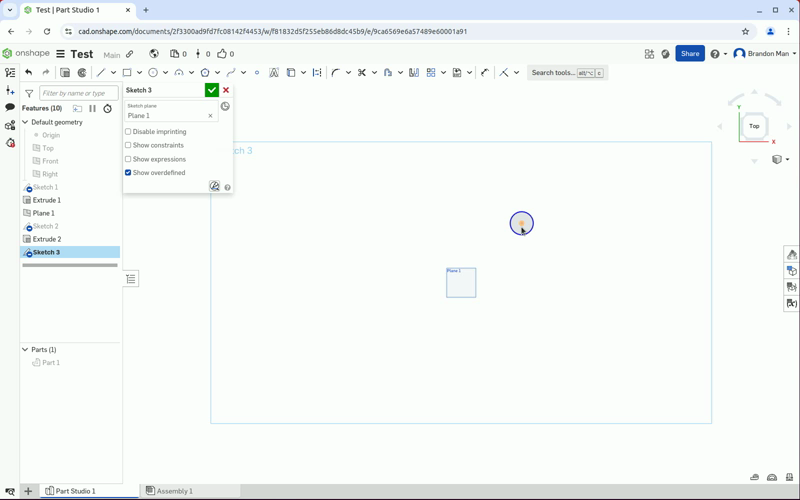
scroll(6)
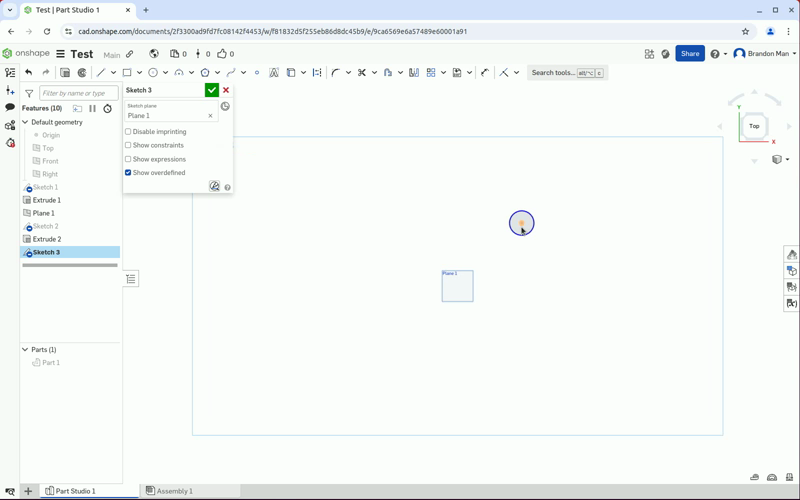
scroll(6)
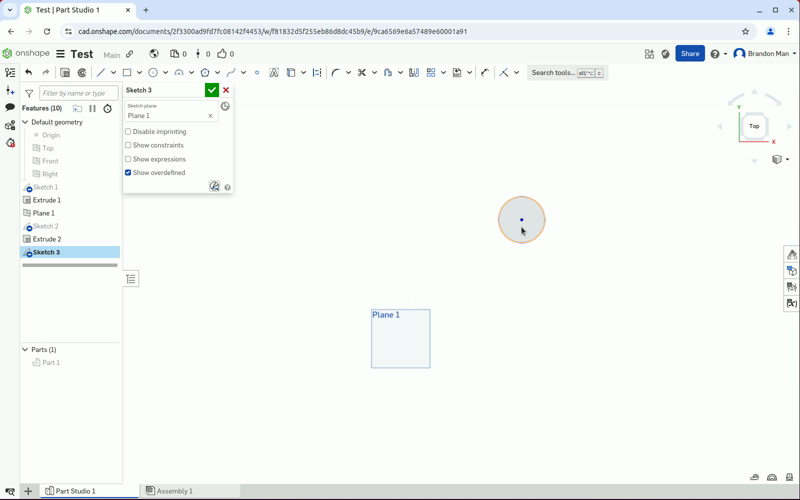
scroll(6)
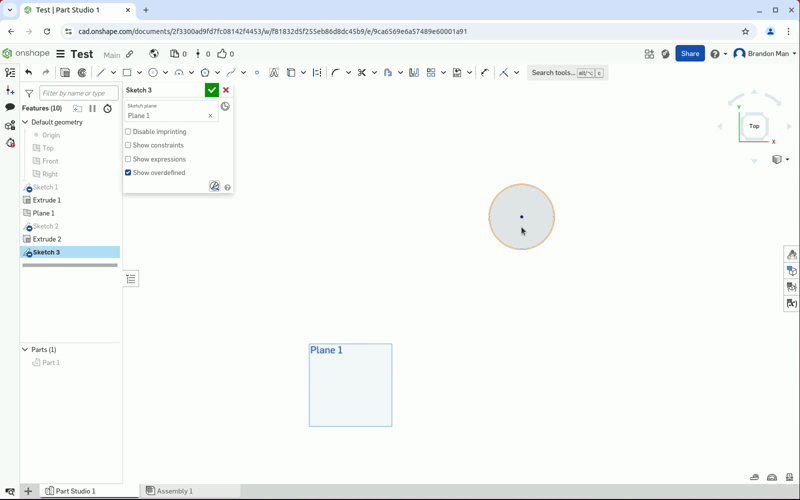
scroll(6)
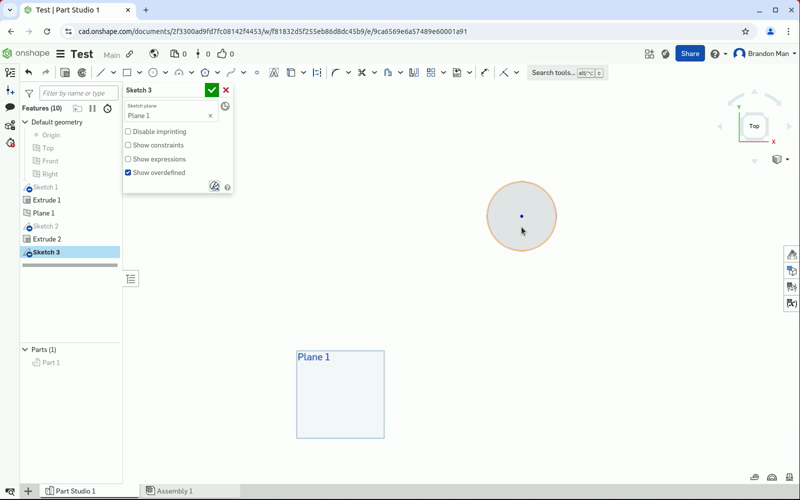
scroll(6)
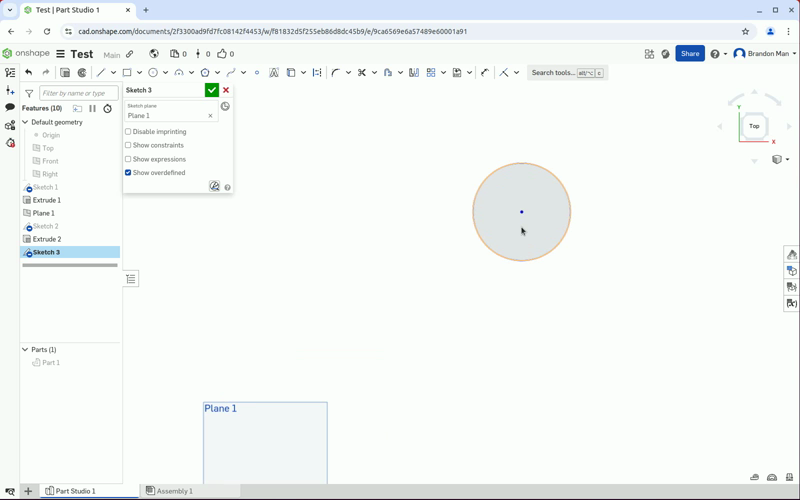
scroll(6)
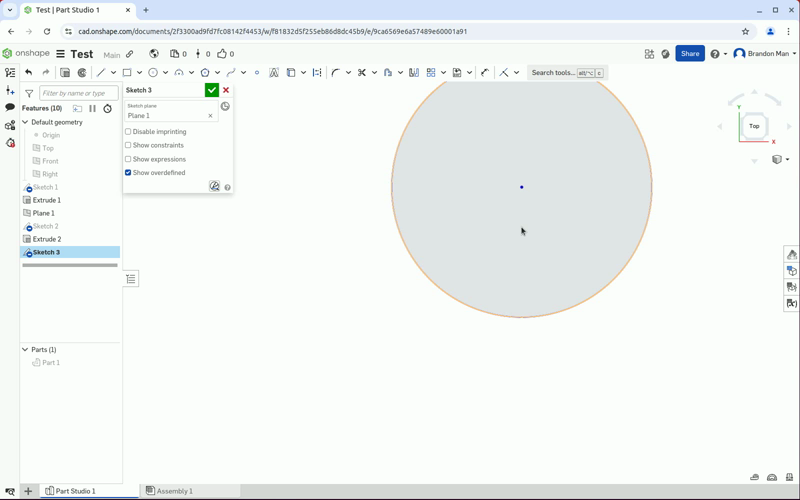
click(521, 226)
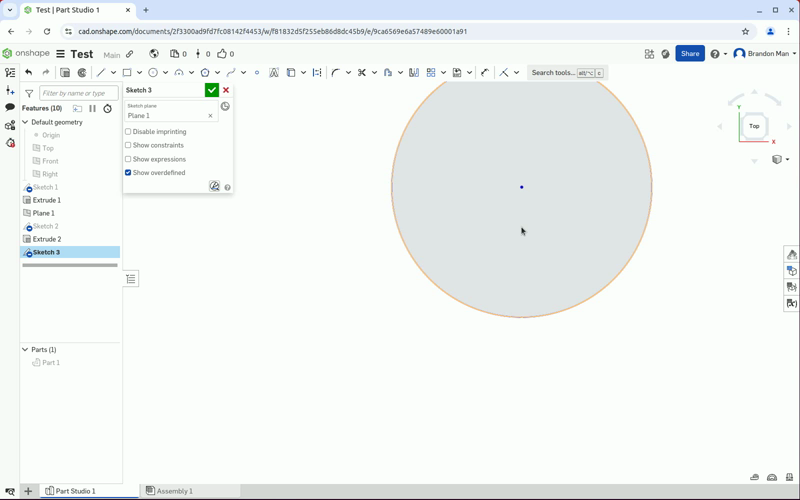
scroll(-6)
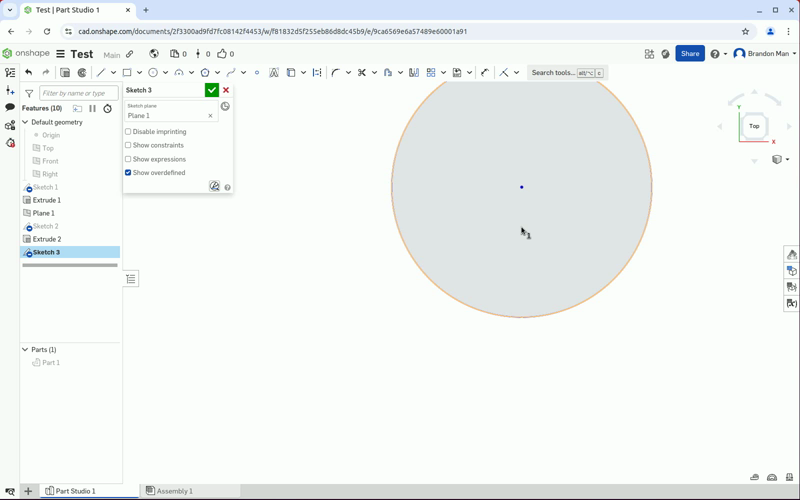
scroll(-6)
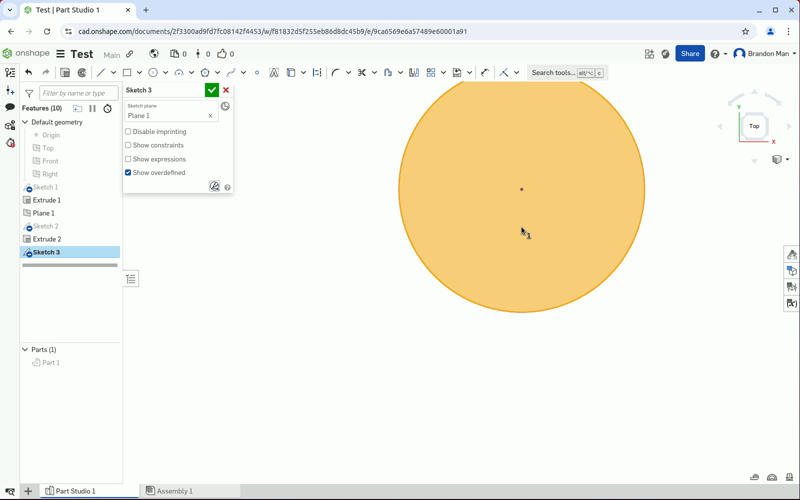
scroll(-6)
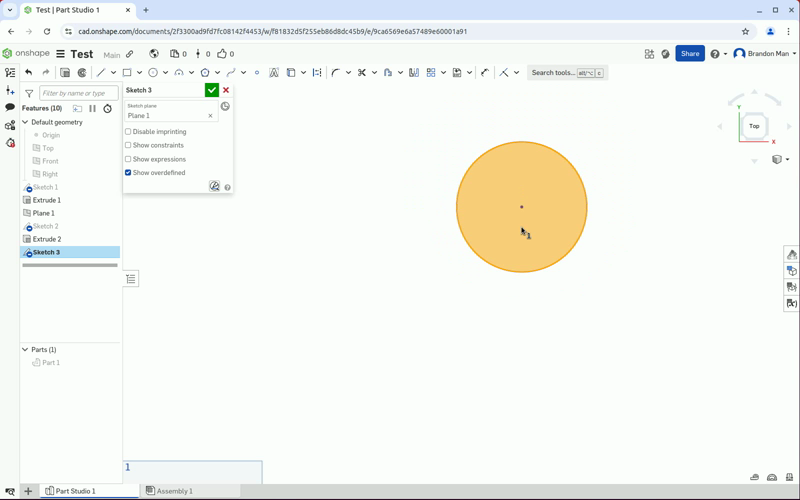
scroll(-6)
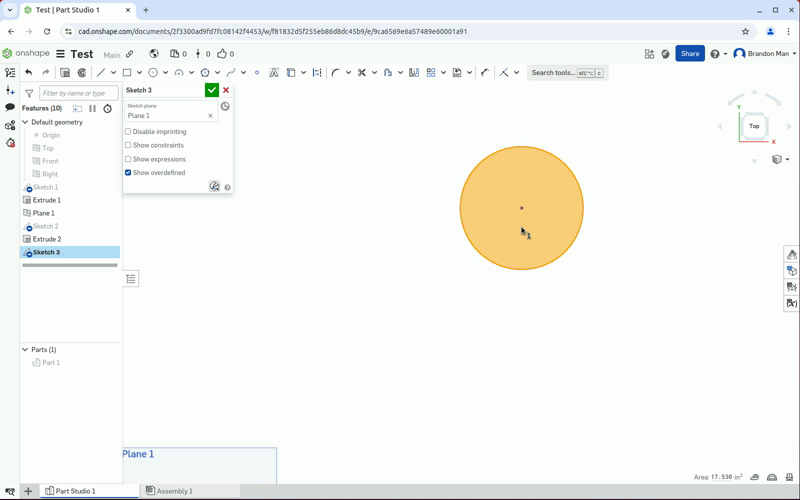
scroll(-6)
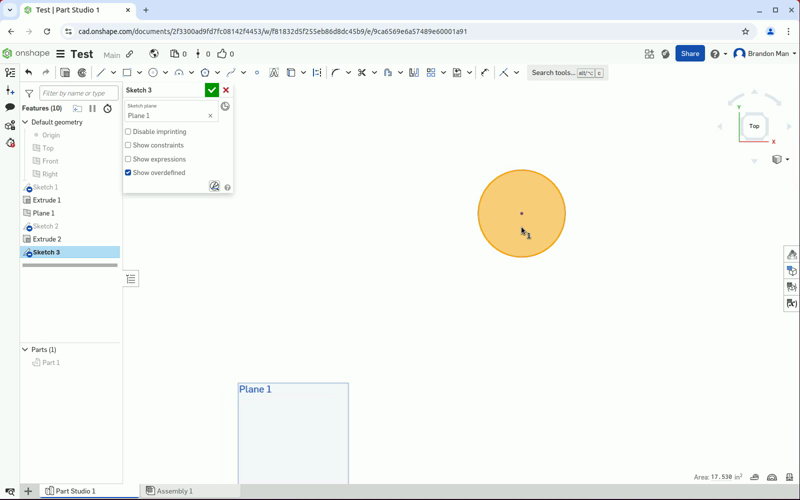
scroll(-6)
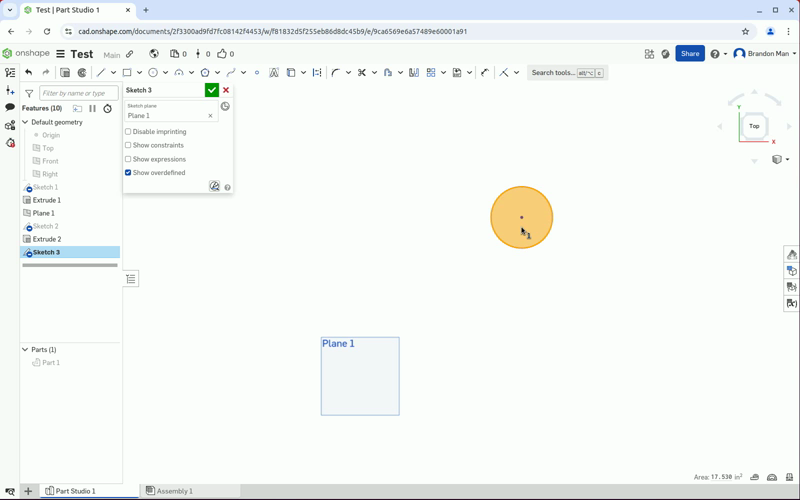
scroll(-6)
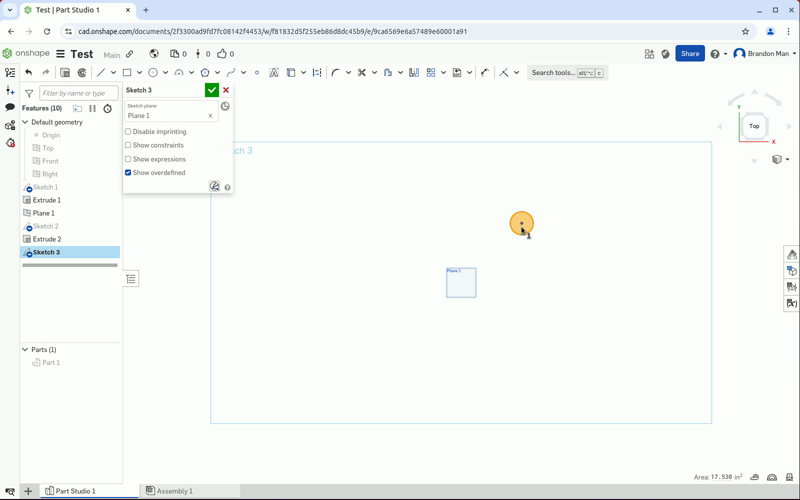
mouse_move(73, 352)
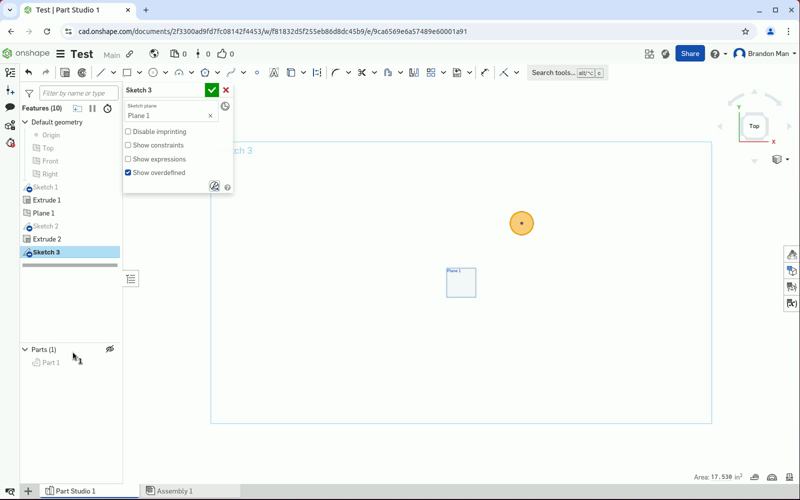
key(shift+y)
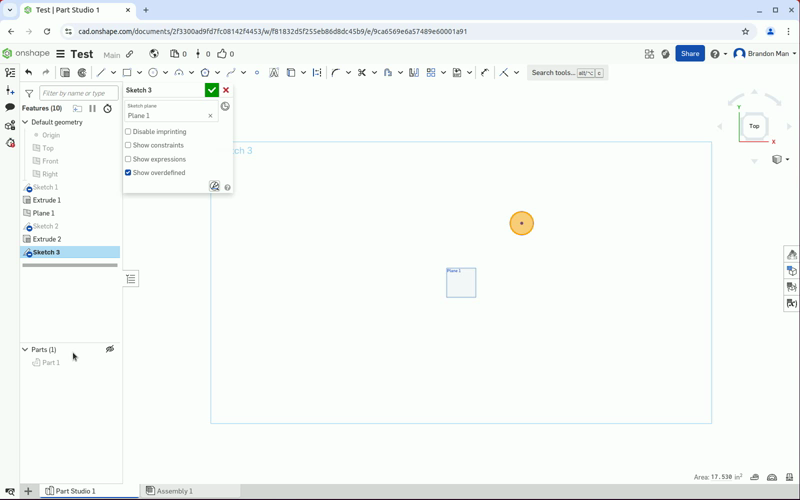
key(shift+e)
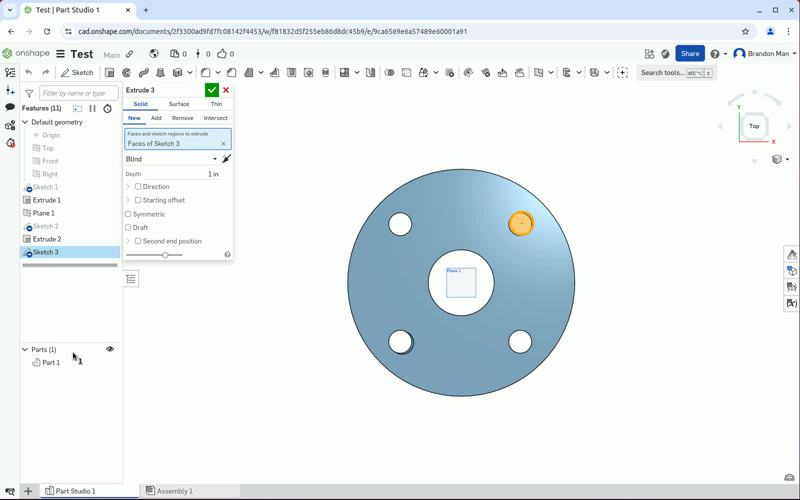
mouse_move(143, 106)
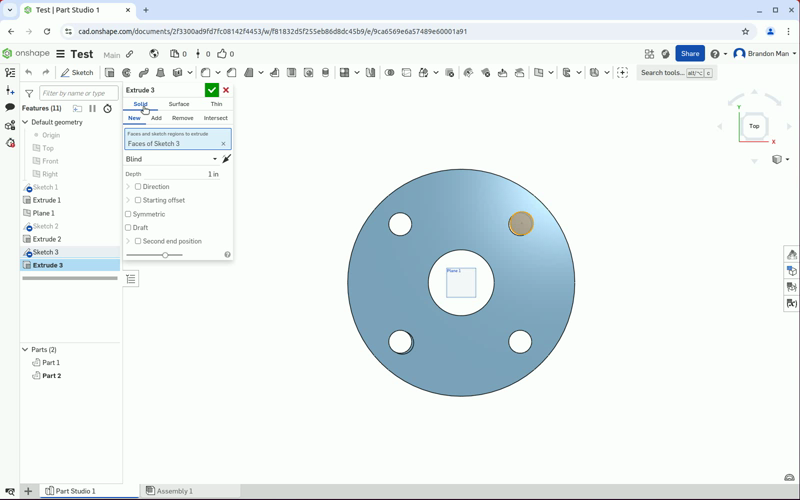
click(143, 106)
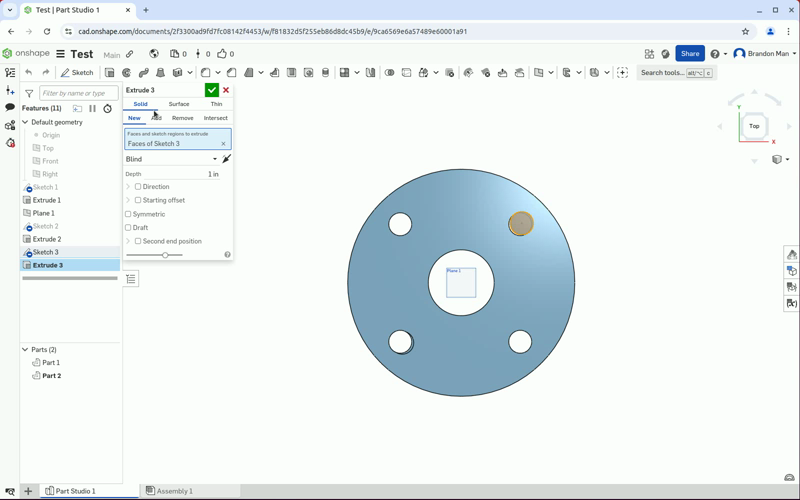
mouse_move(186, 120)
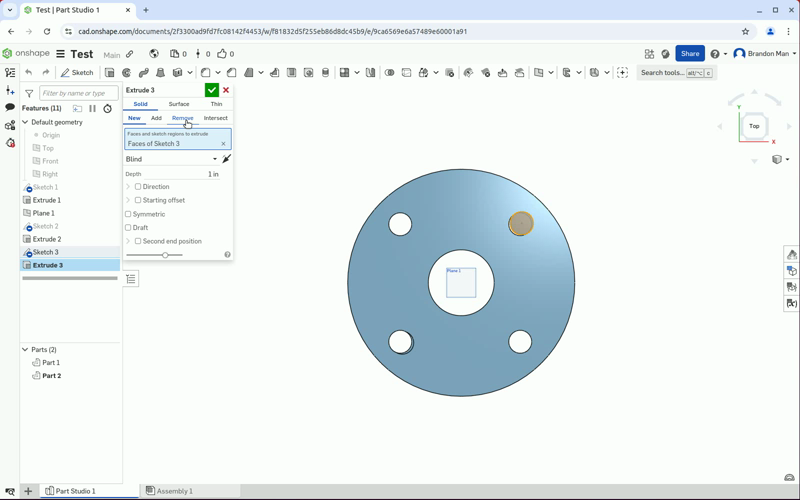
click(186, 120)
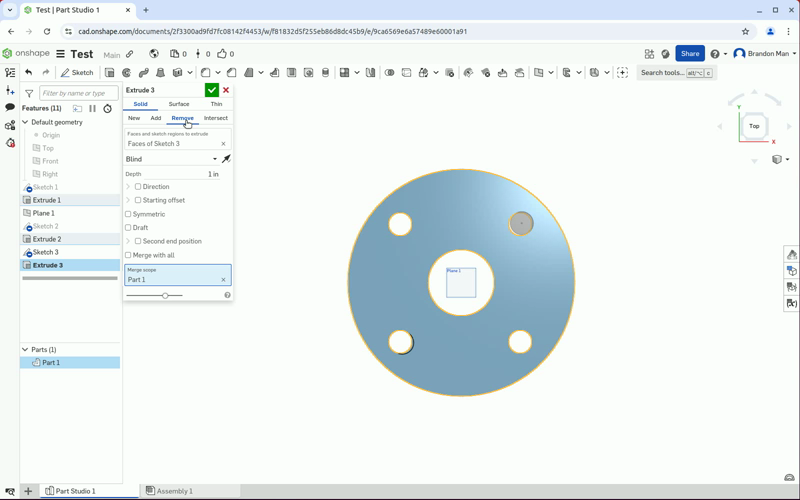
key(tab, 4)
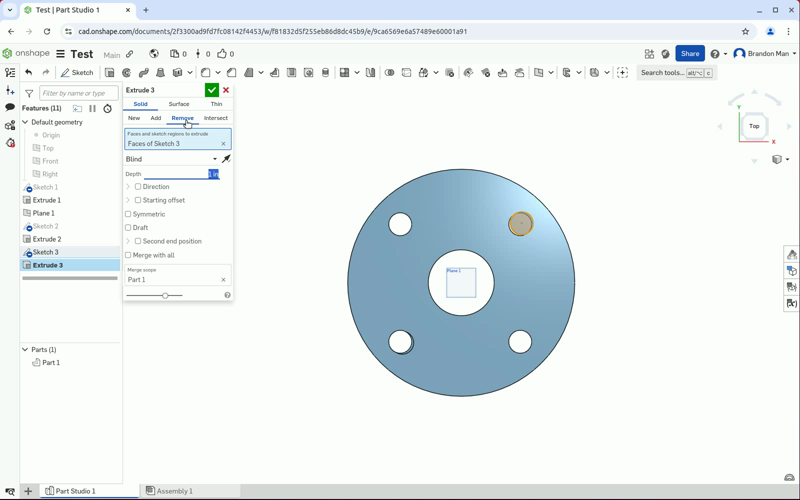
text(1.926)
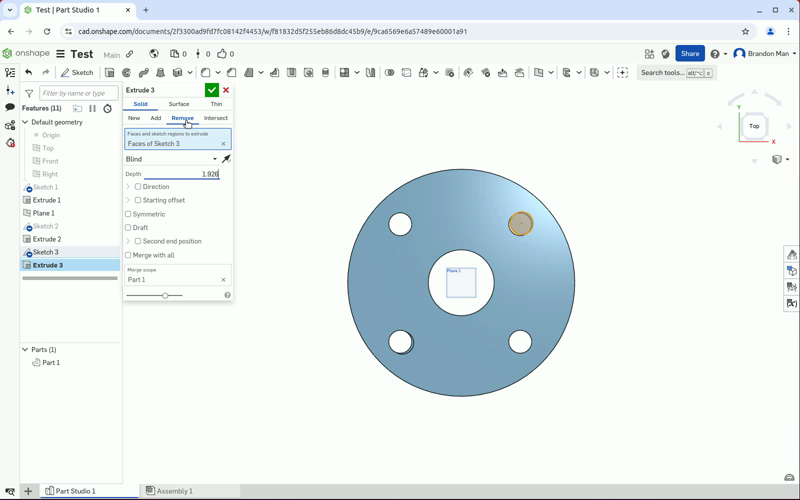
key(tab, 6)
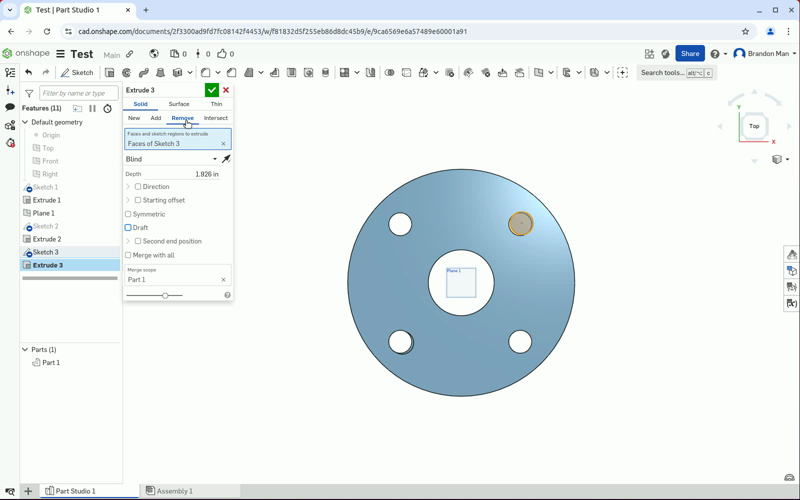
key(space)
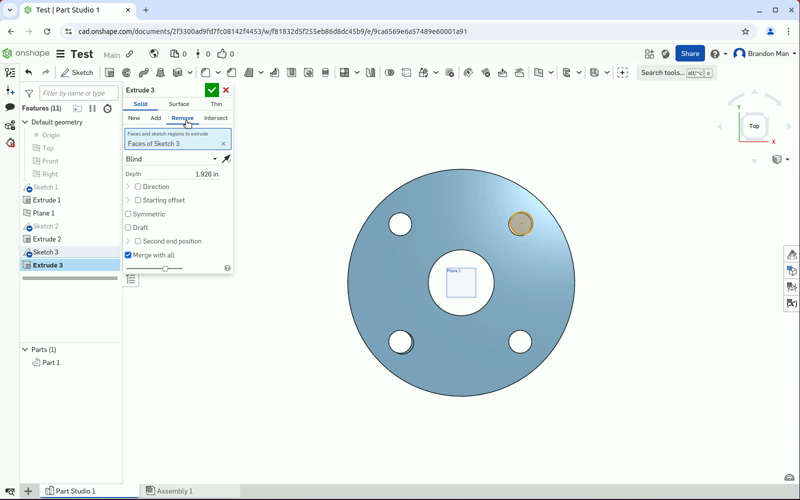
key(enter)
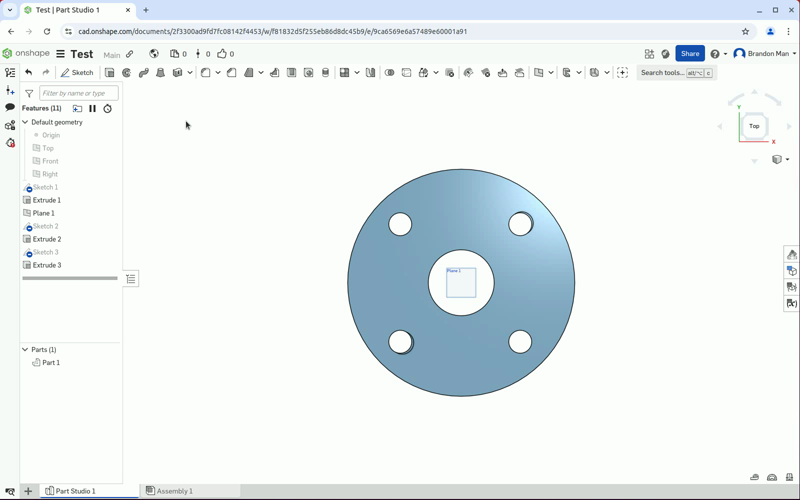
key(shift+h)
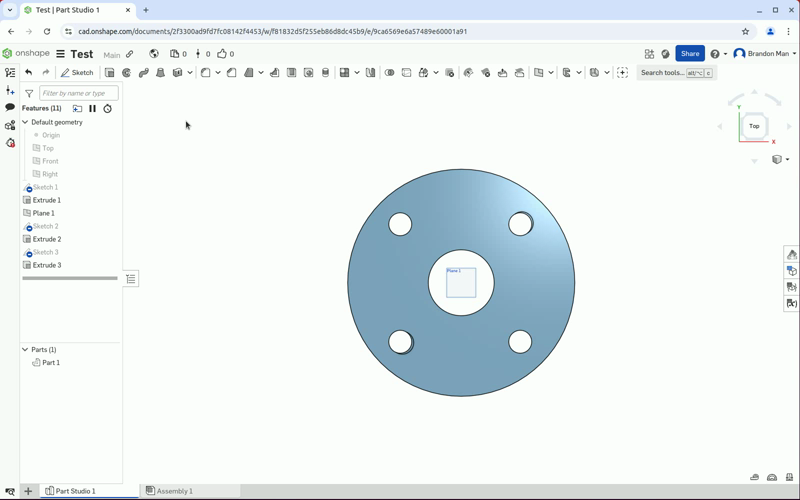
key(shift+h)
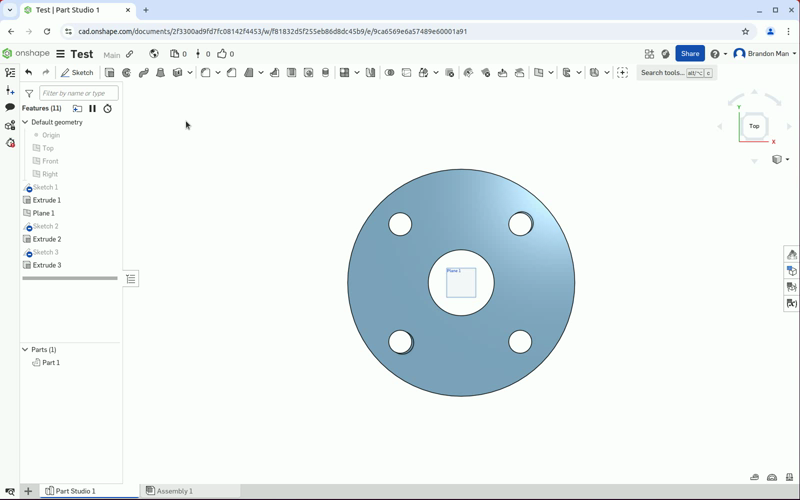
mouse_move(73, 189)
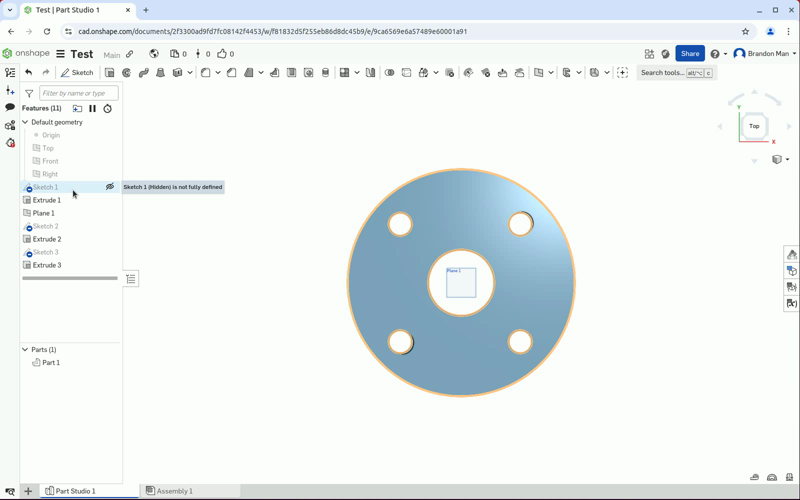
click(73, 189)
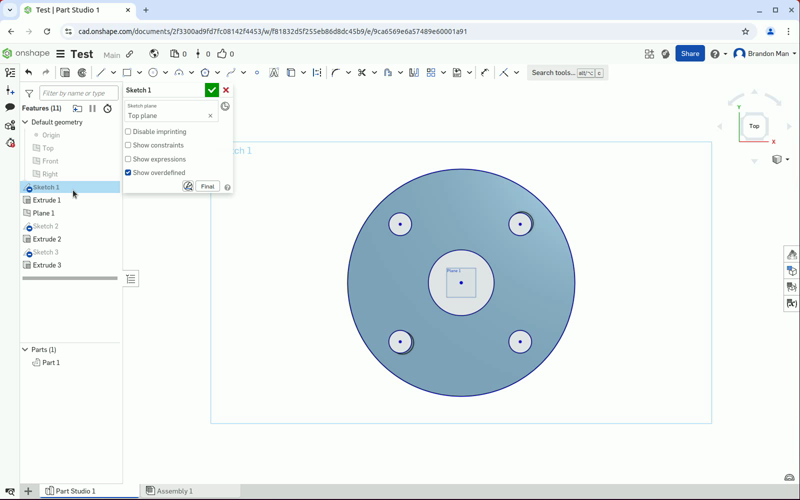
mouse_move(229, 92)
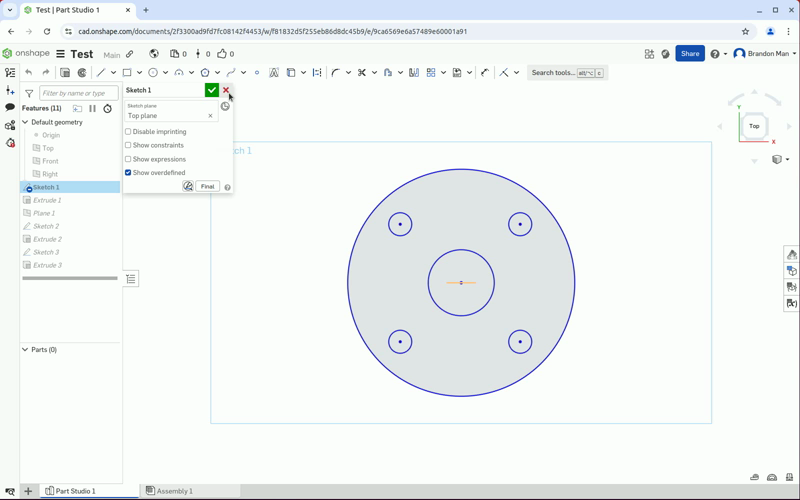
click(229, 92)
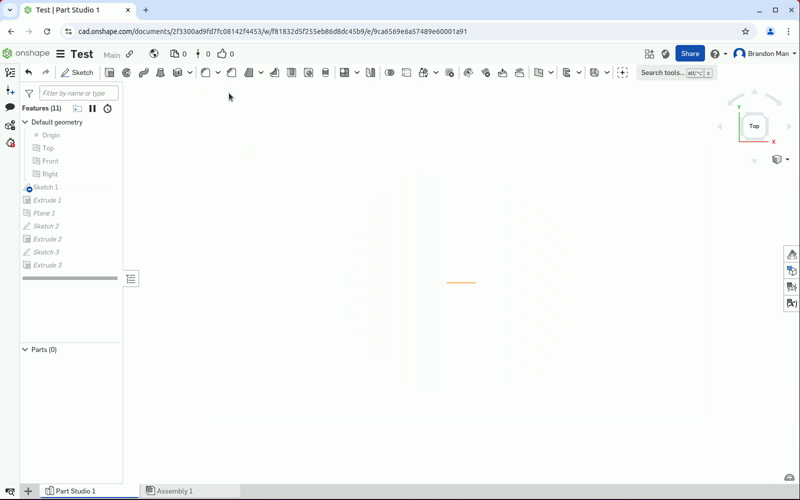
key(shift+s)
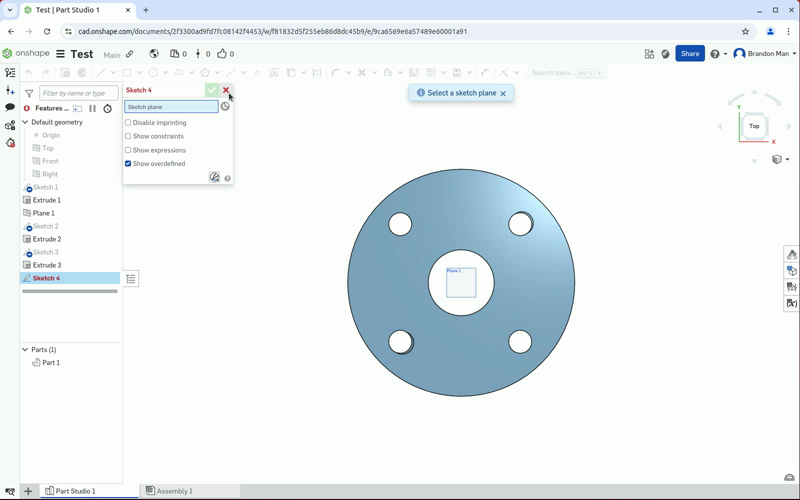
mouse_move(73, 215)
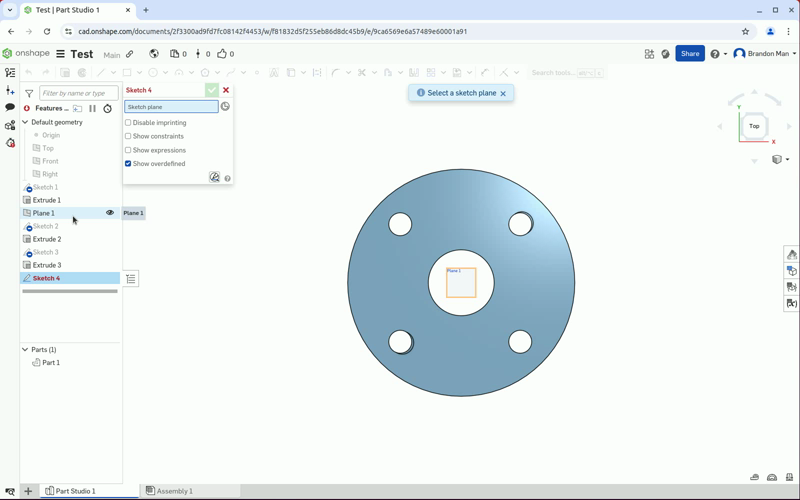
click(73, 215)
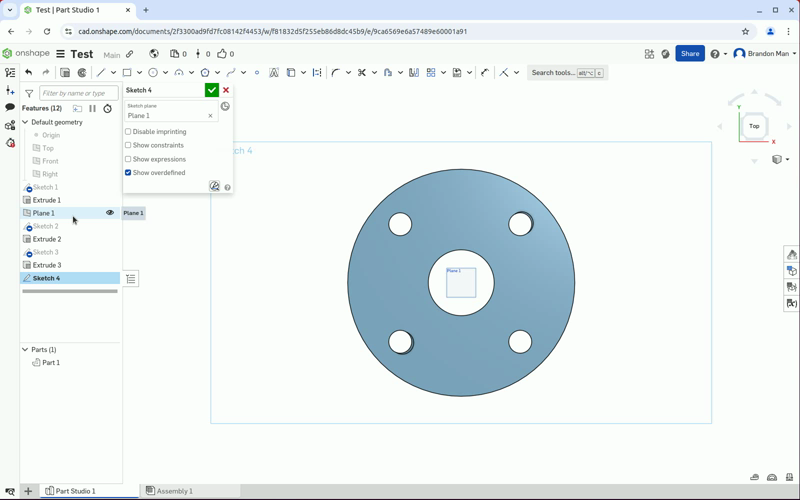
mouse_move(73, 352)
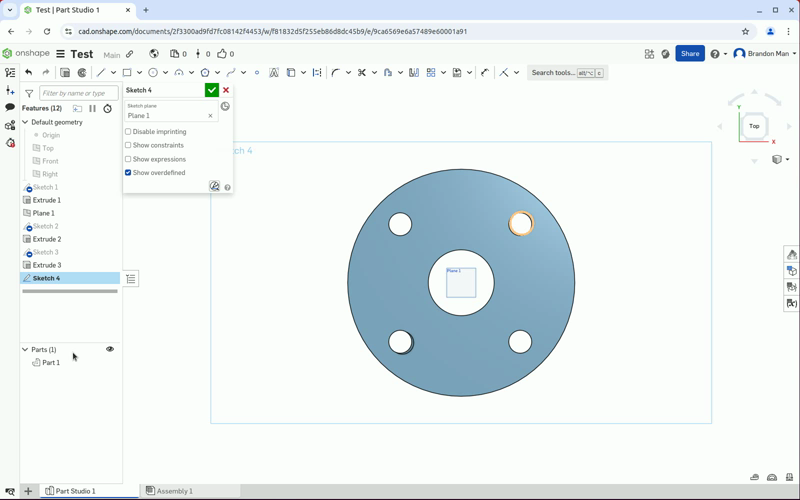
key(y)
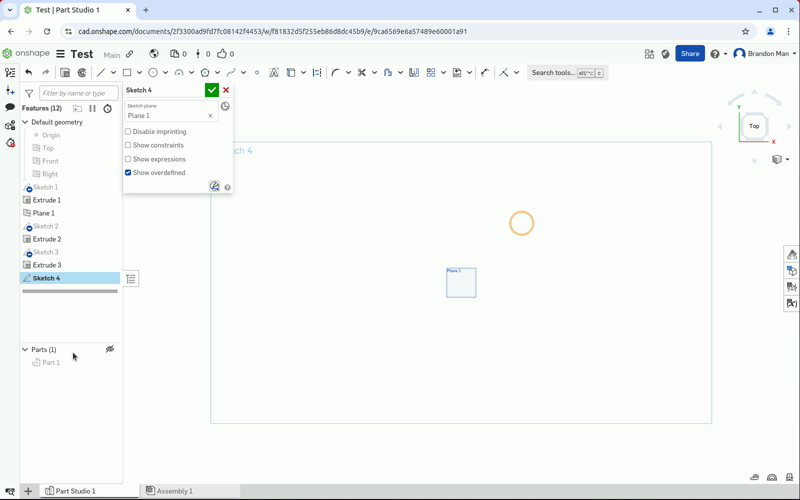
key(c)
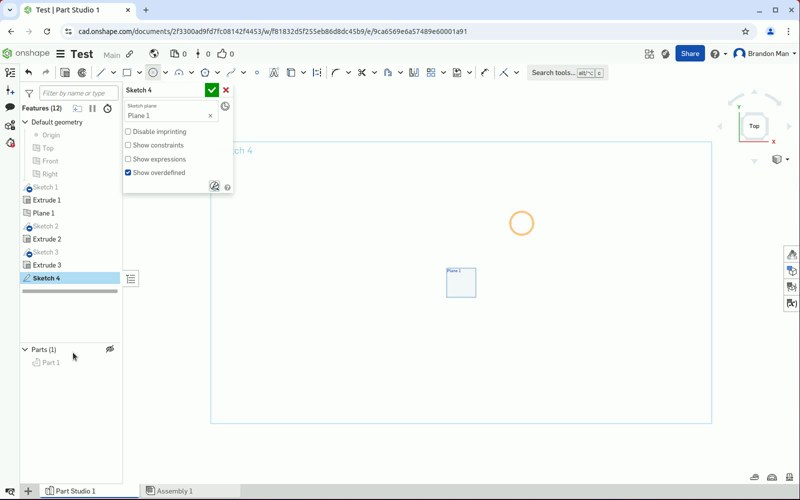
key_down(shift)
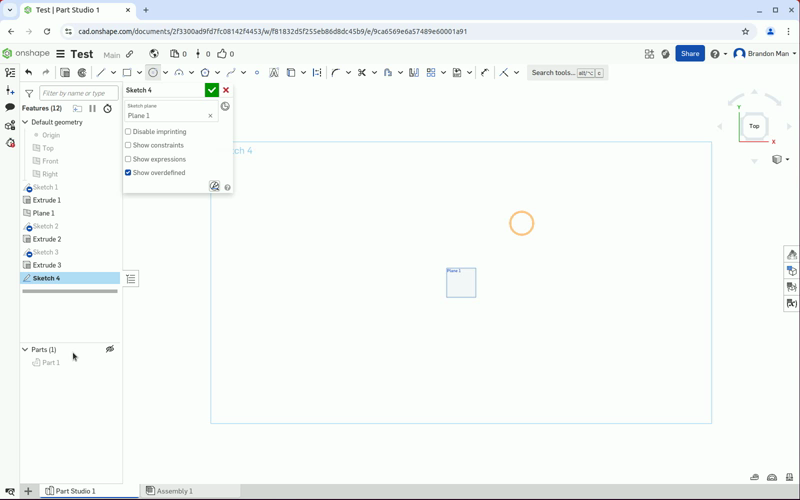
mouse_move(521, 223)
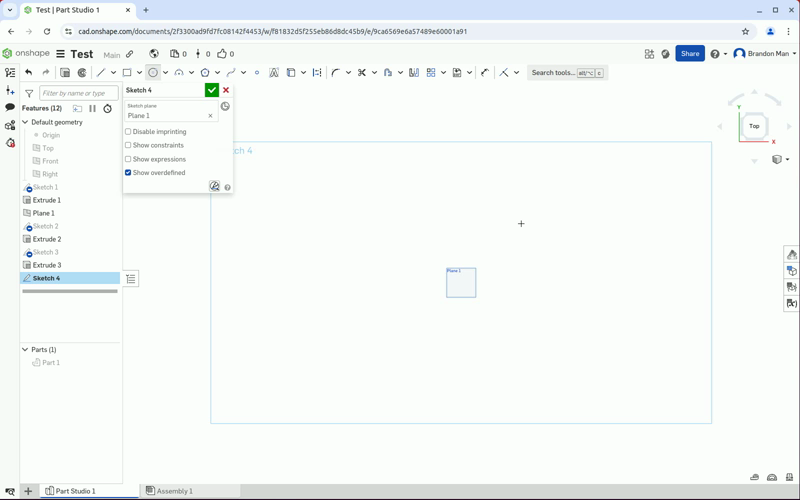
click(521, 223)
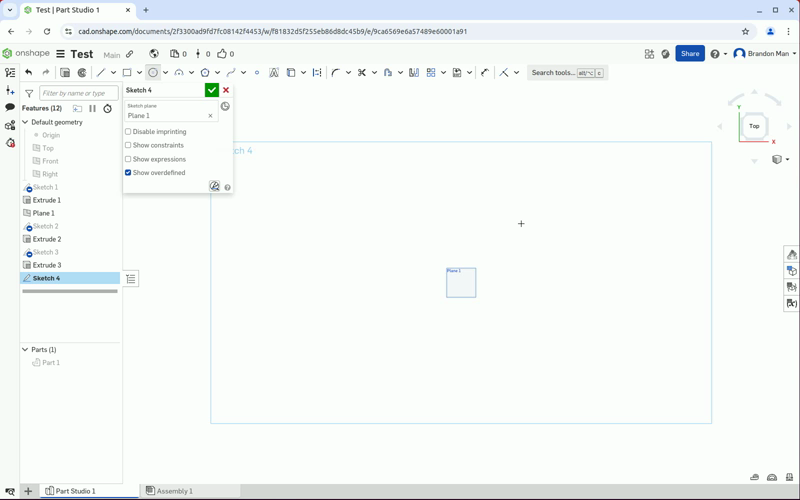
key_up(shift)
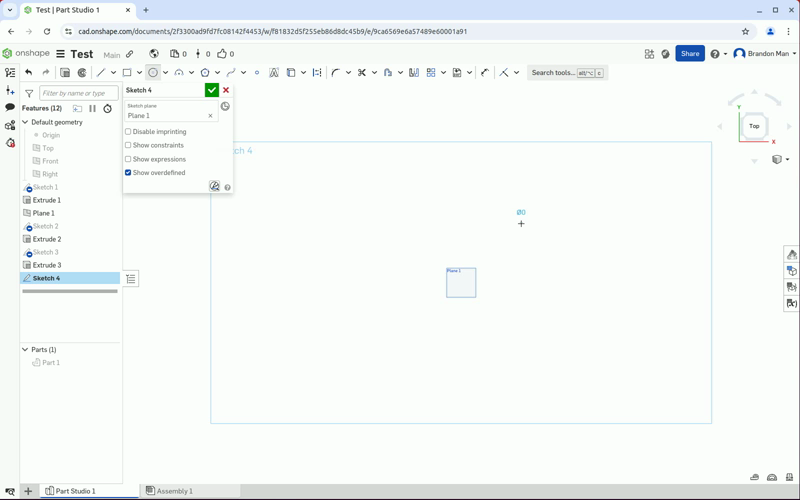
mouse_move(541, 223)
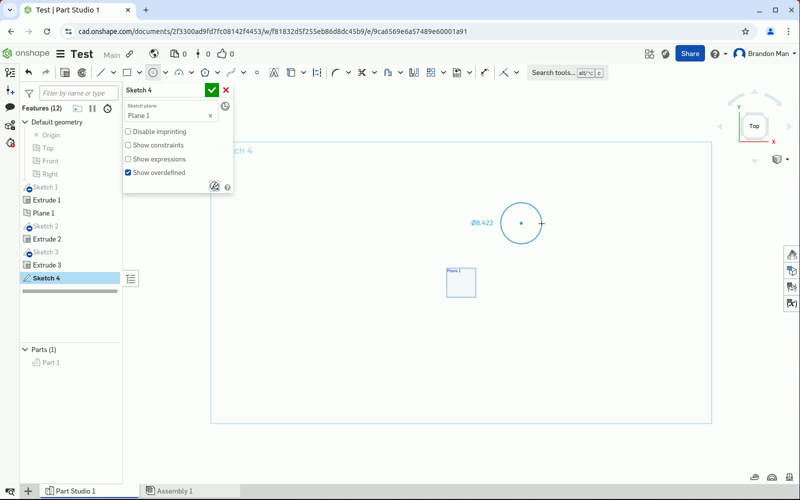
click(541, 223)
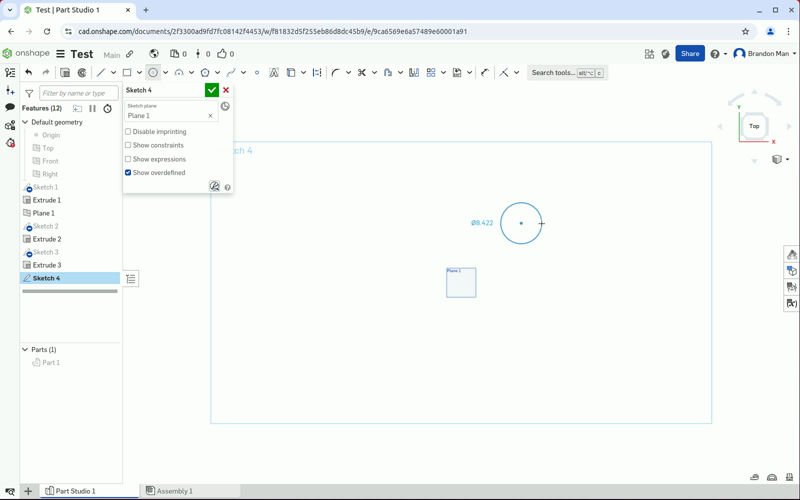
key(esc)
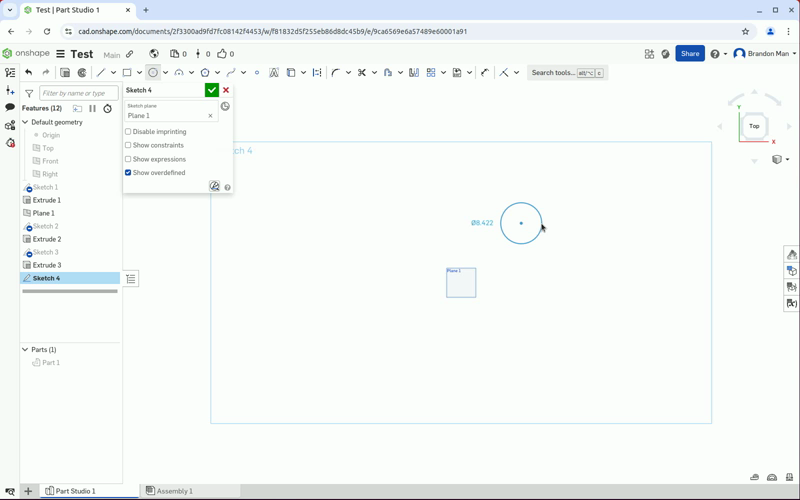
key(c)
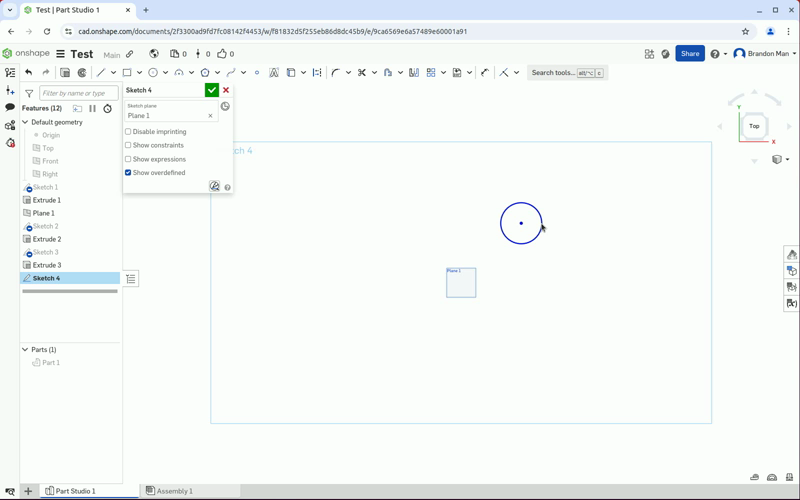
key_down(shift)
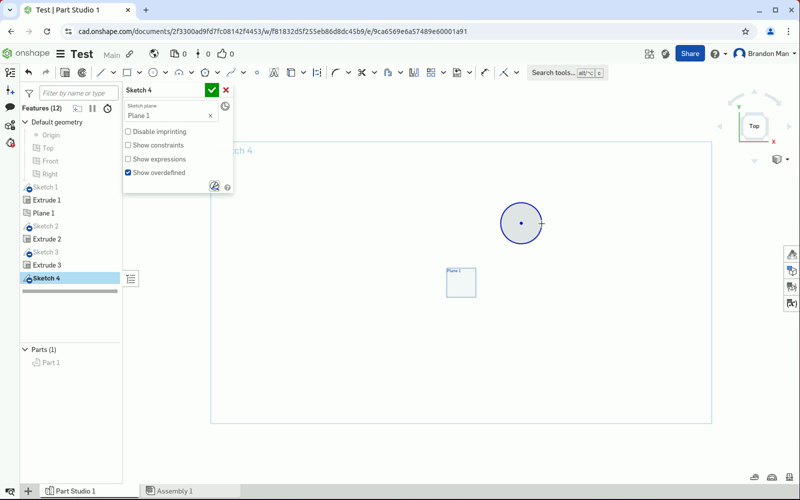
mouse_move(521, 223)
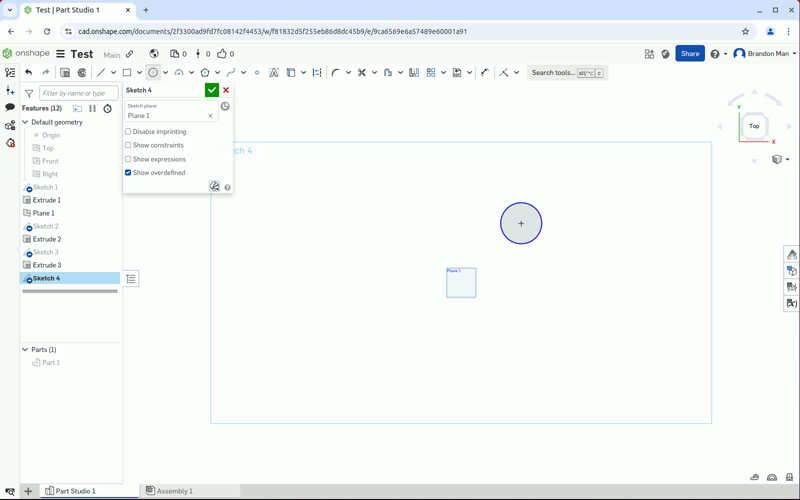
click(521, 223)
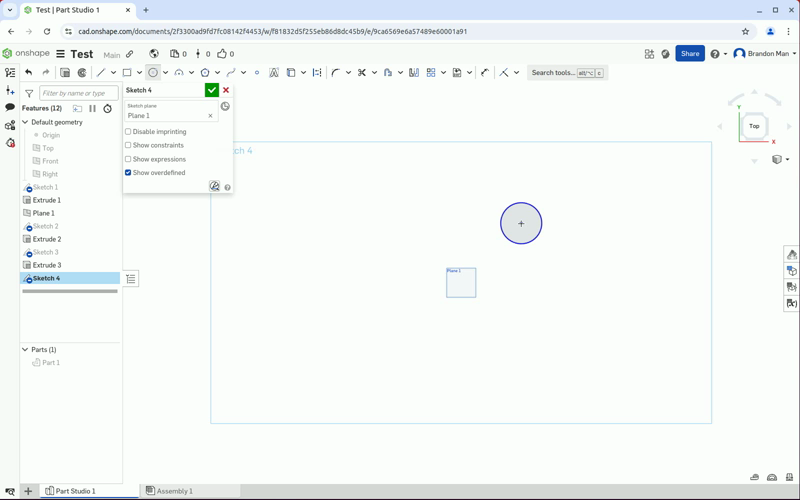
key_up(shift)
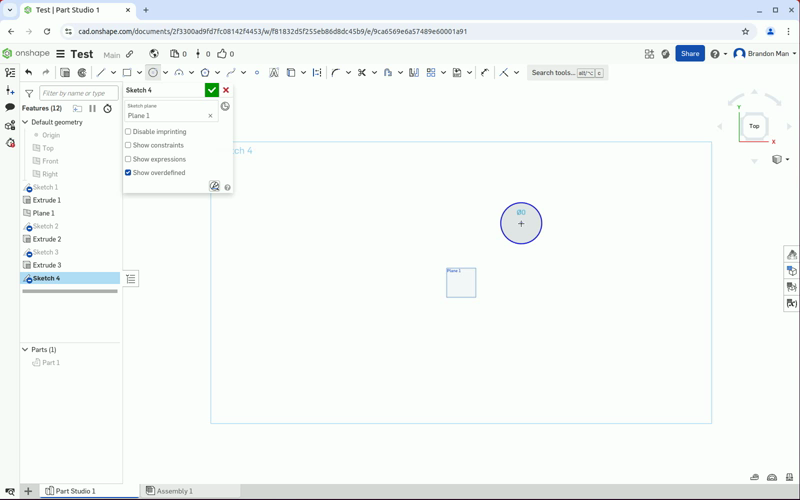
mouse_move(532, 223)
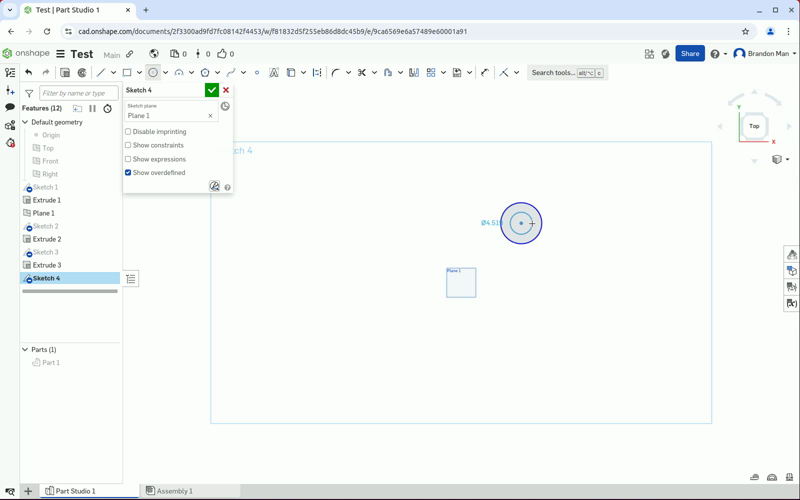
click(532, 223)
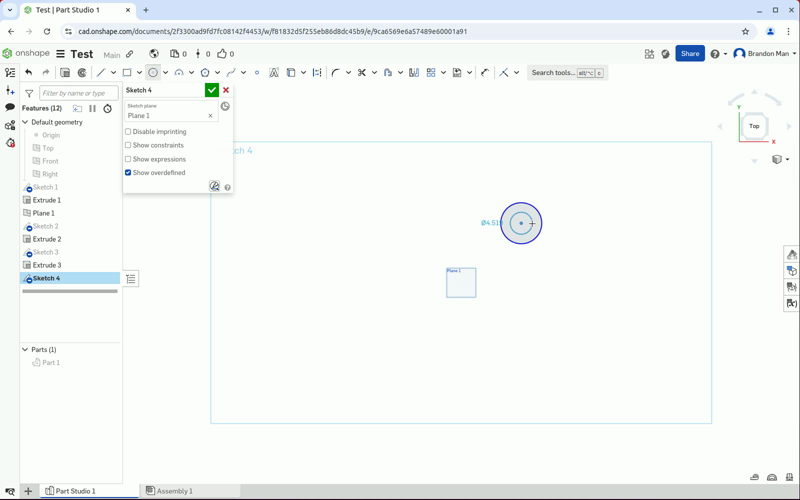
key(esc)
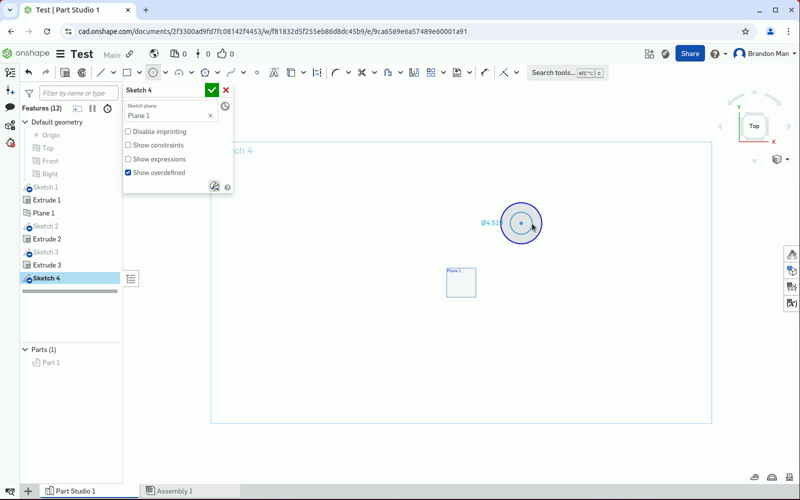
mouse_move(523, 237)
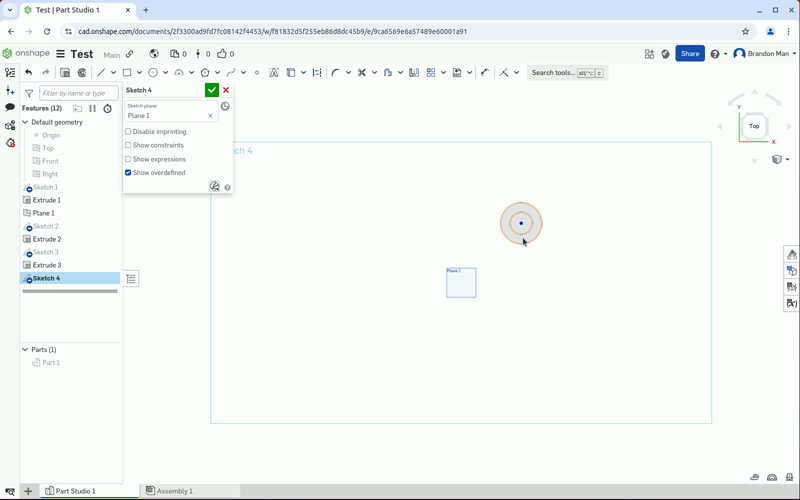
scroll(6)
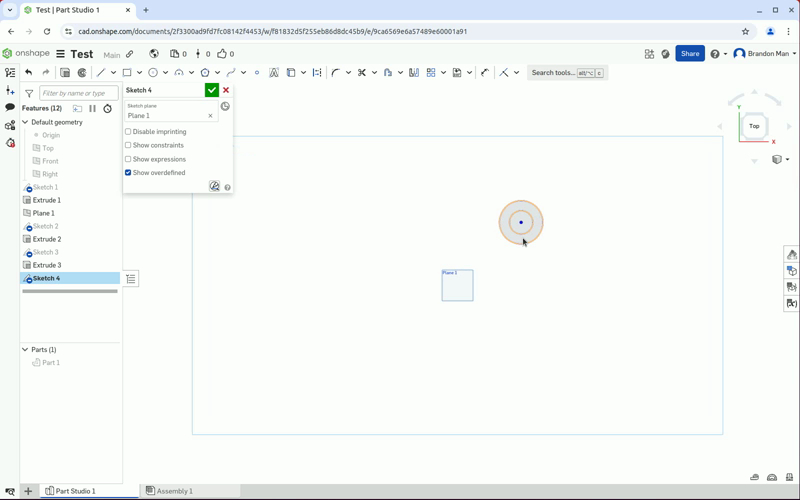
scroll(6)
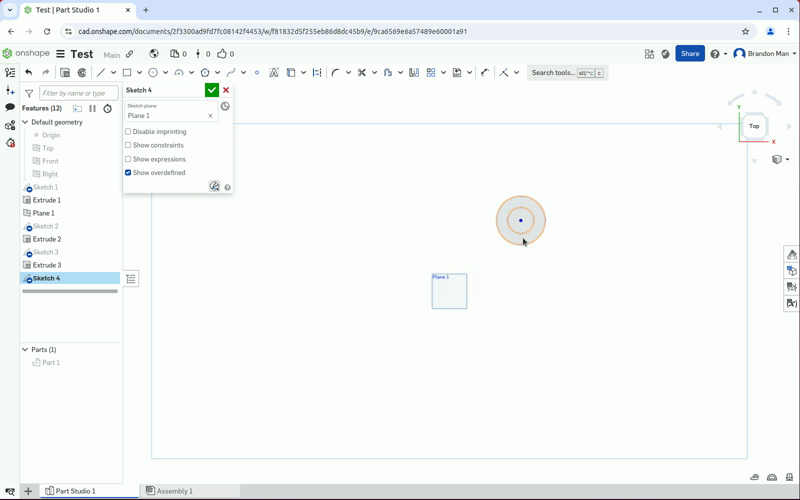
scroll(6)
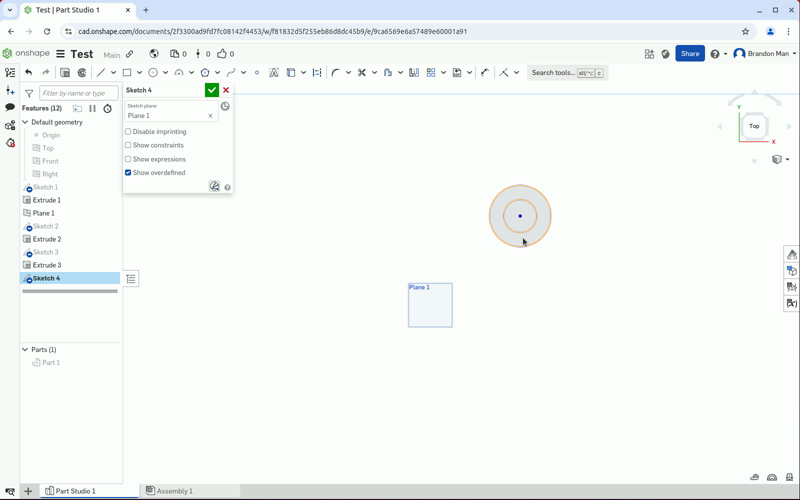
scroll(6)
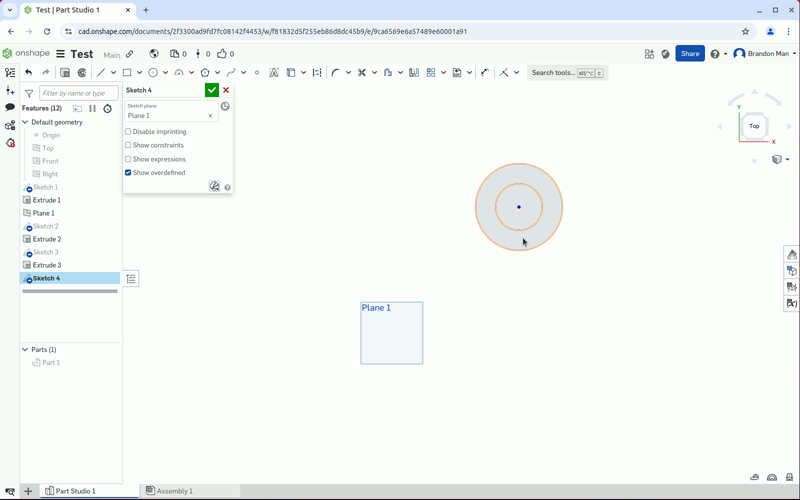
scroll(6)
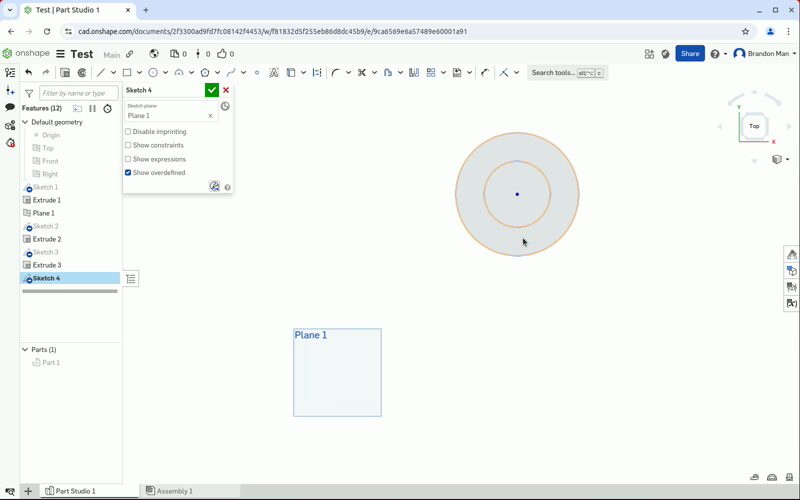
scroll(6)
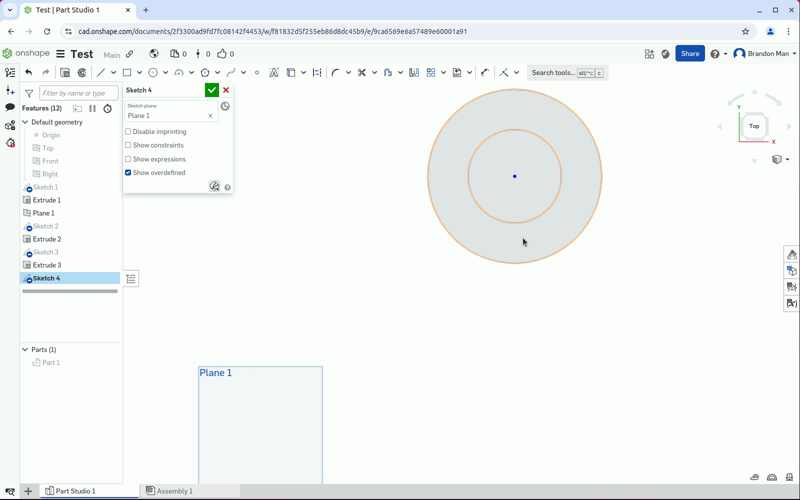
scroll(6)
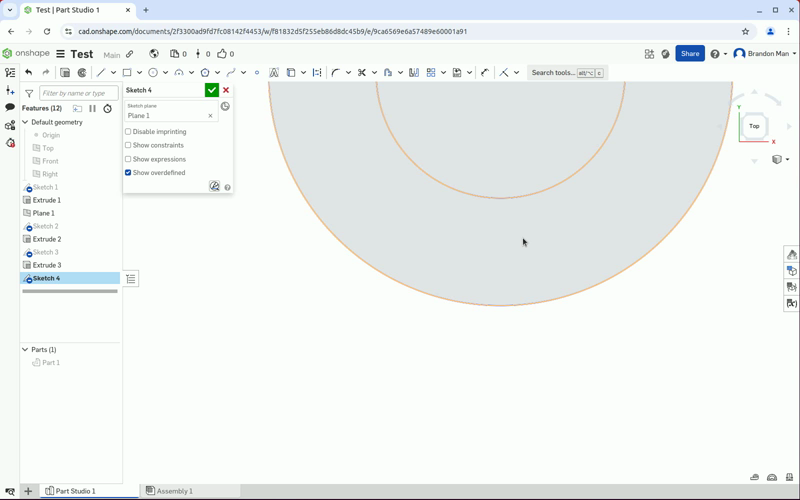
click(523, 237)
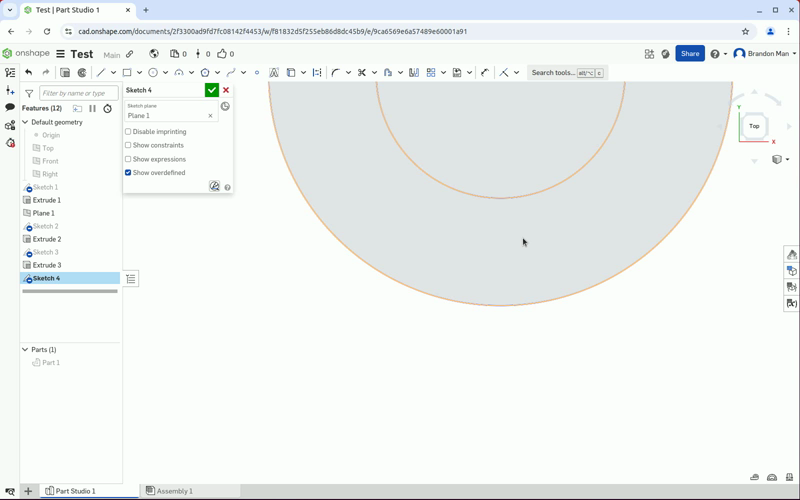
scroll(-6)
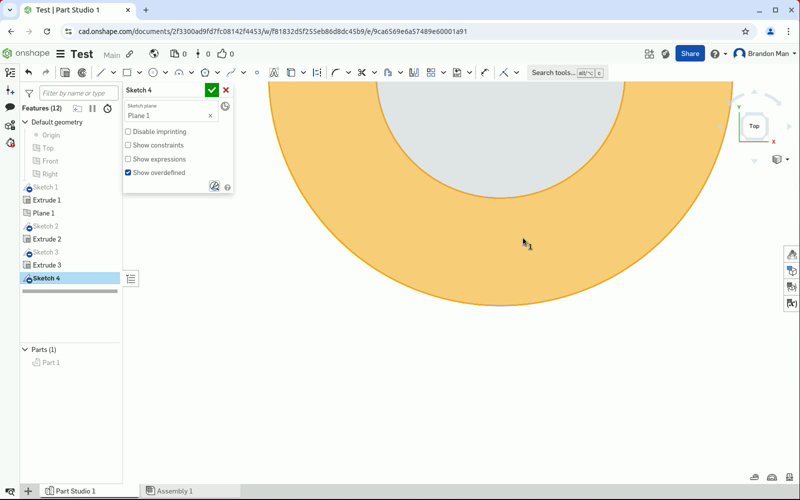
scroll(-6)
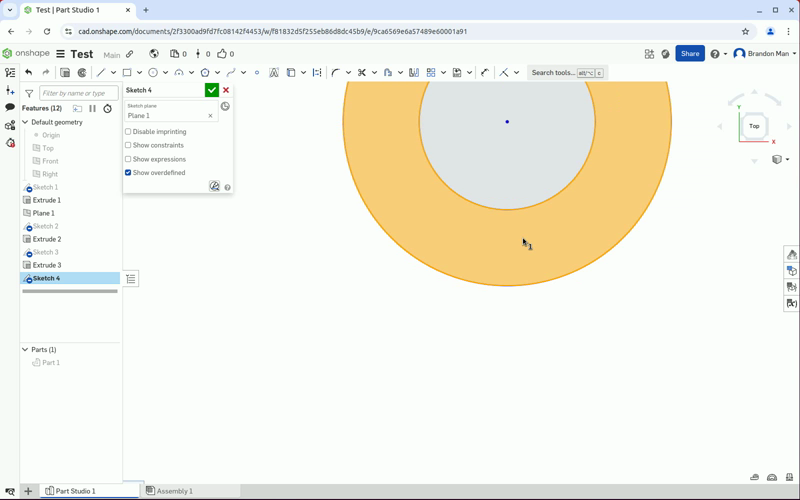
scroll(-6)
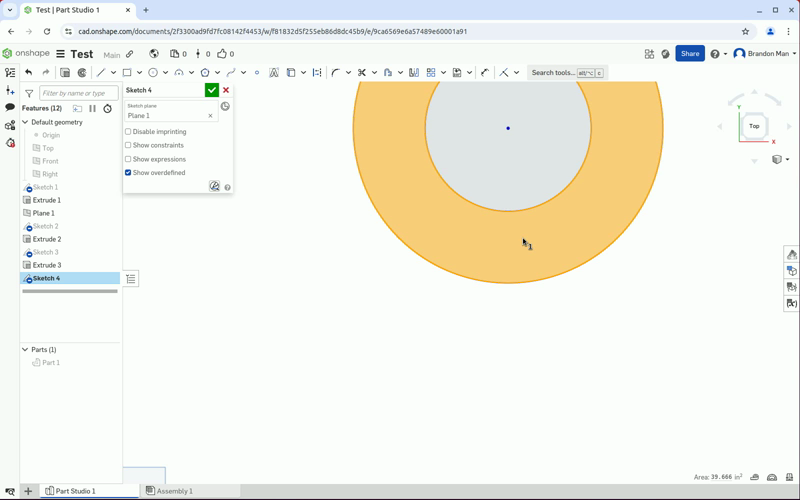
scroll(-6)
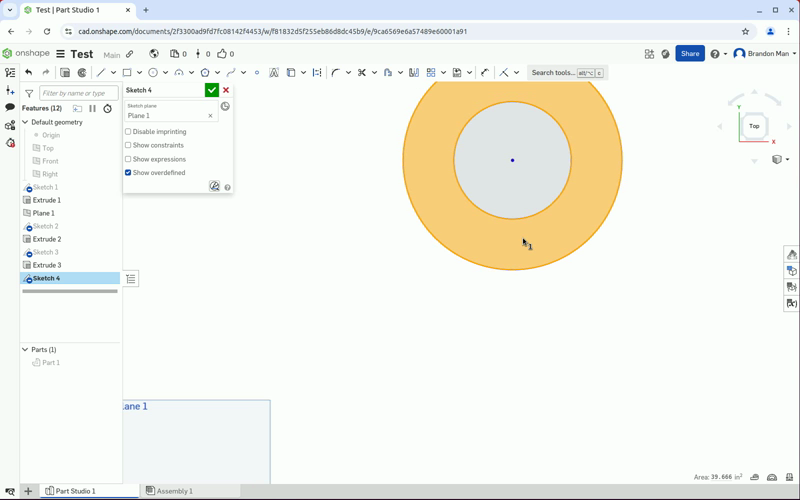
scroll(-6)
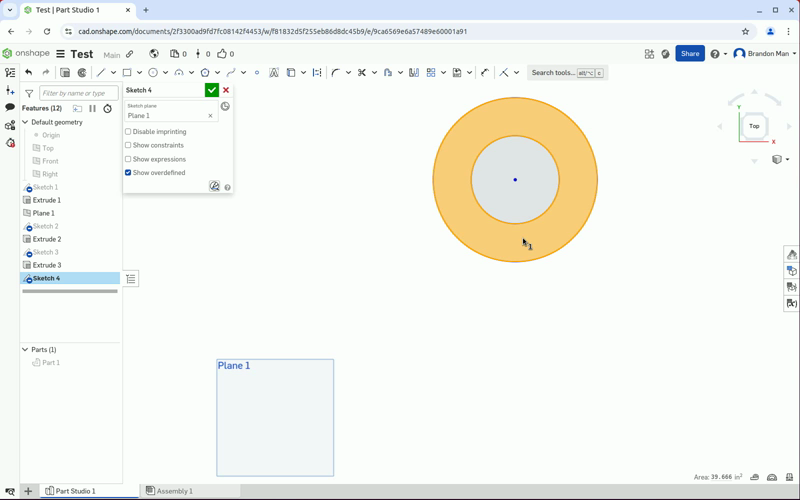
scroll(-6)
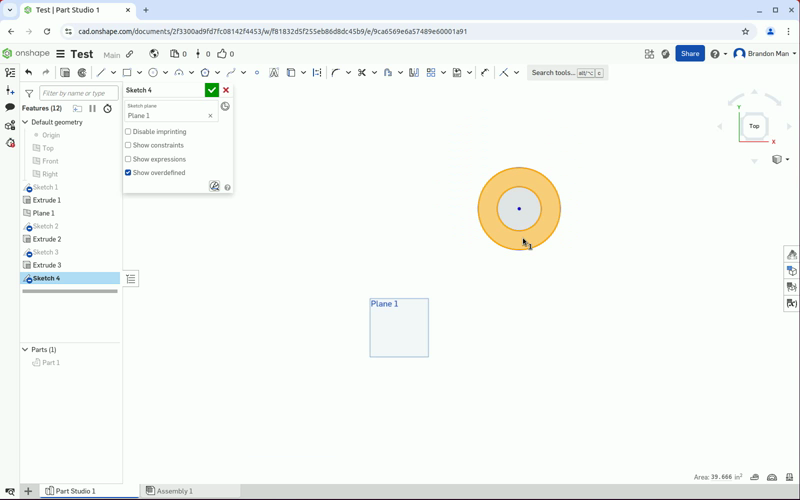
scroll(-6)
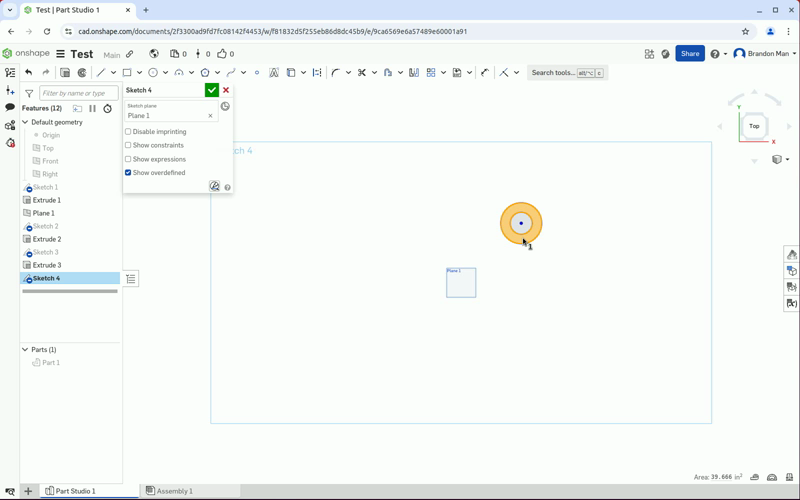
mouse_move(73, 352)
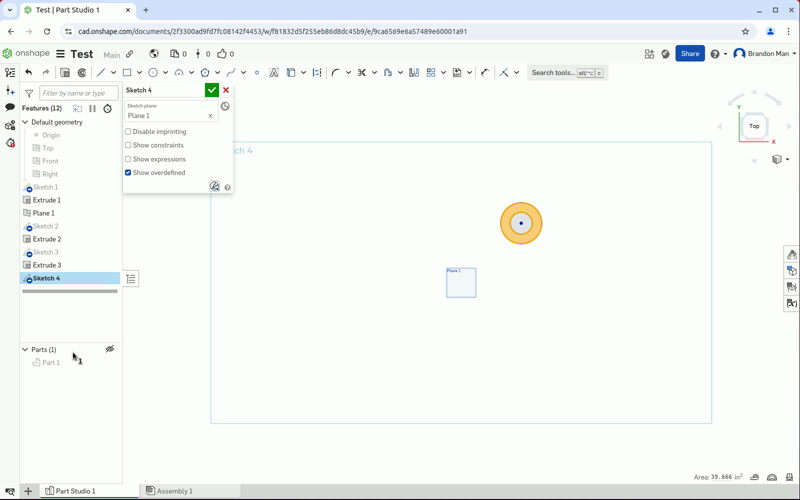
key(shift+y)
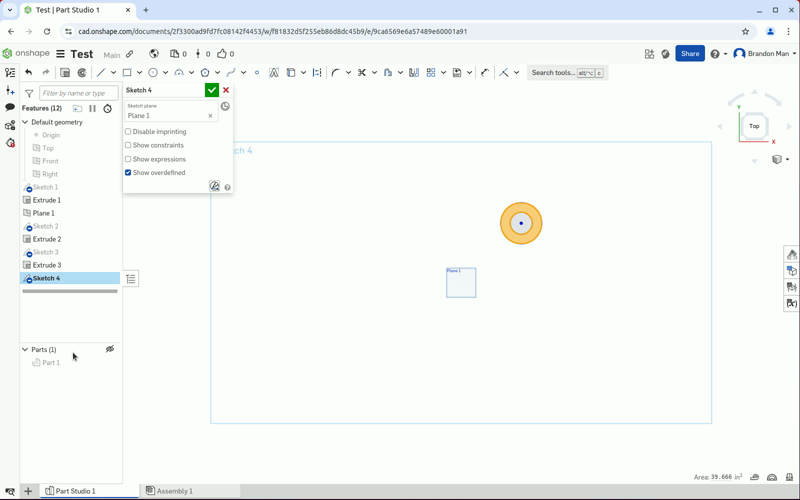
key(shift+e)
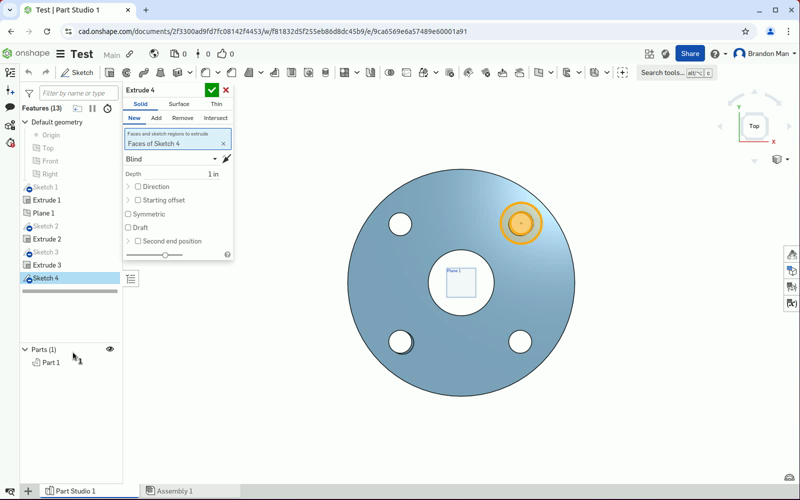
mouse_move(143, 106)
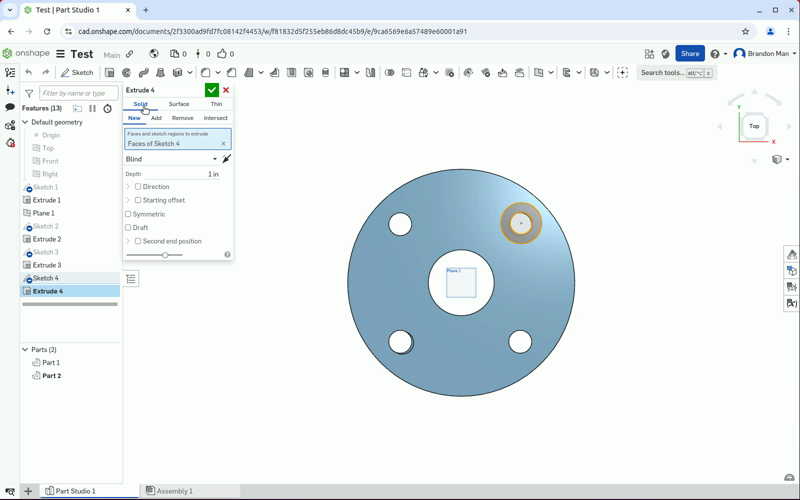
click(143, 106)
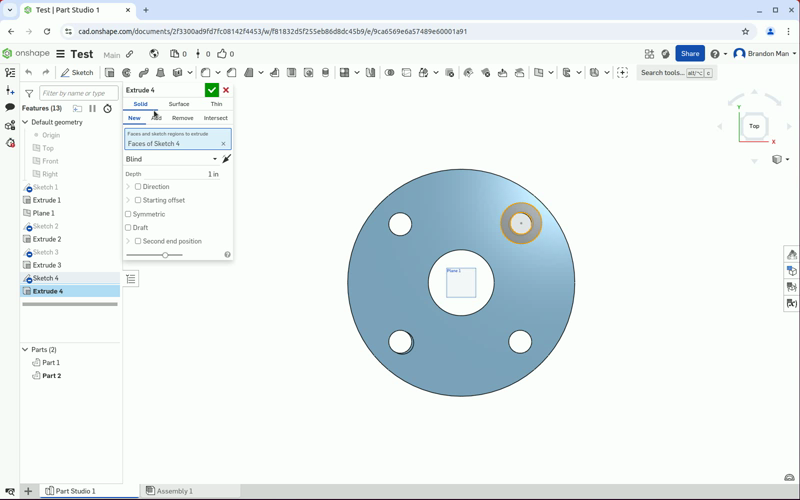
mouse_move(186, 120)
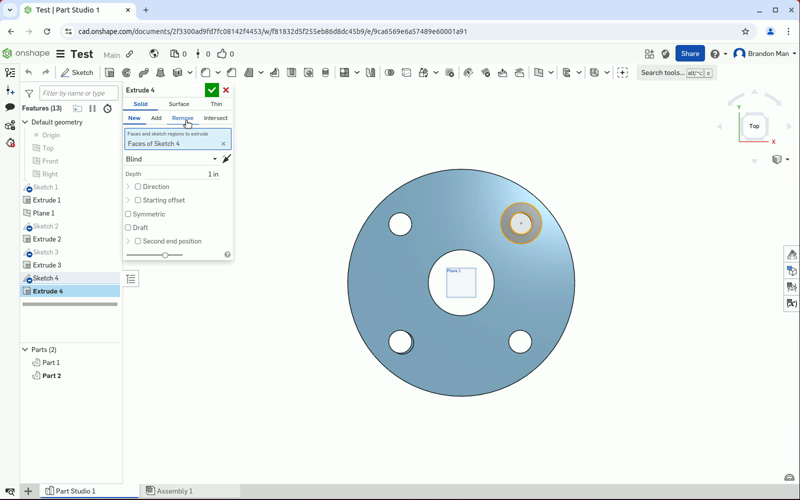
click(186, 120)
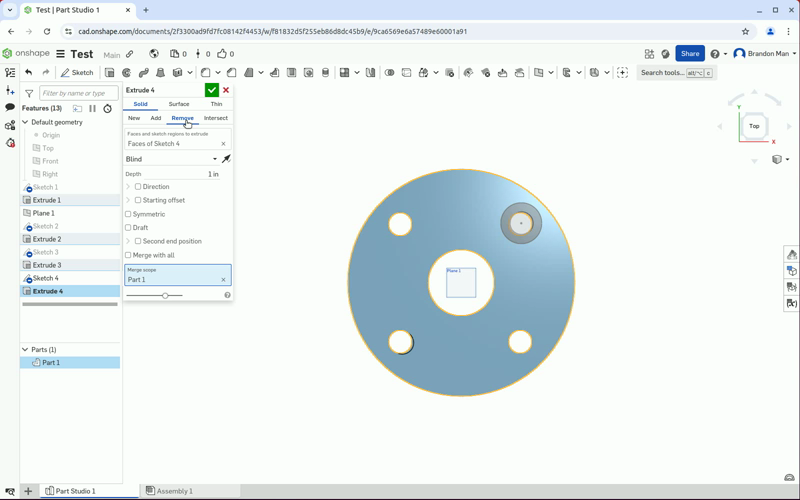
key(tab, 4)
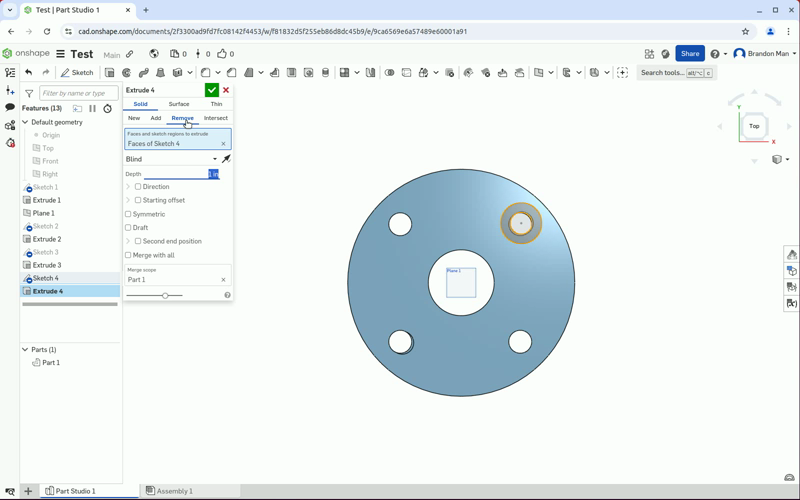
text(1.926)
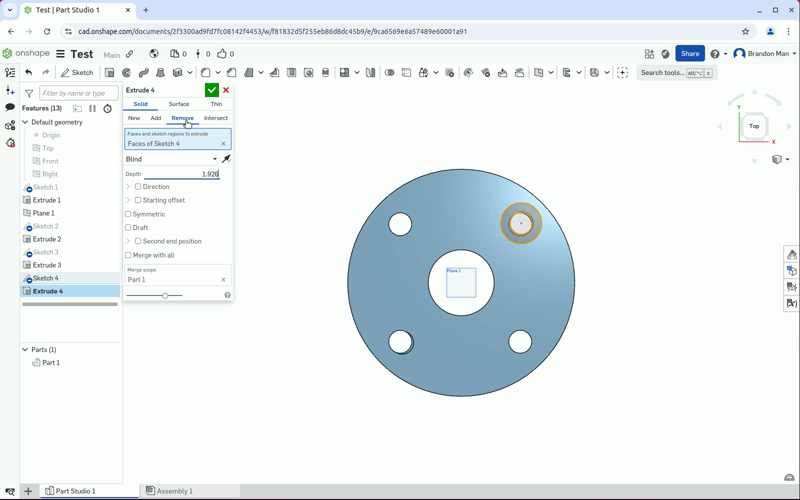
key(tab, 6)
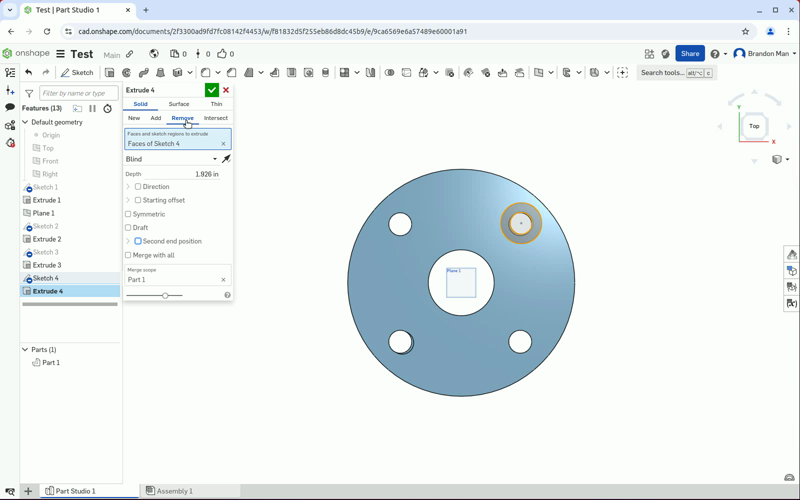
key(space)
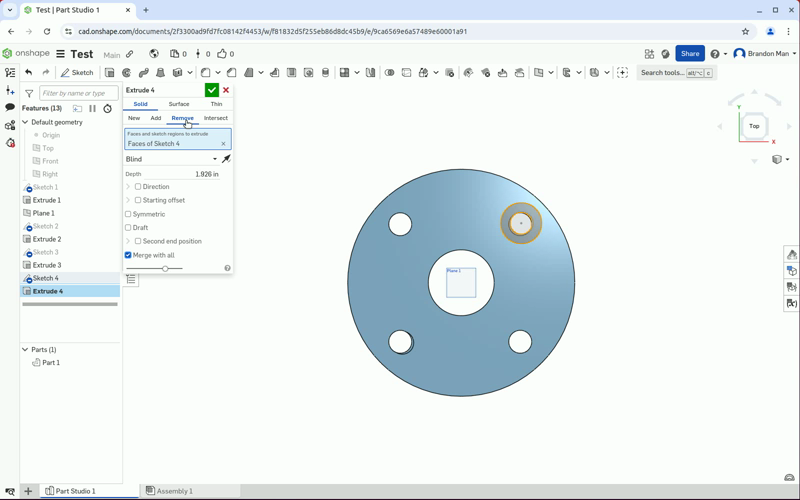
key(enter)
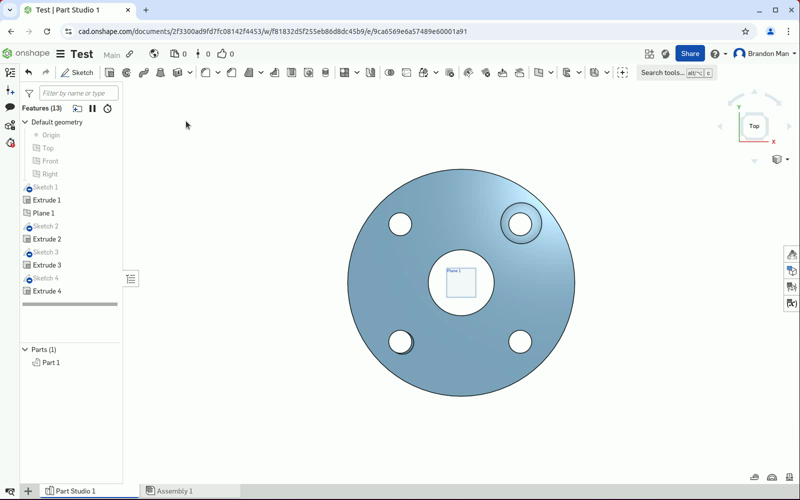
key(shift+h)
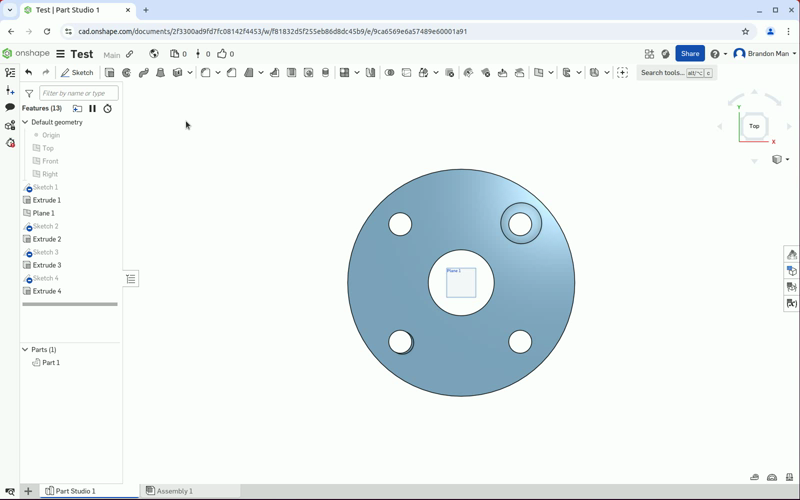
key(shift+h)
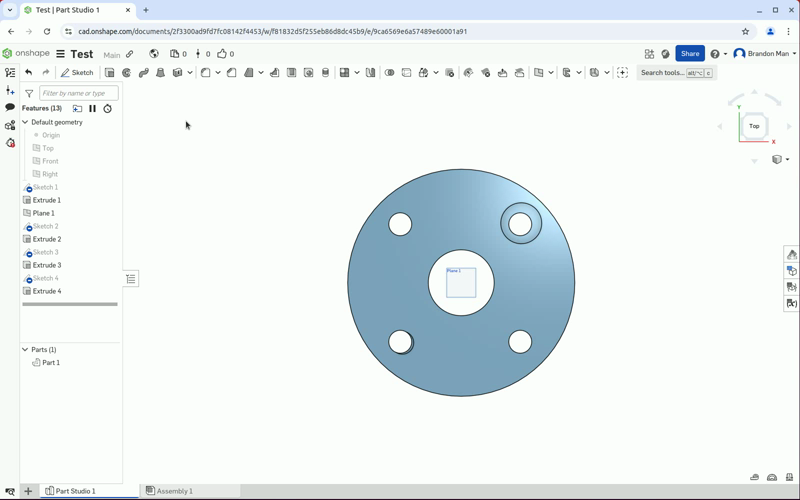
mouse_move(73, 189)
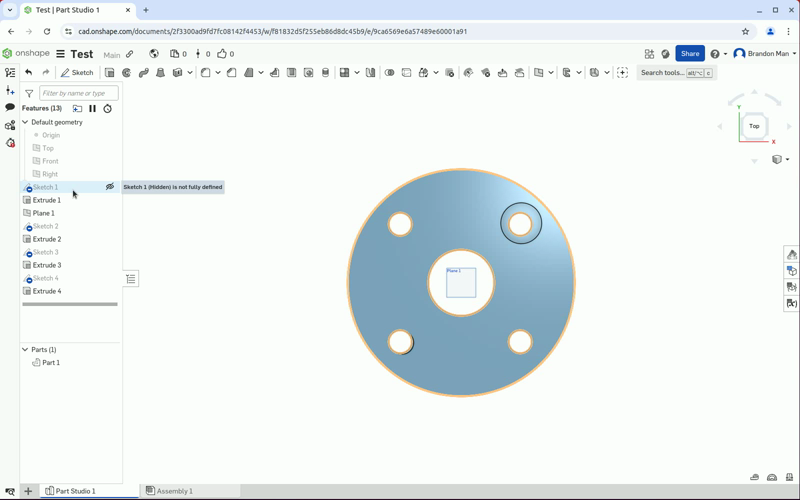
click(73, 189)
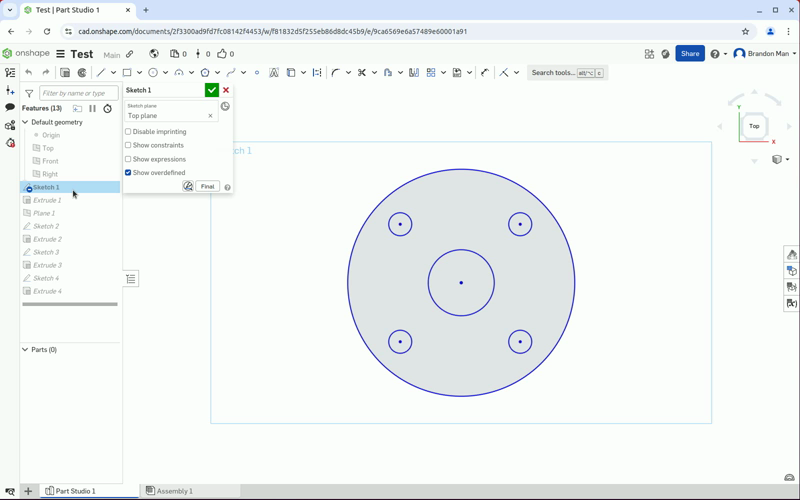
mouse_move(229, 92)
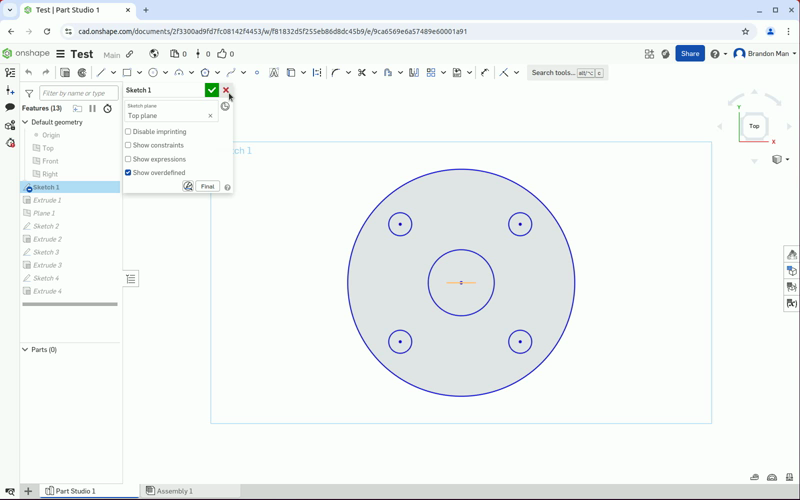
click(229, 92)
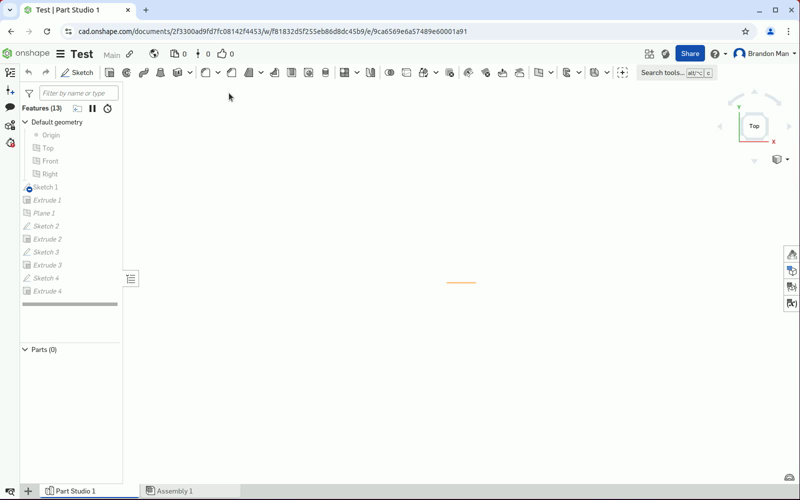
key(shift+s)
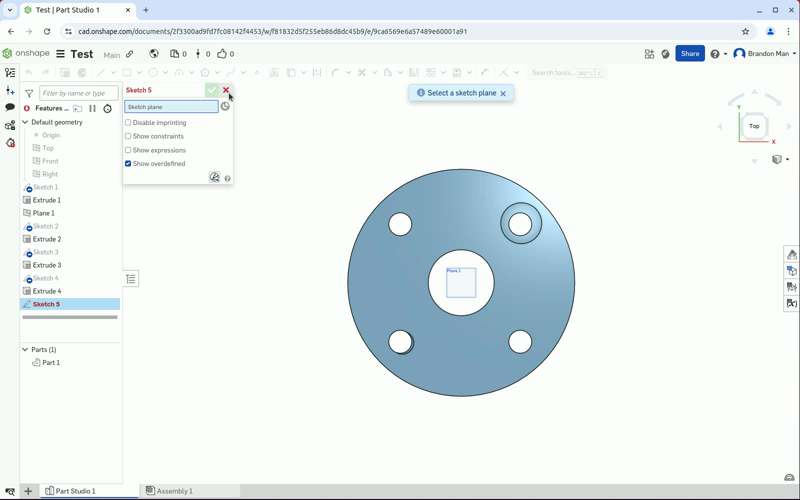
mouse_move(73, 215)
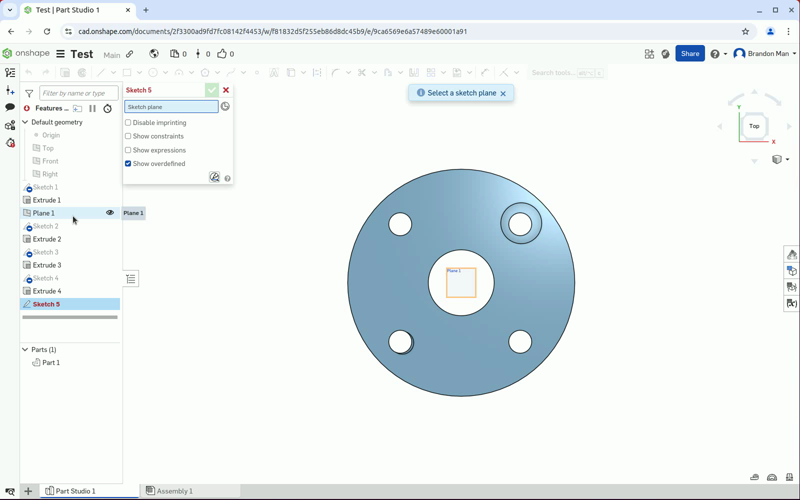
click(73, 215)
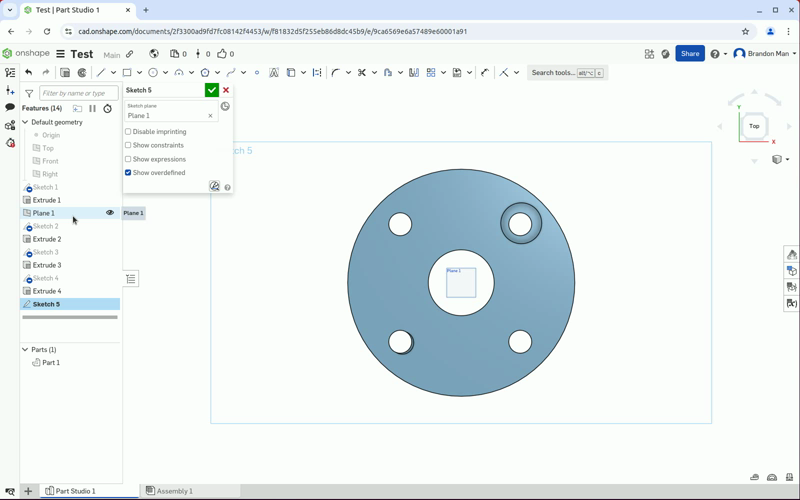
mouse_move(73, 352)
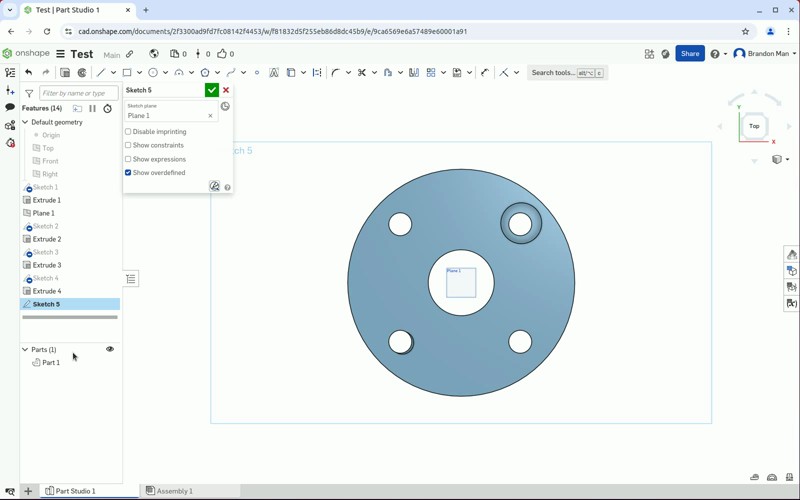
key(y)
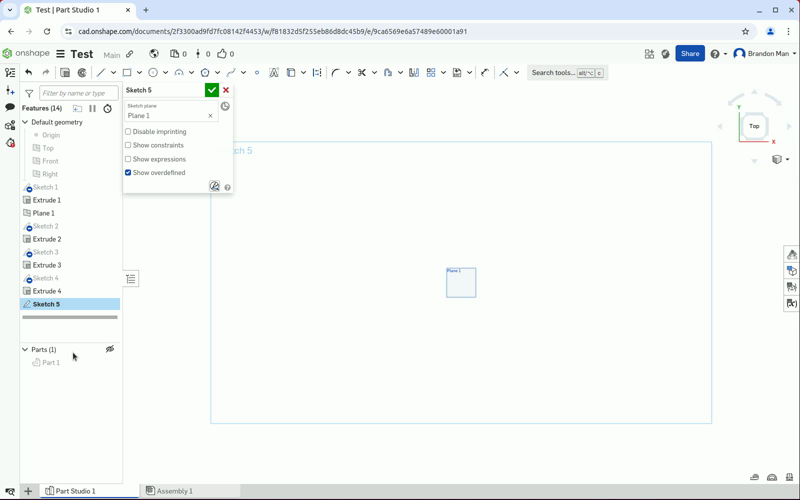
key(c)
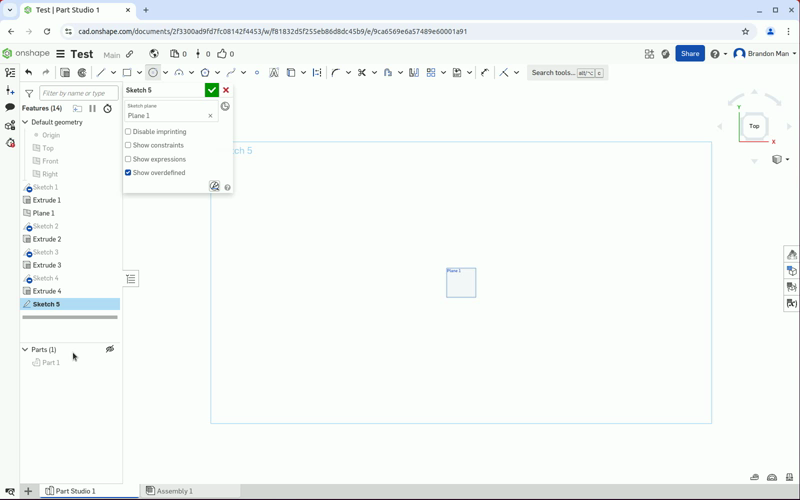
key_down(shift)
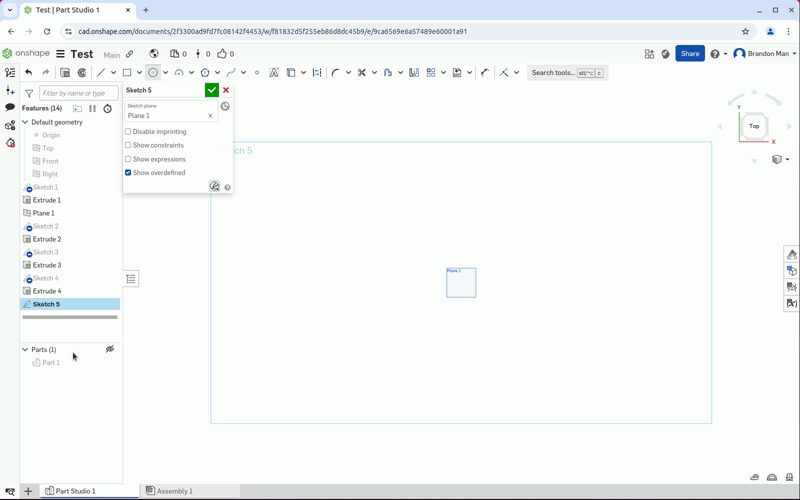
mouse_move(401, 342)
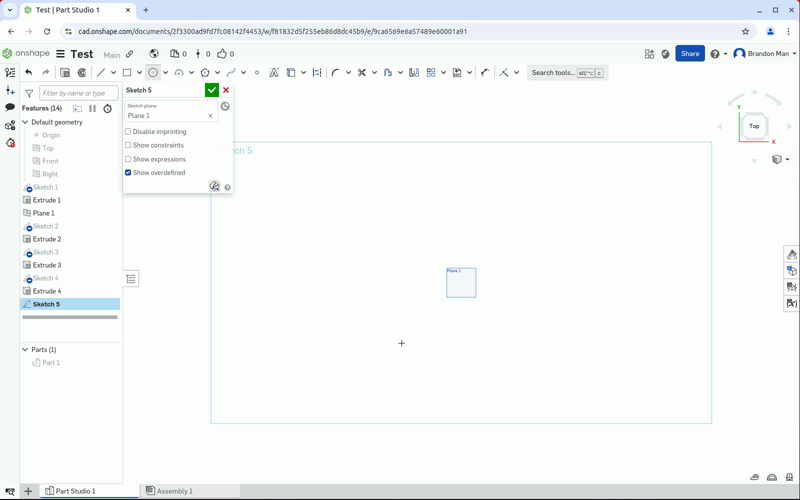
click(401, 342)
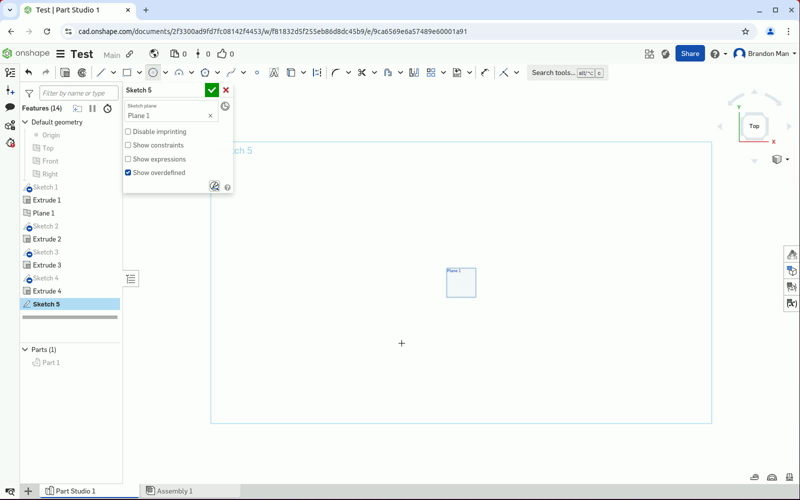
key_up(shift)
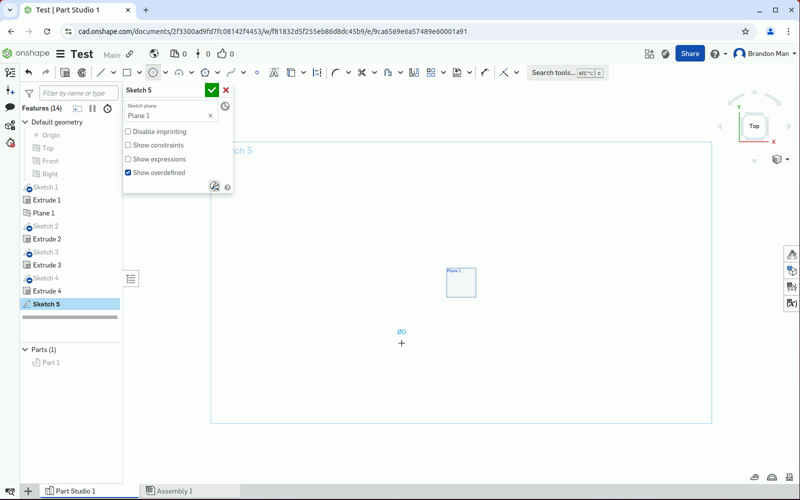
mouse_move(422, 342)
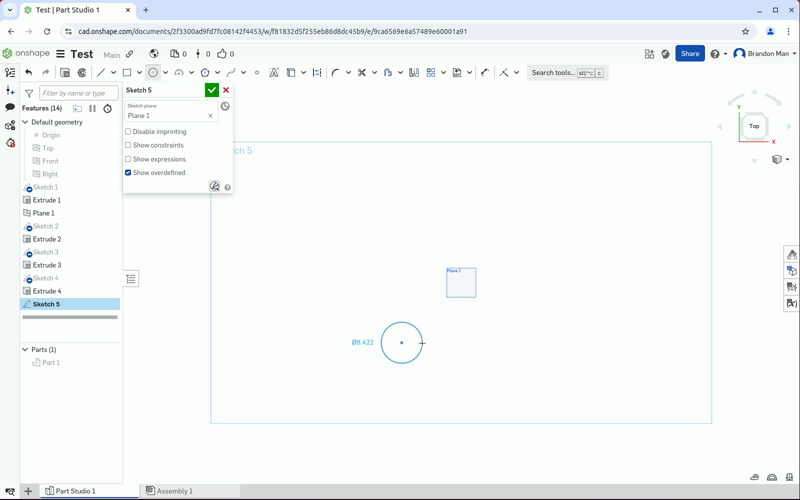
click(422, 342)
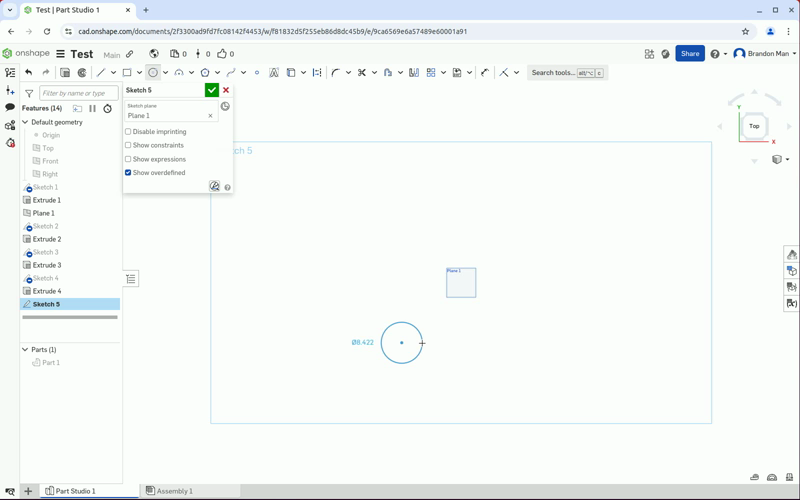
key(esc)
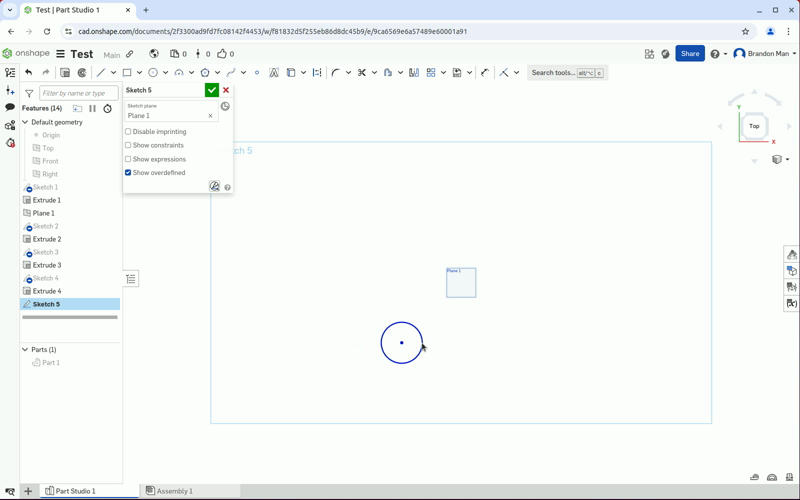
key(c)
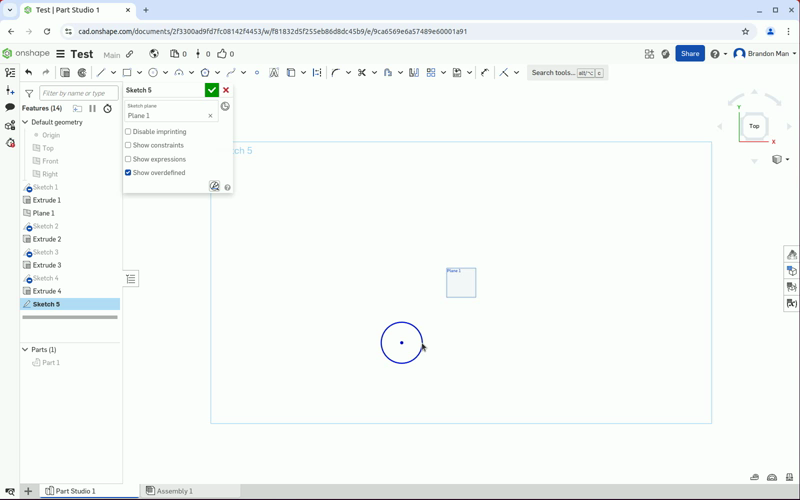
key_down(shift)
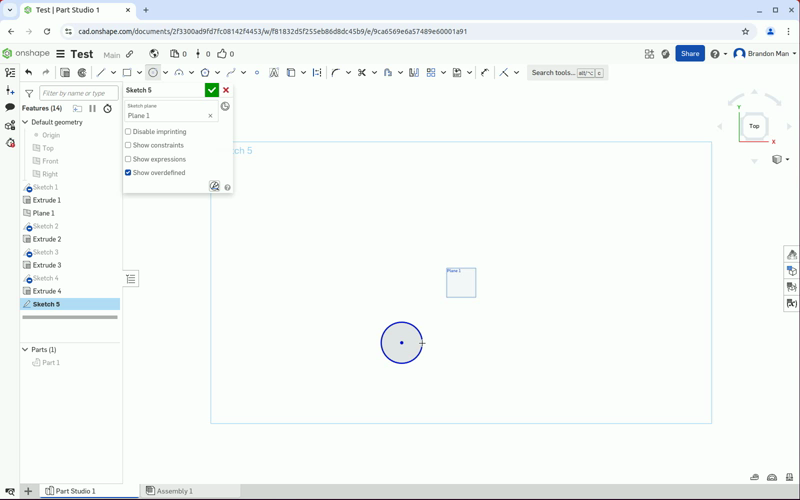
mouse_move(401, 342)
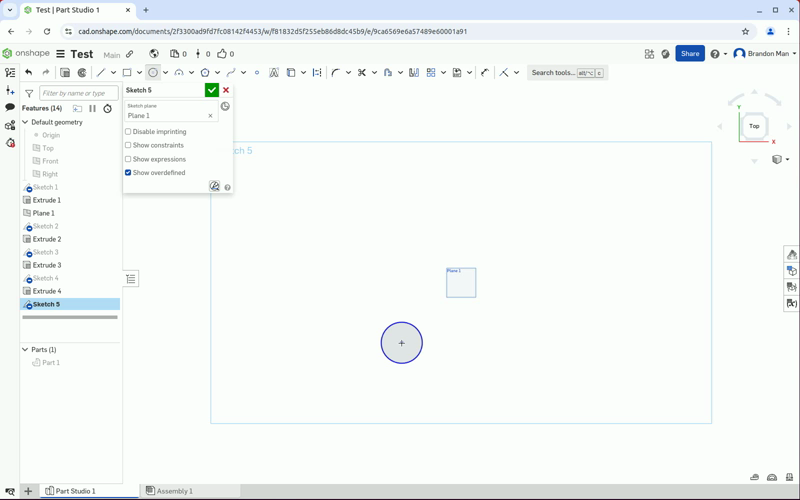
click(401, 342)
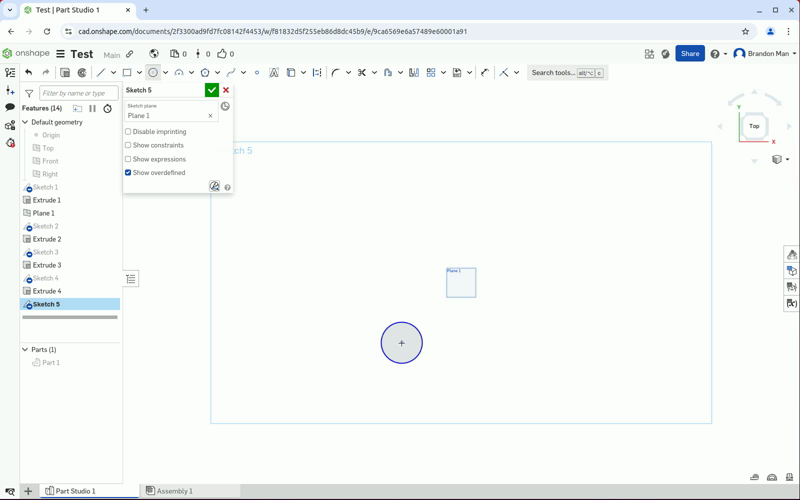
key_up(shift)
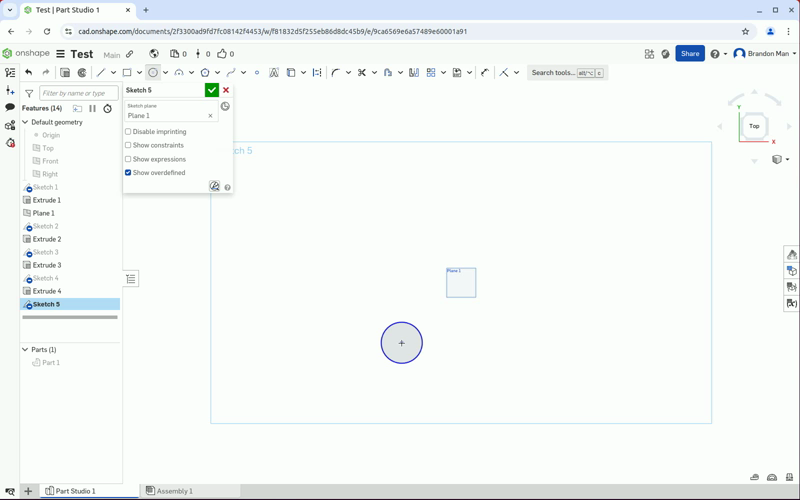
mouse_move(412, 342)
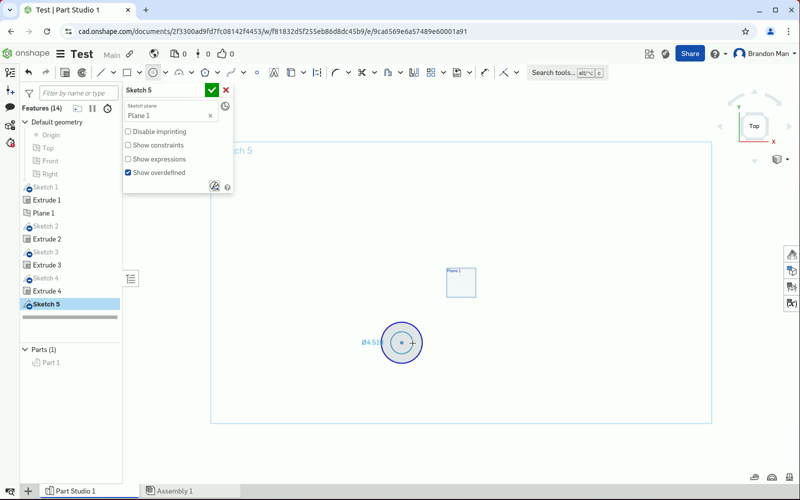
click(412, 342)
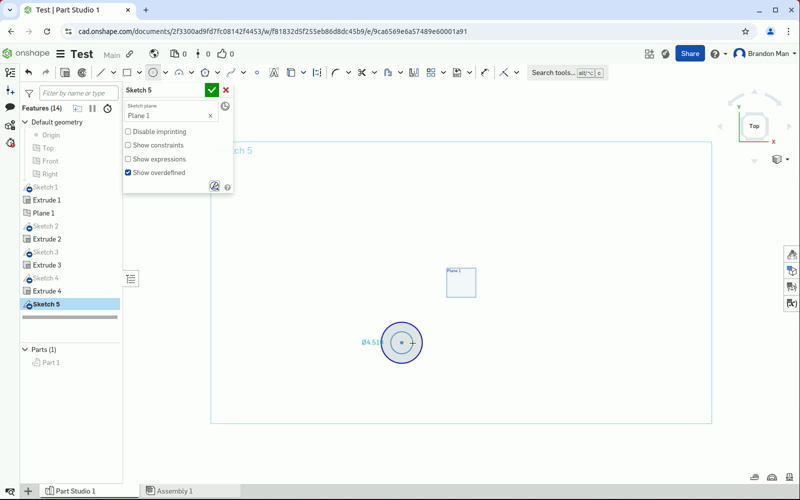
key(esc)
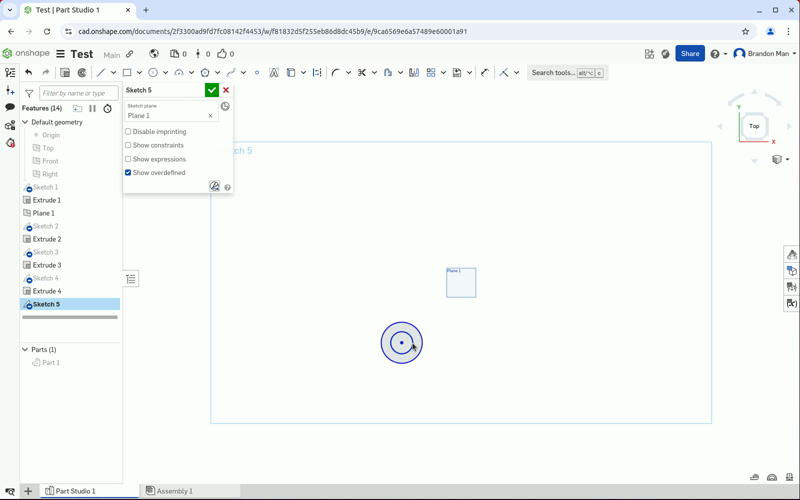
mouse_move(391, 326)
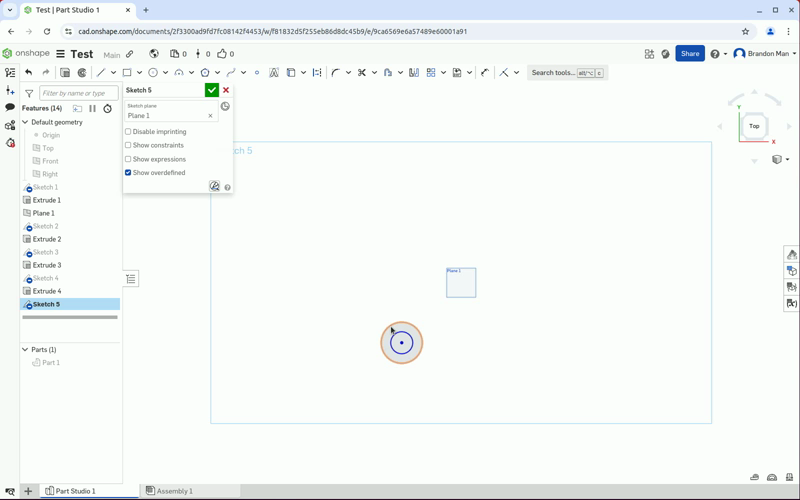
scroll(6)
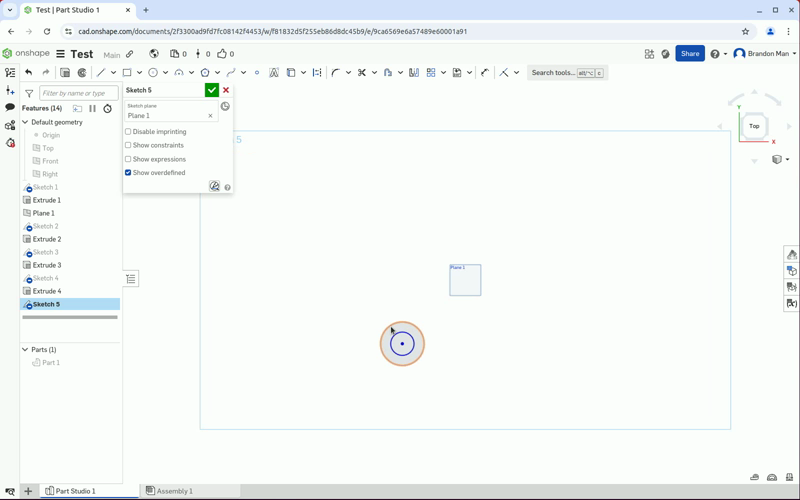
scroll(6)
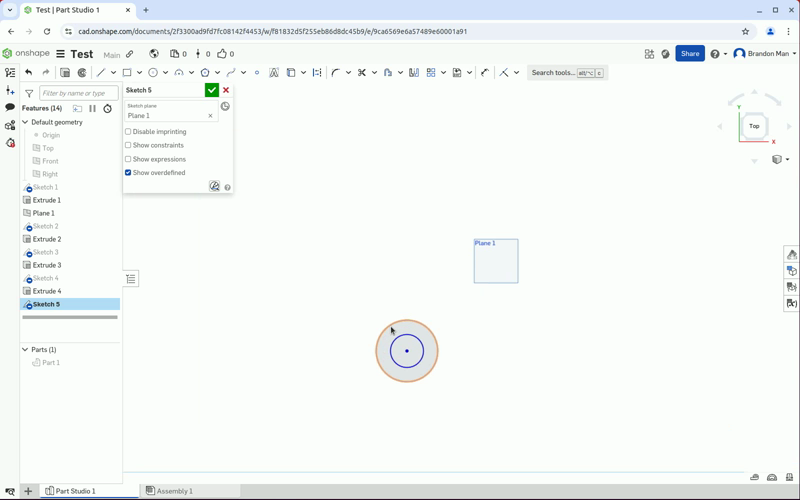
scroll(6)
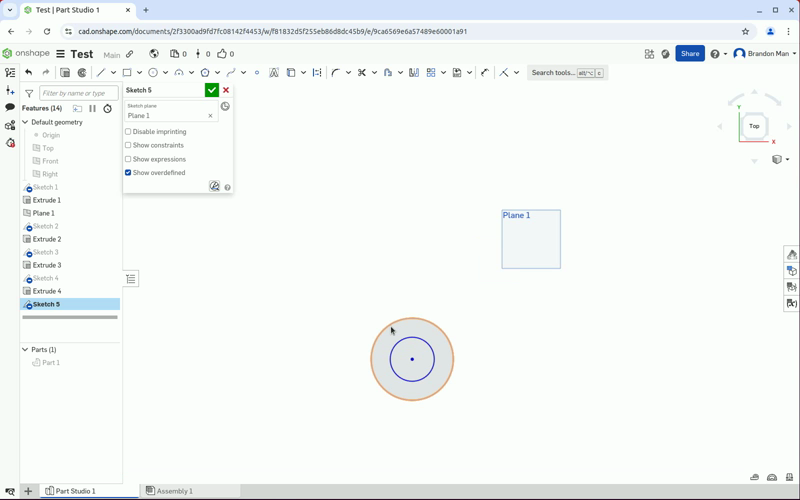
scroll(6)
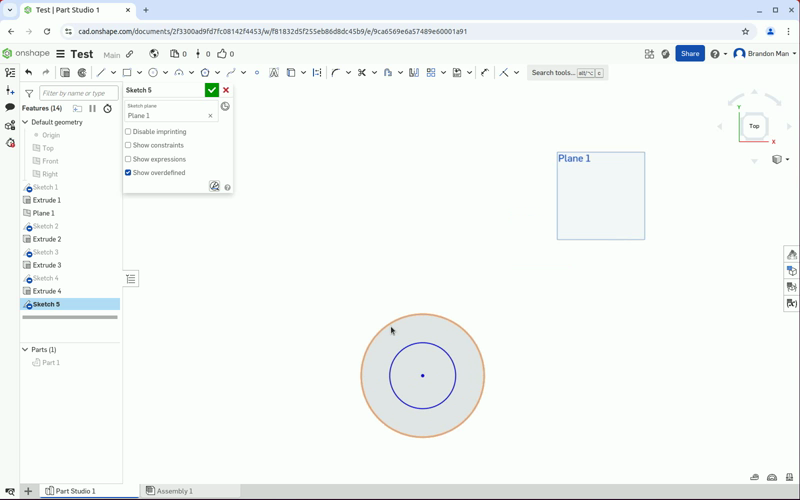
scroll(6)
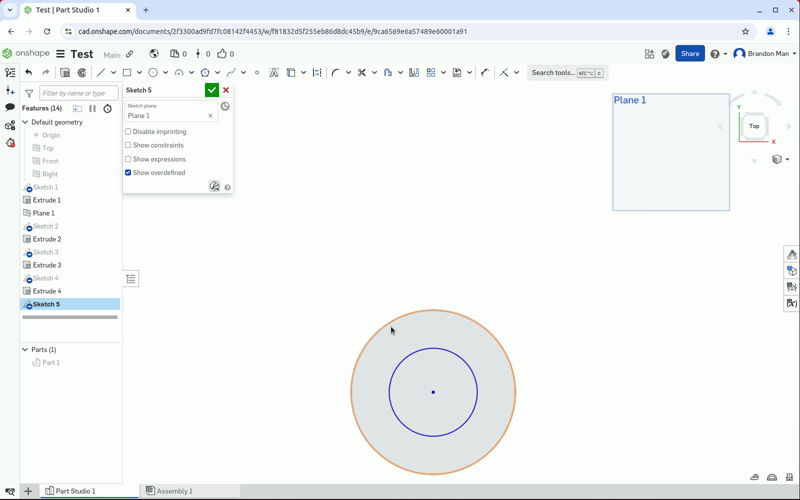
scroll(6)
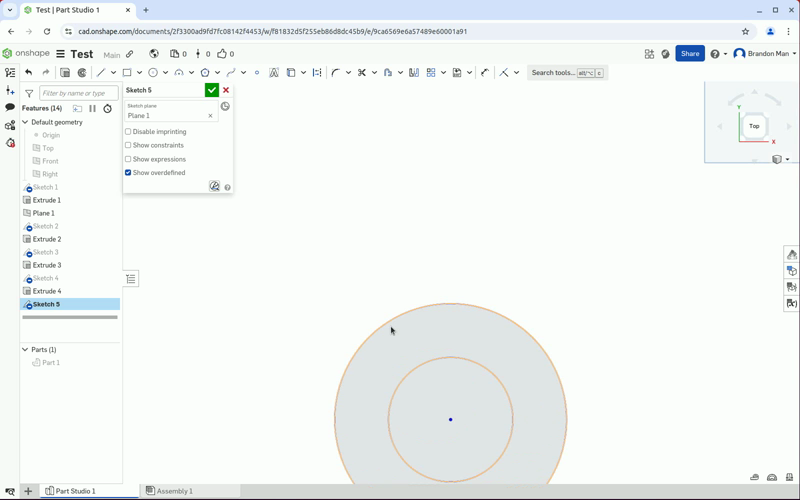
scroll(6)
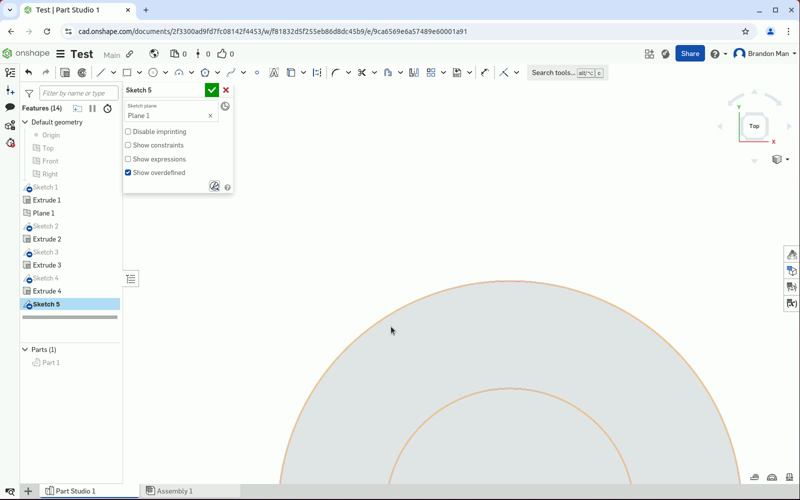
click(391, 326)
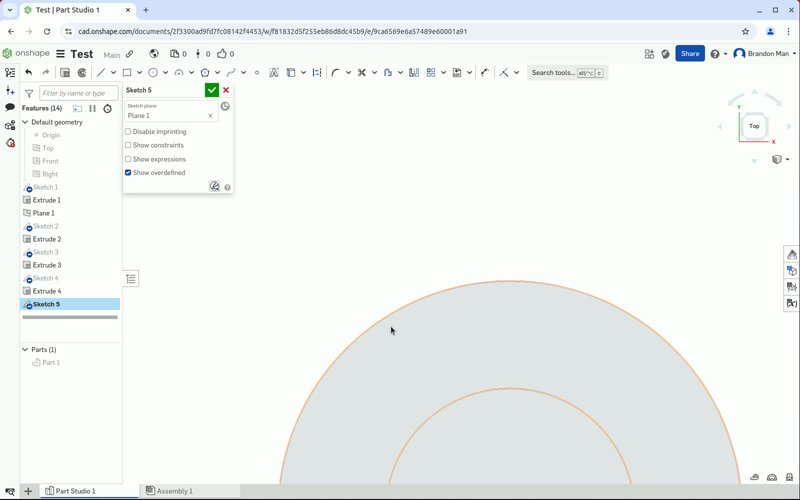
scroll(-6)
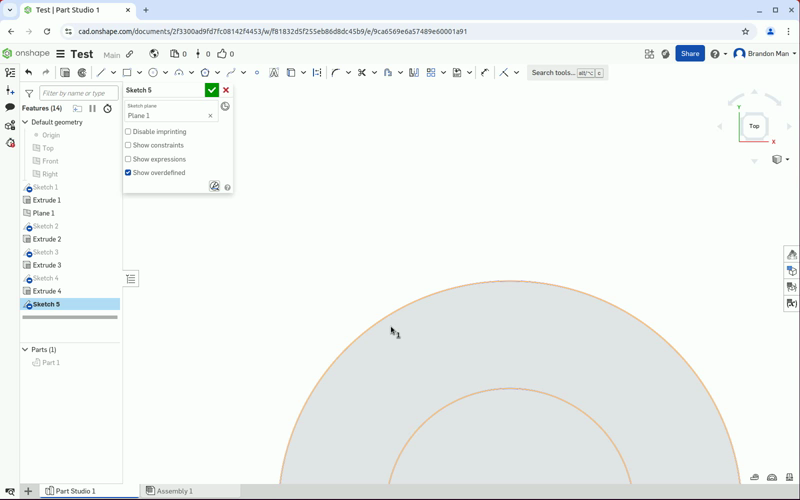
scroll(-6)
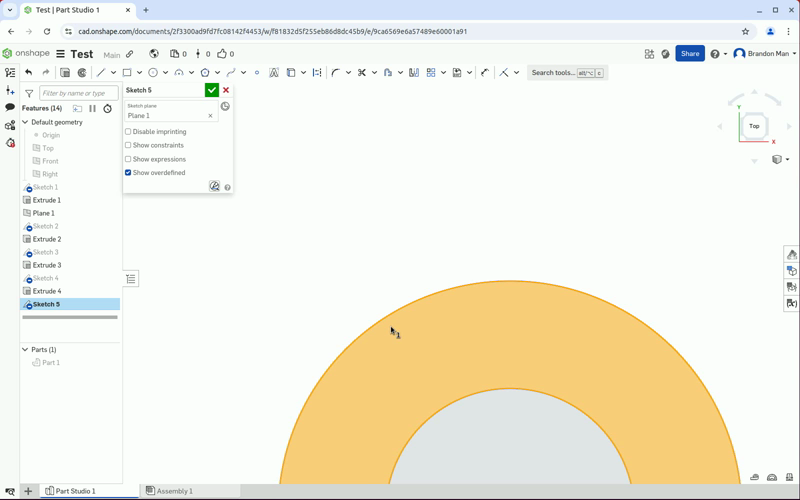
scroll(-6)
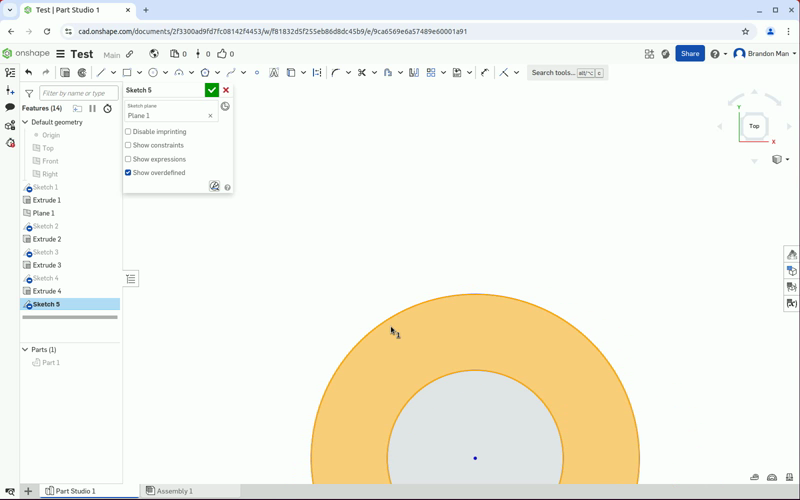
scroll(-6)
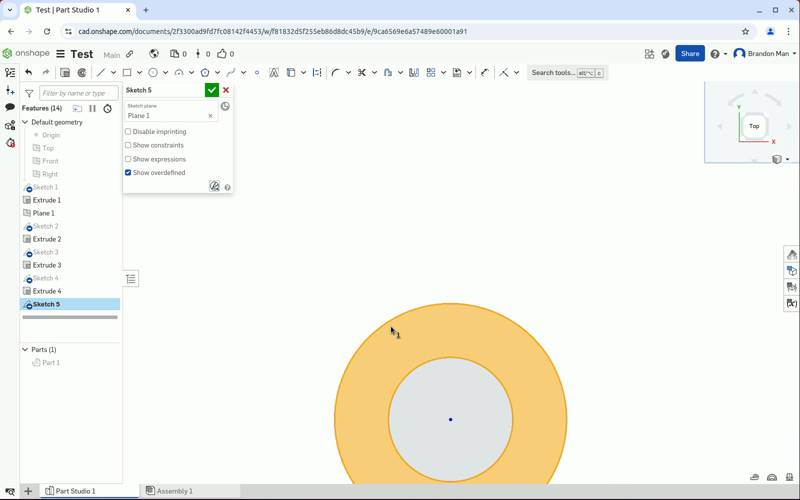
scroll(-6)
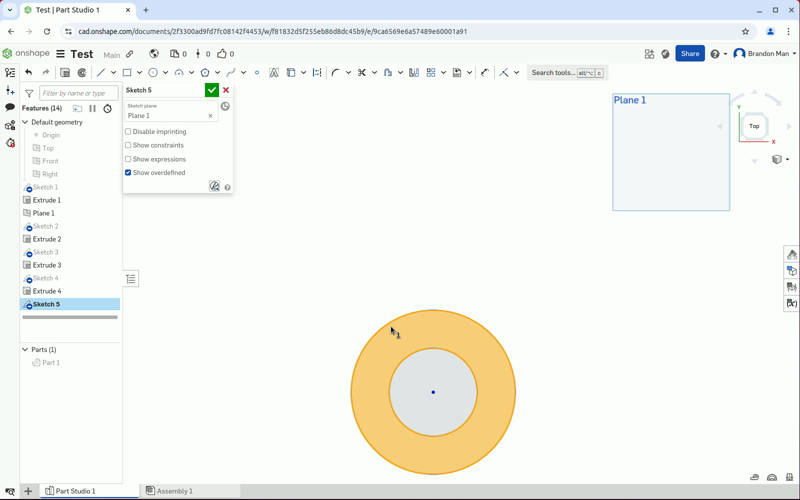
scroll(-6)
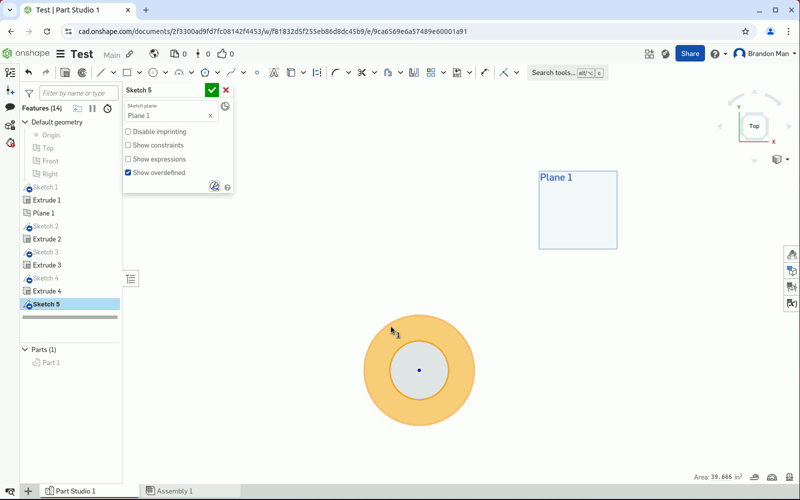
scroll(-6)
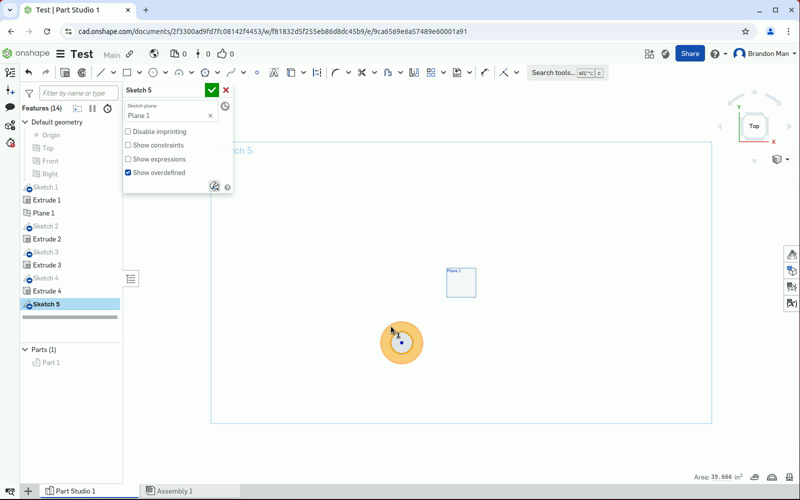
mouse_move(73, 352)
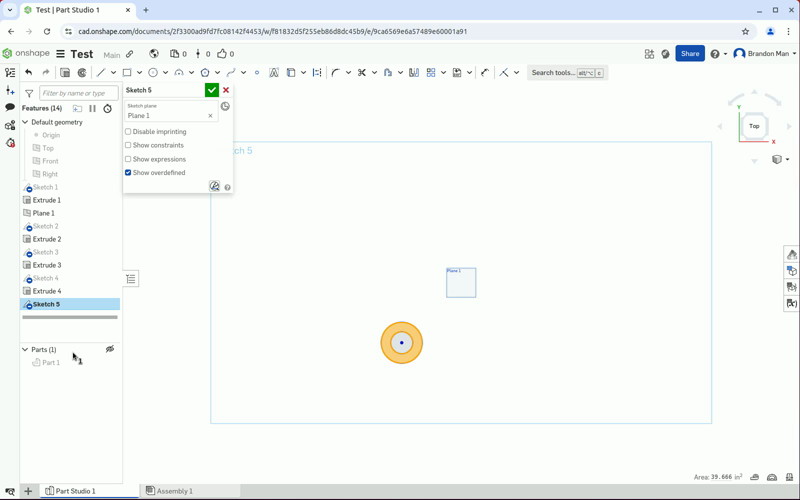
key(shift+y)
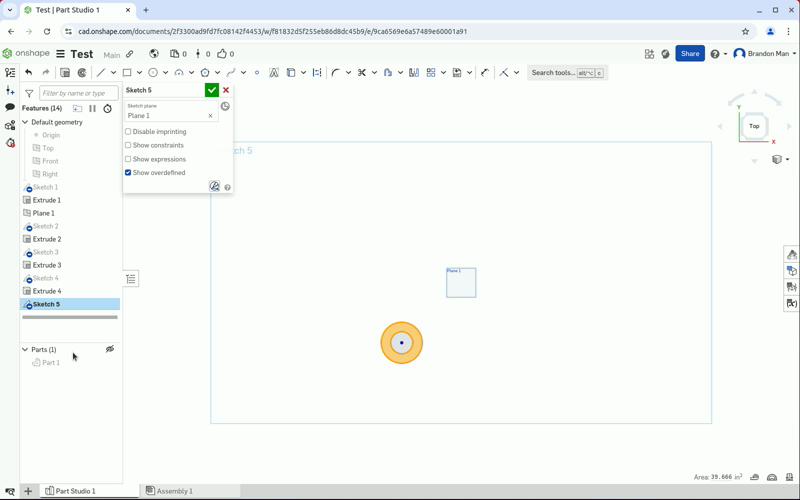
key(shift+e)
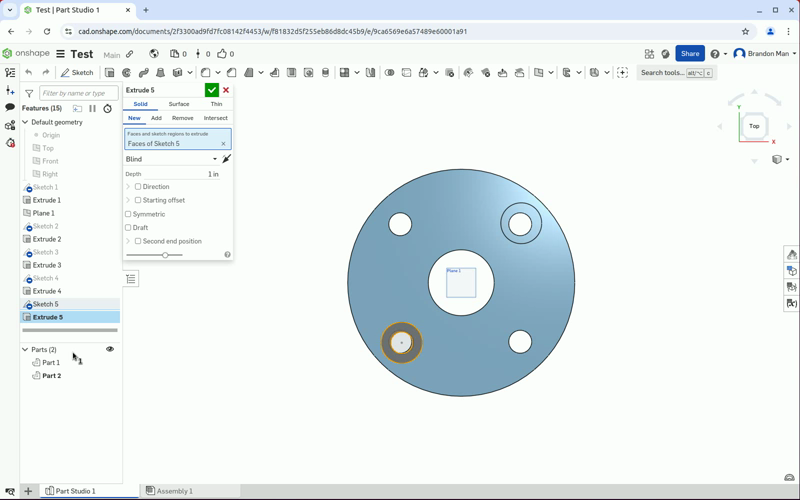
mouse_move(143, 106)
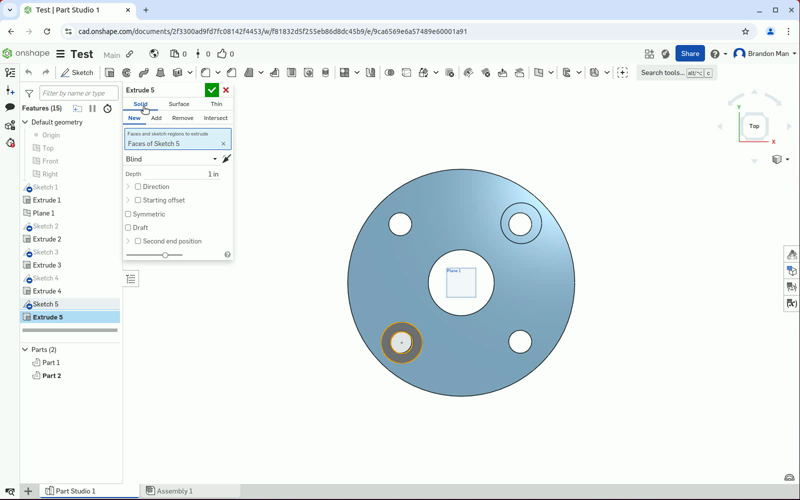
click(143, 106)
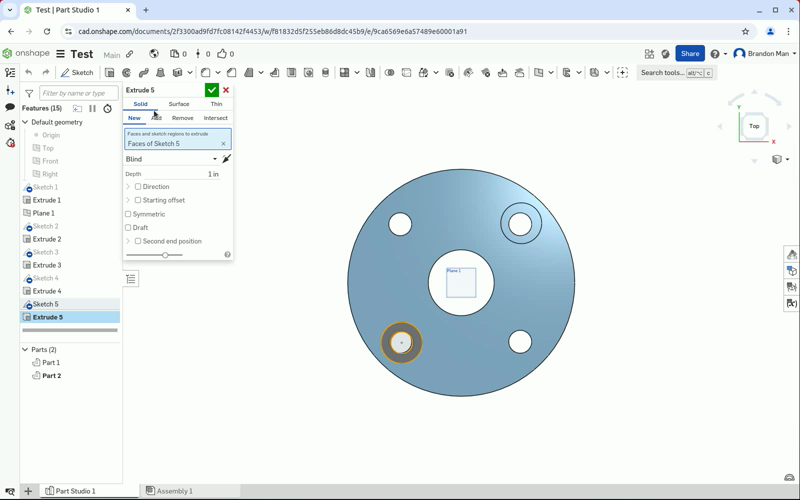
mouse_move(186, 120)
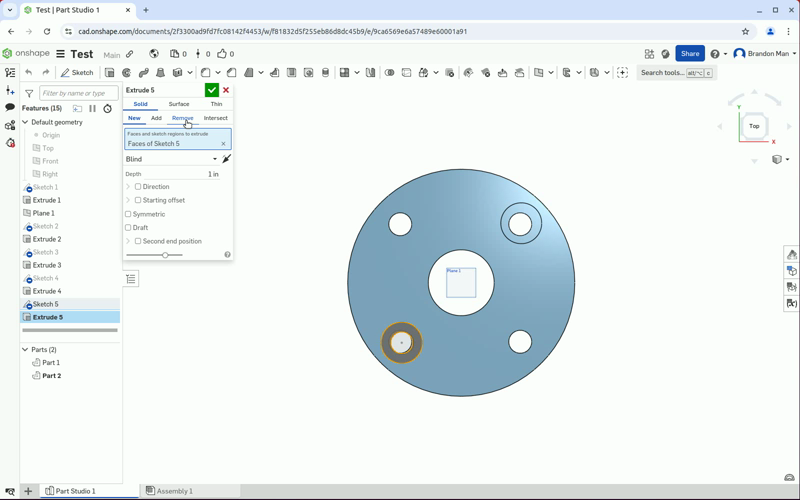
click(186, 120)
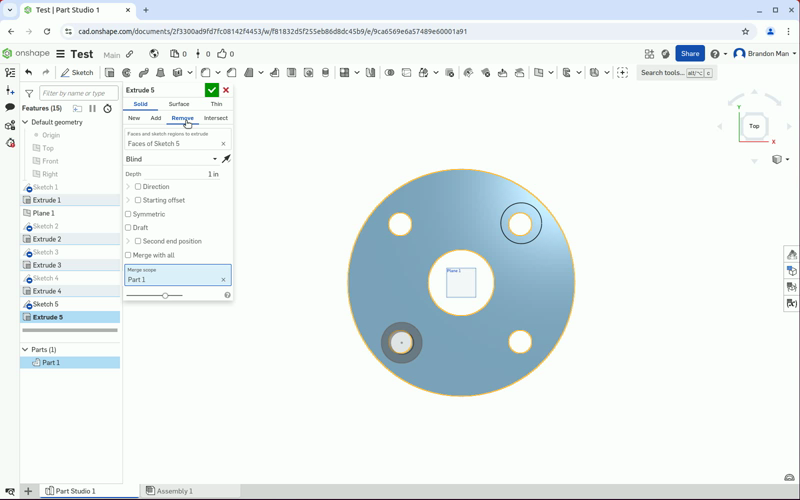
key(tab, 4)
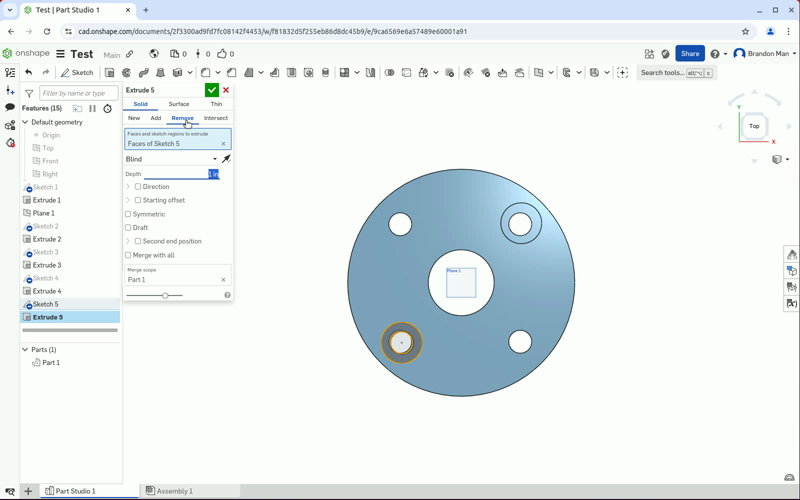
text(1.926)
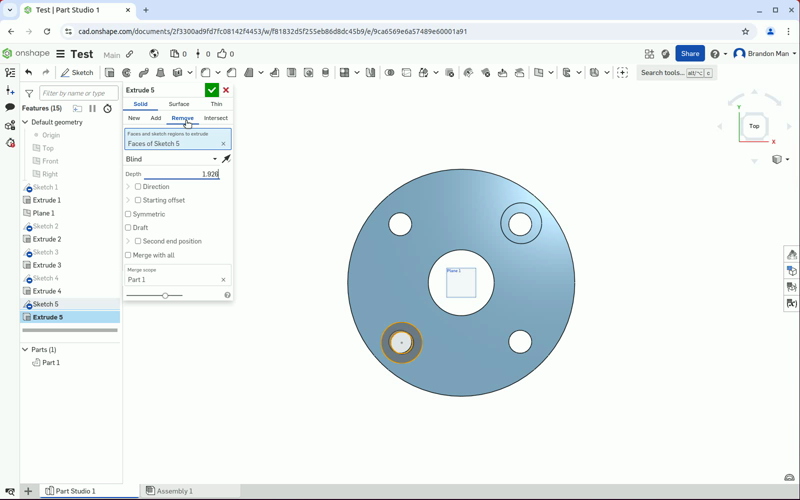
key(tab, 6)
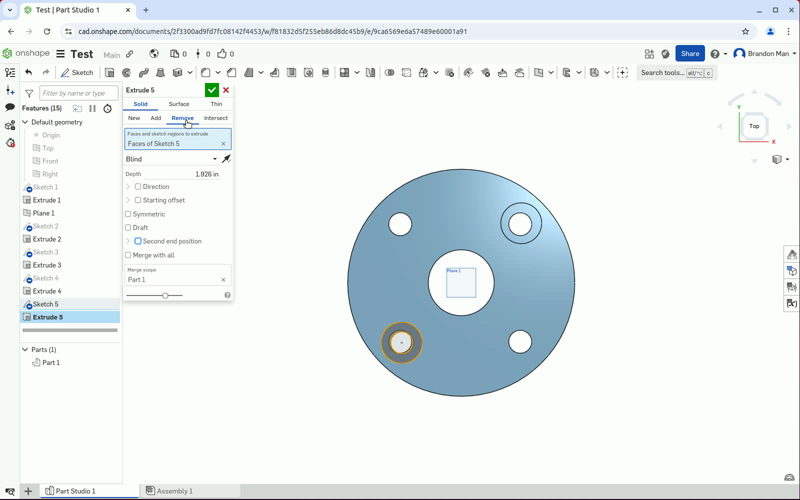
key(space)
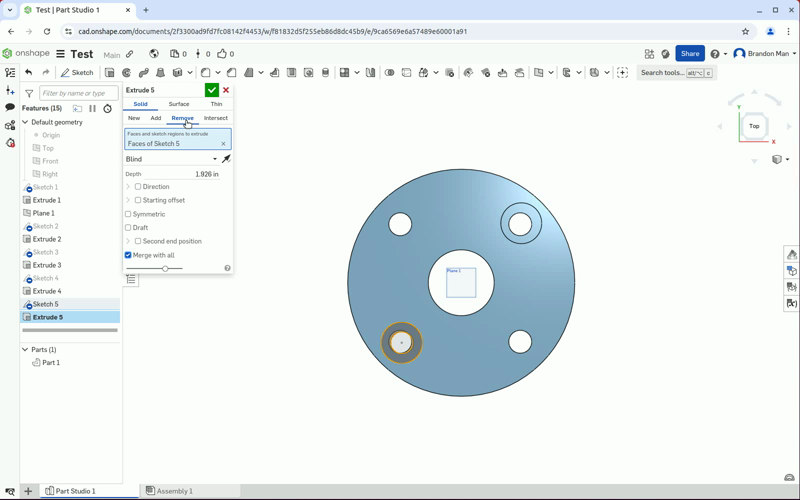
key(enter)
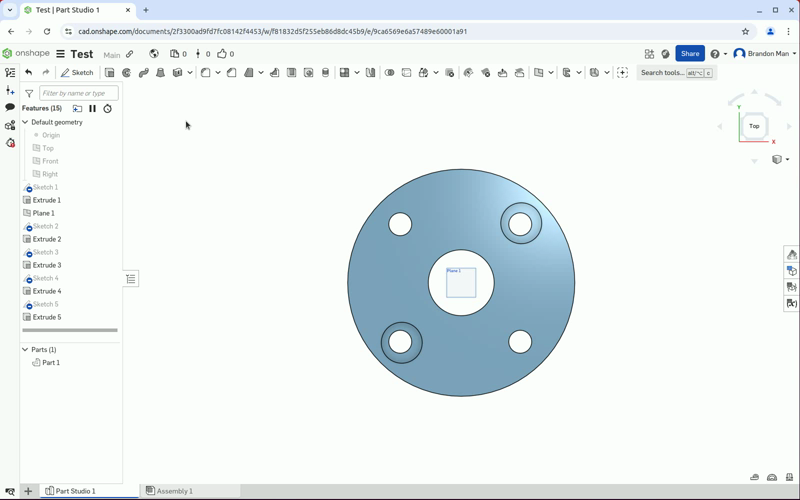
key(shift+h)
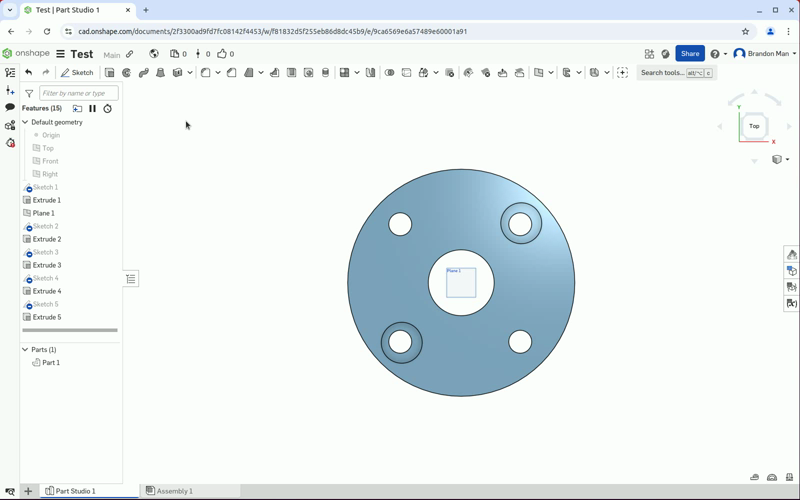
key(shift+h)
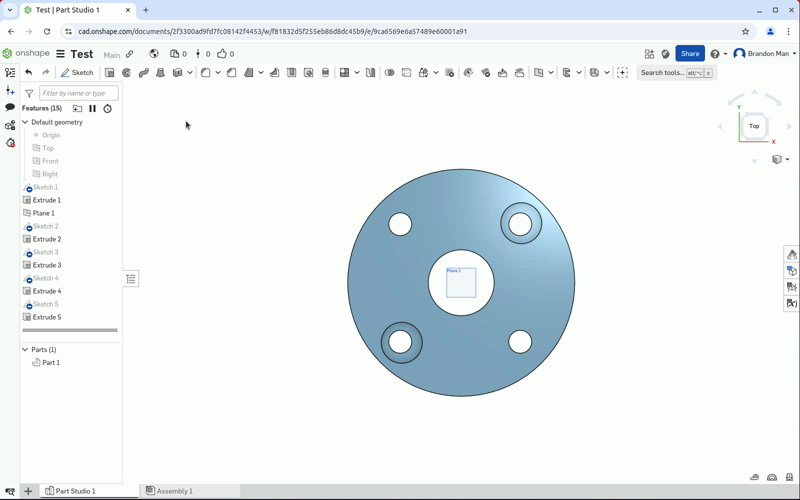
key(shift+7)
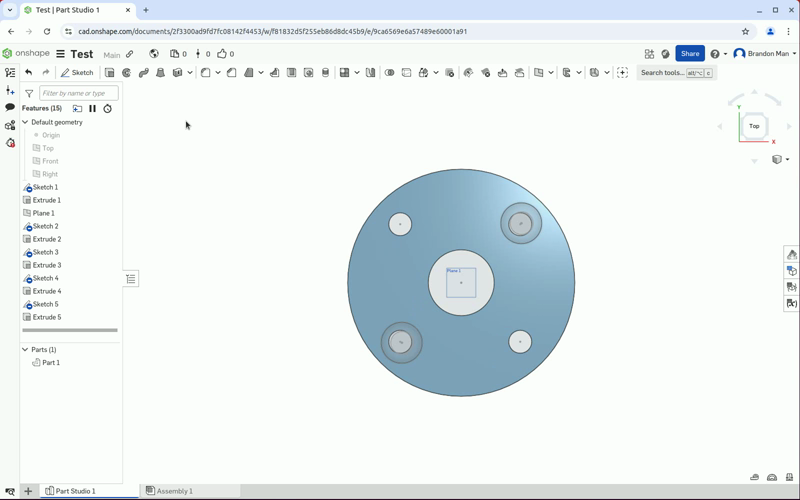
key(up, 3)
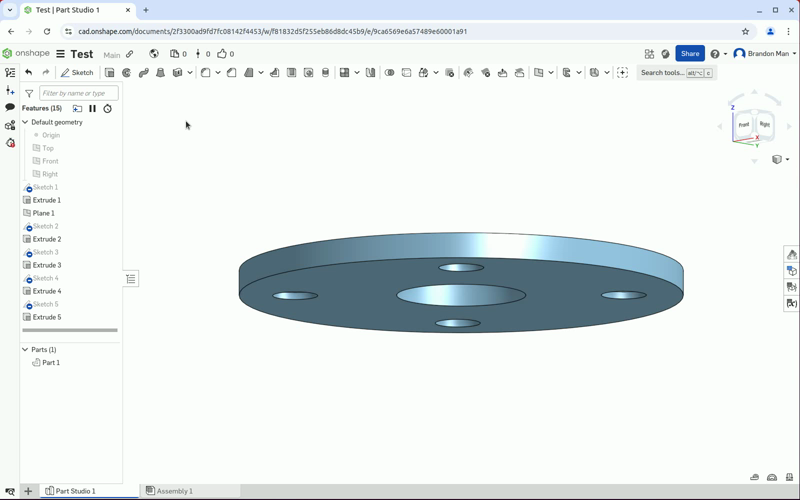
key(left, 3)
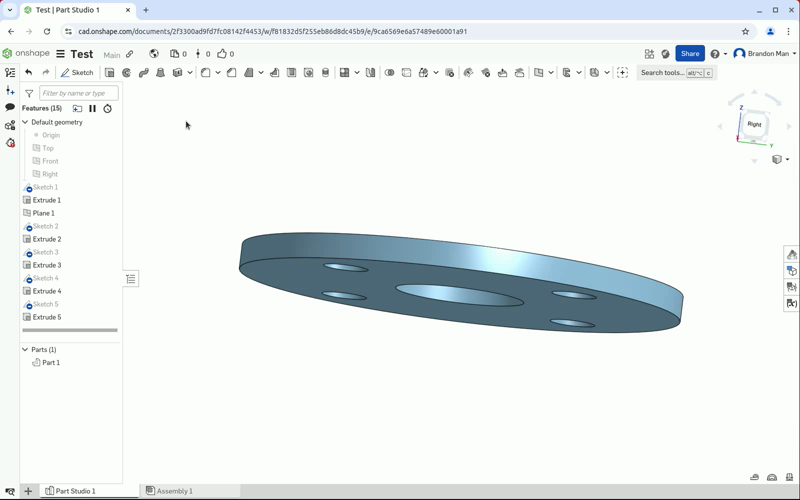
key(right, 3)
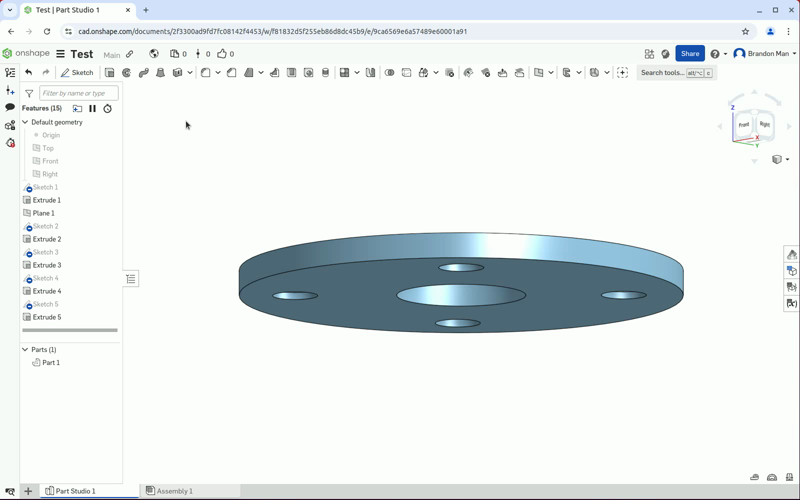
key(down, 3)
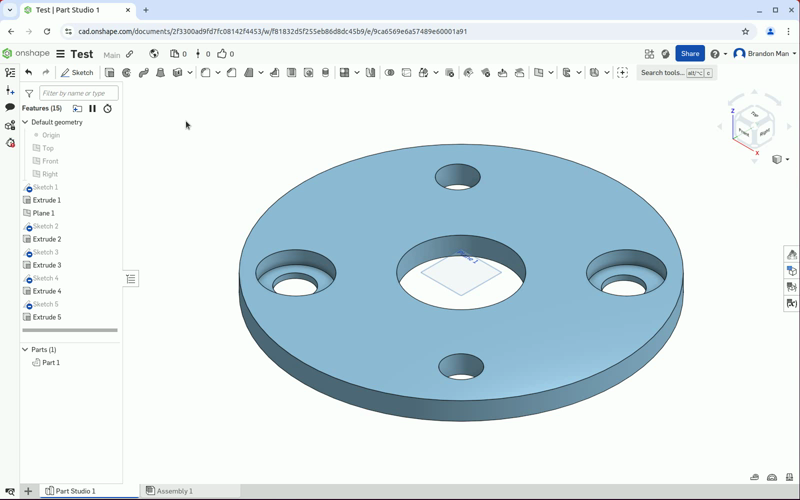
mouse_move(73, 189)
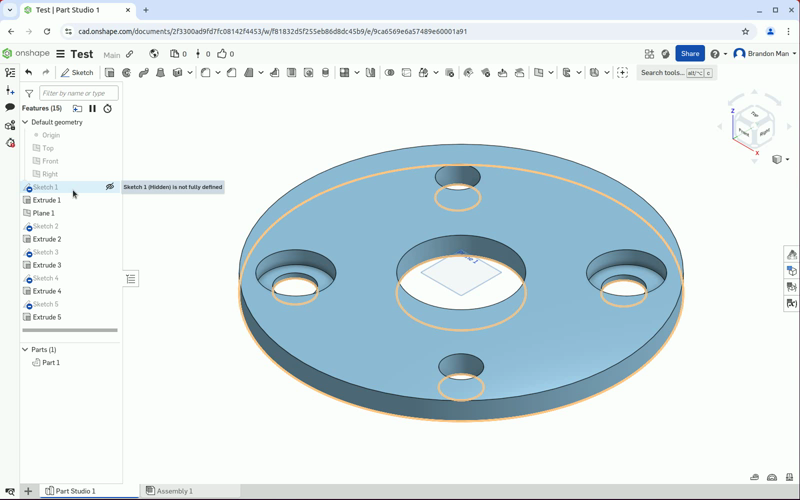
click(73, 189)